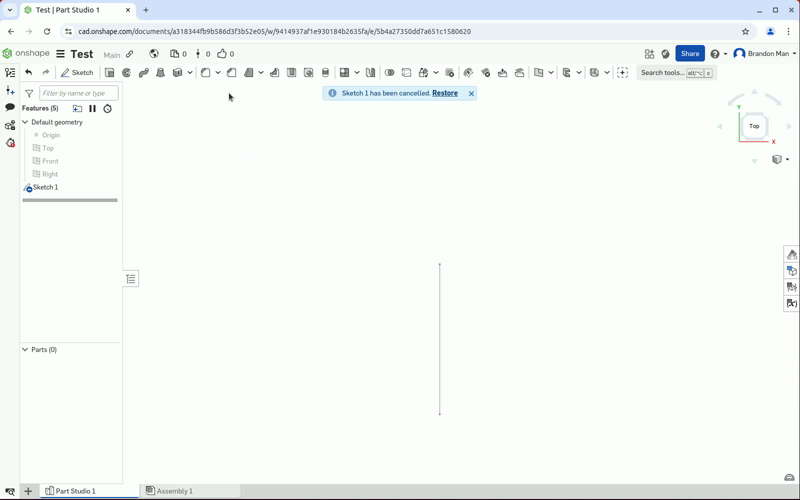
key(shift+h)
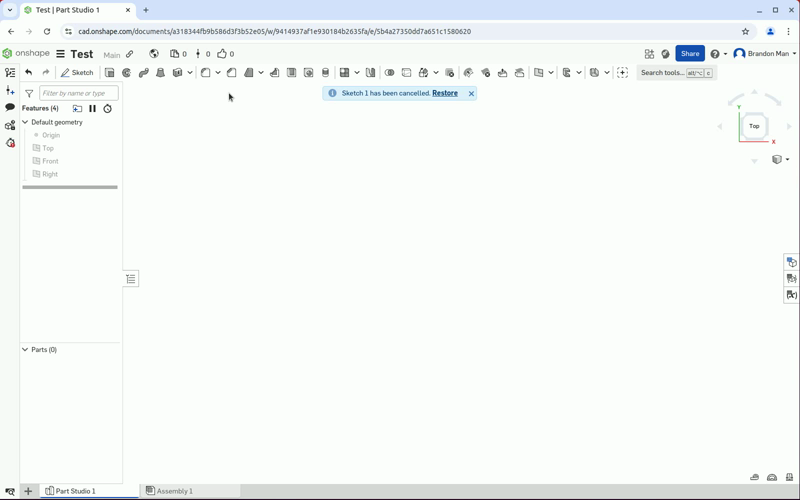
mouse_move(73, 352)
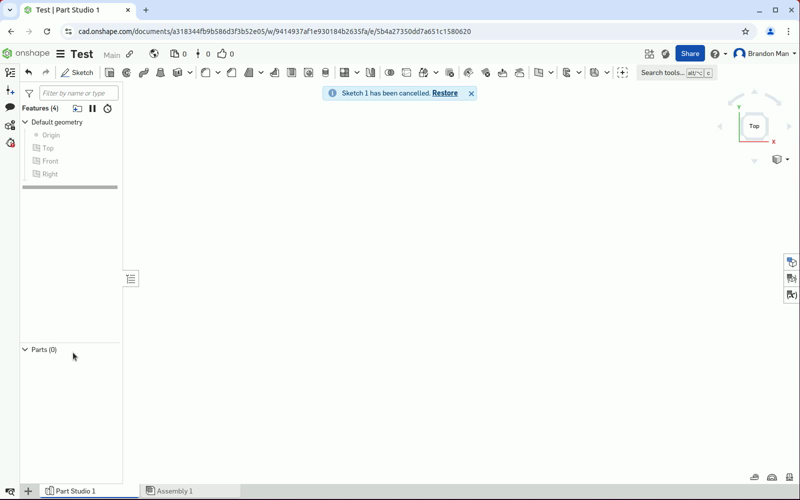
key(y)
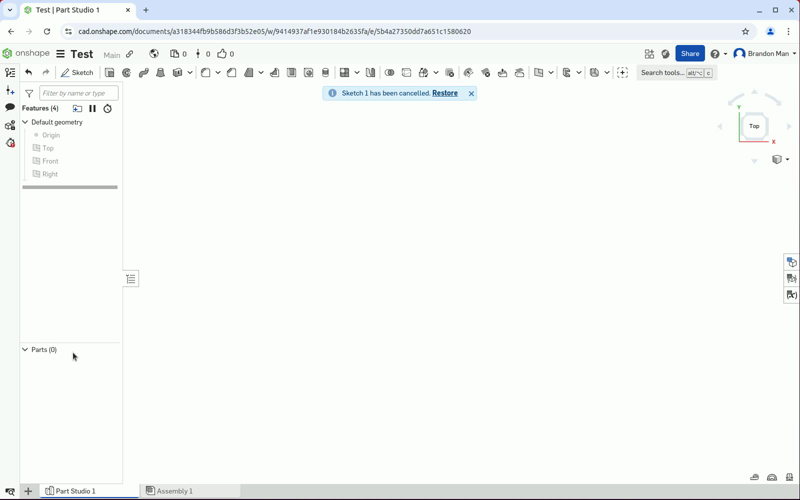
key(shift+p)
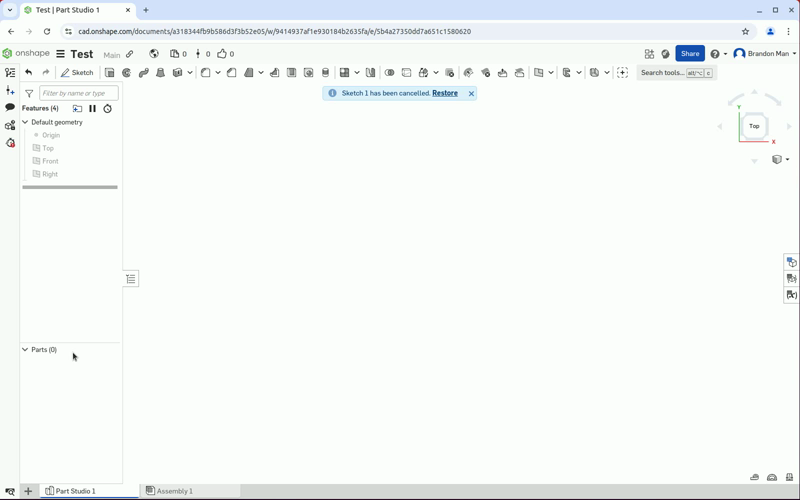
key(space)
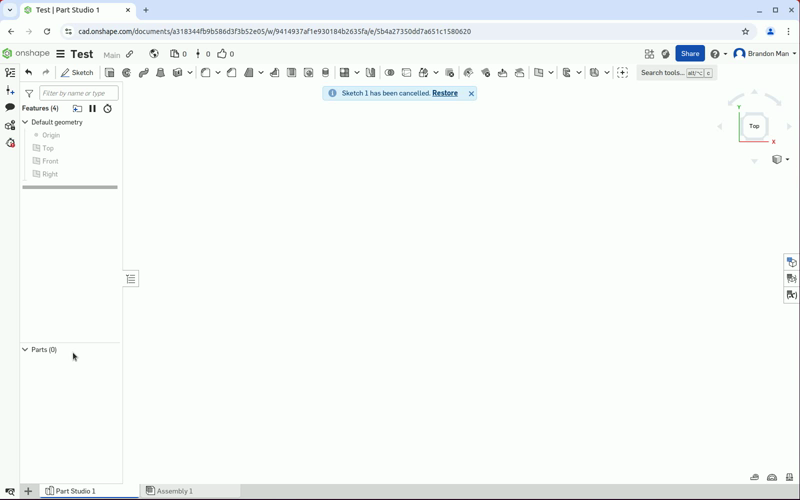
key_down(shift)
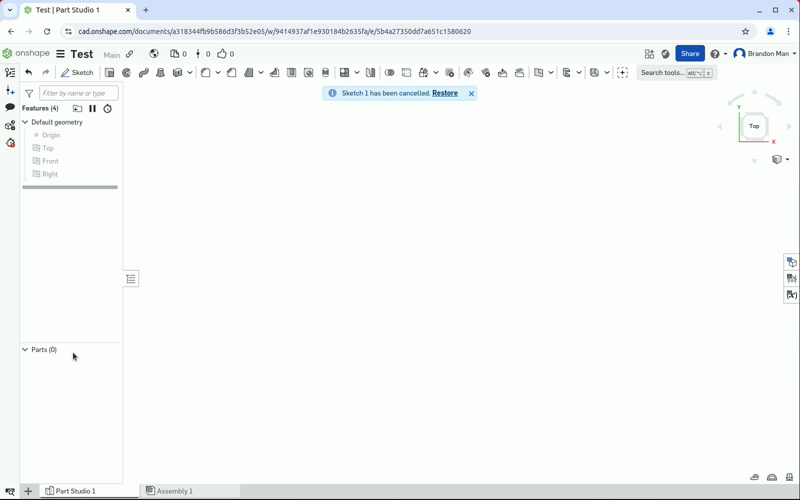
key(up)
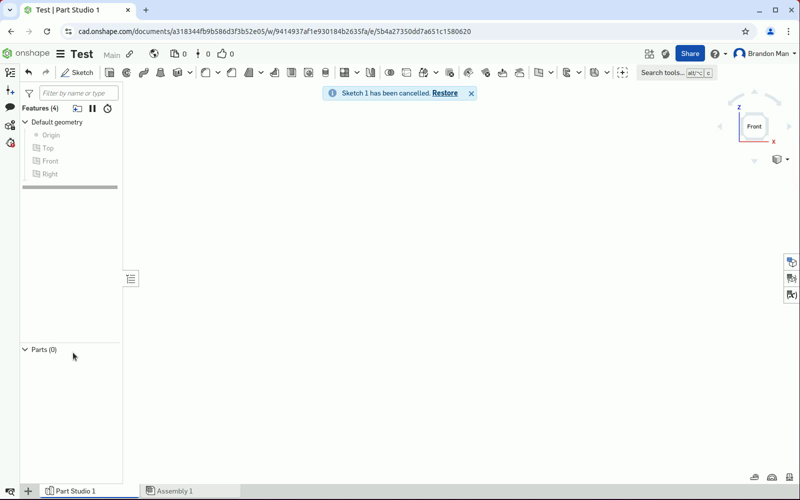
key_up(shift)
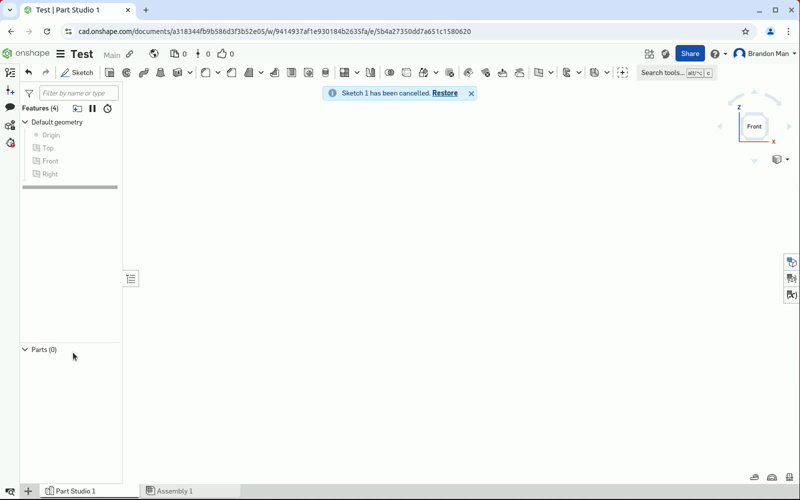
mouse_move(73, 352)
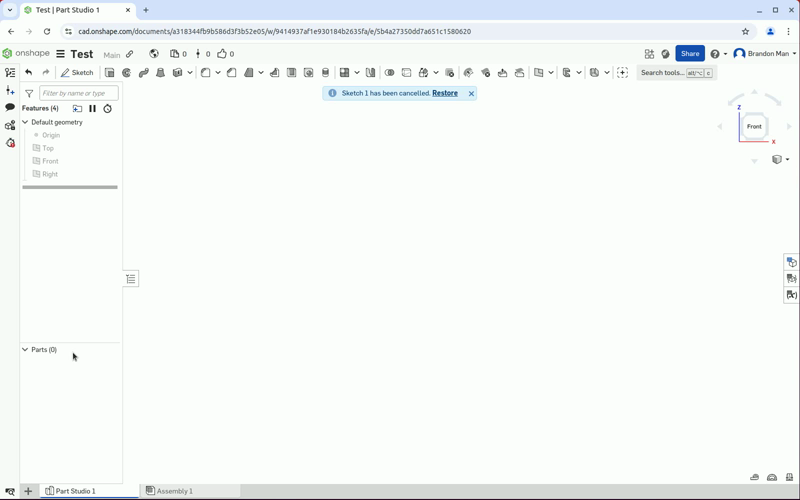
key(shift+y)
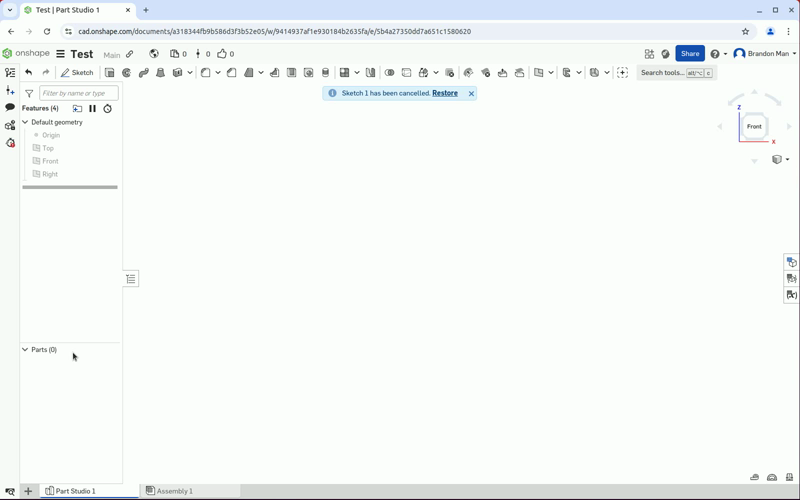
key(shift+s)
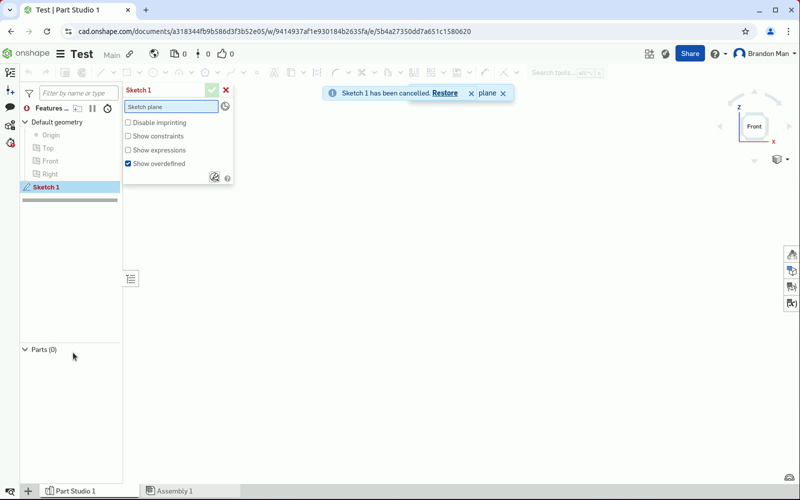
mouse_move(73, 163)
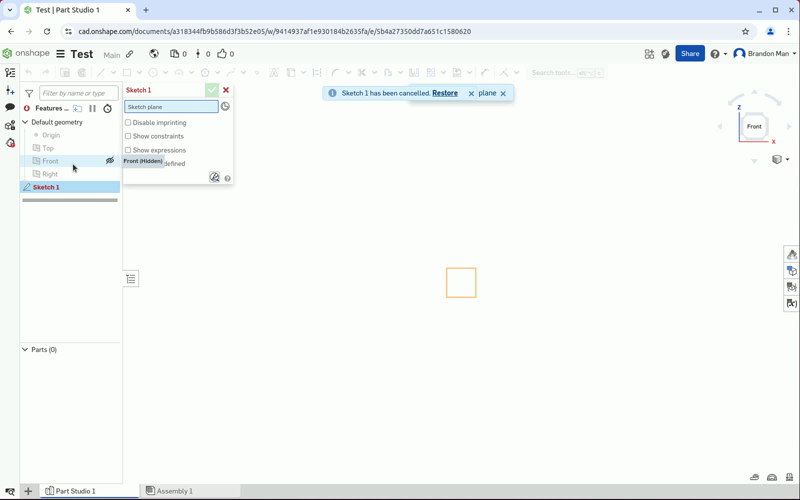
click(73, 163)
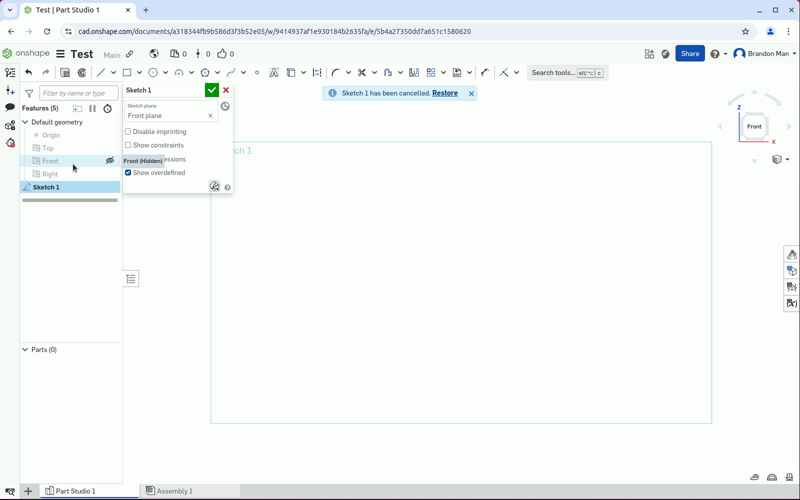
mouse_move(73, 352)
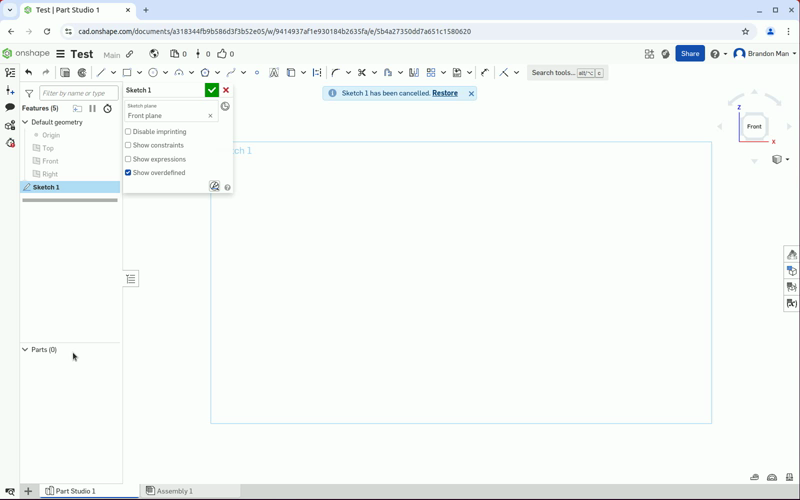
key(y)
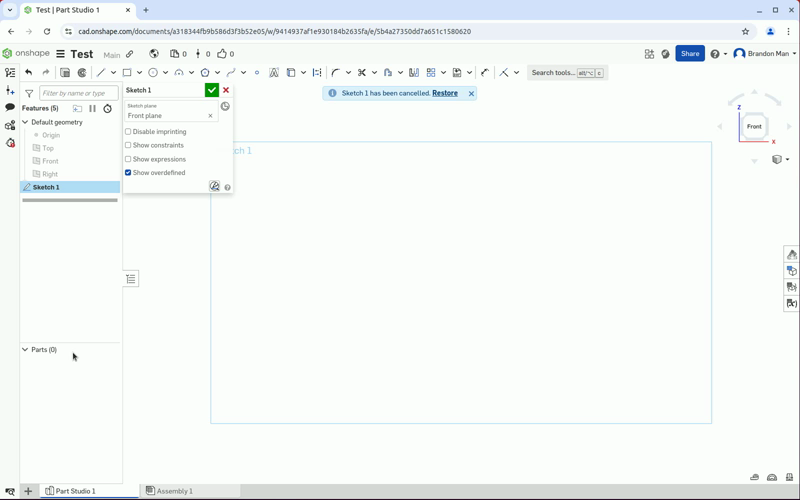
key(l)
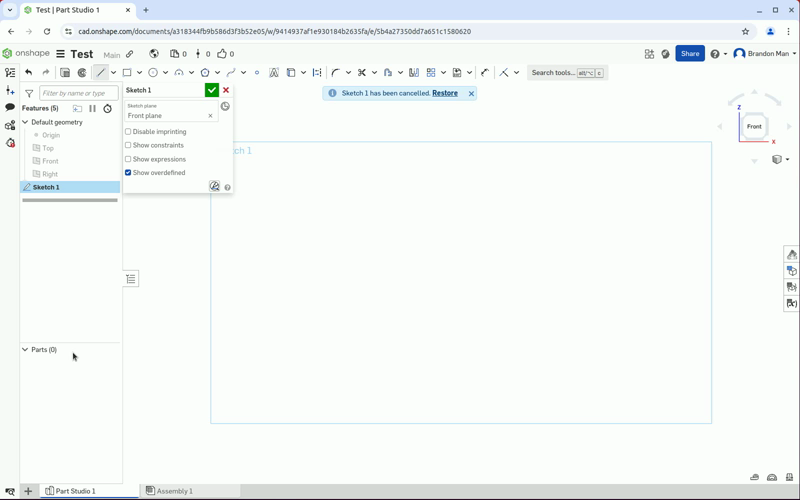
key_down(shift)
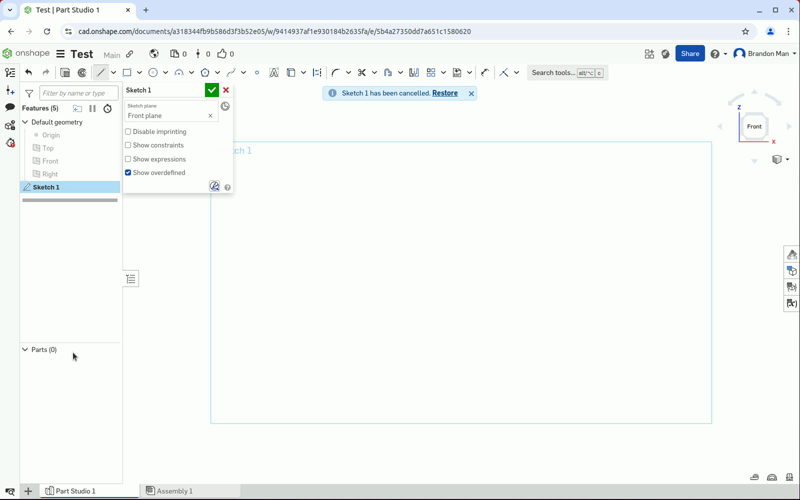
mouse_move(382, 196)
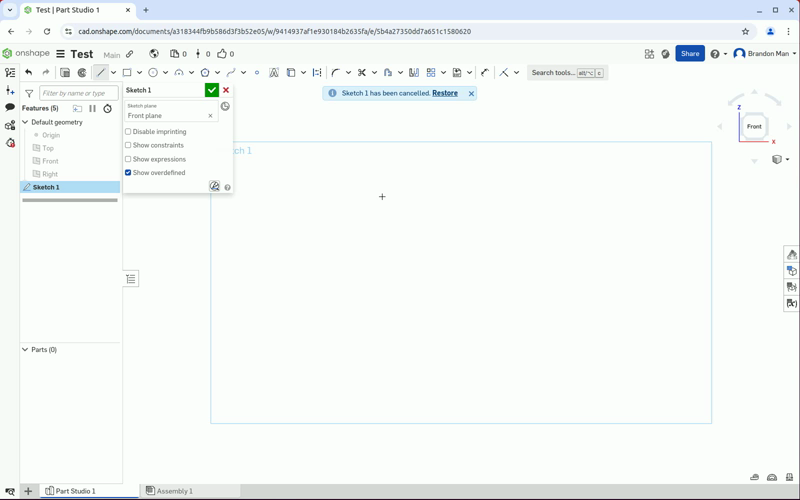
click(382, 196)
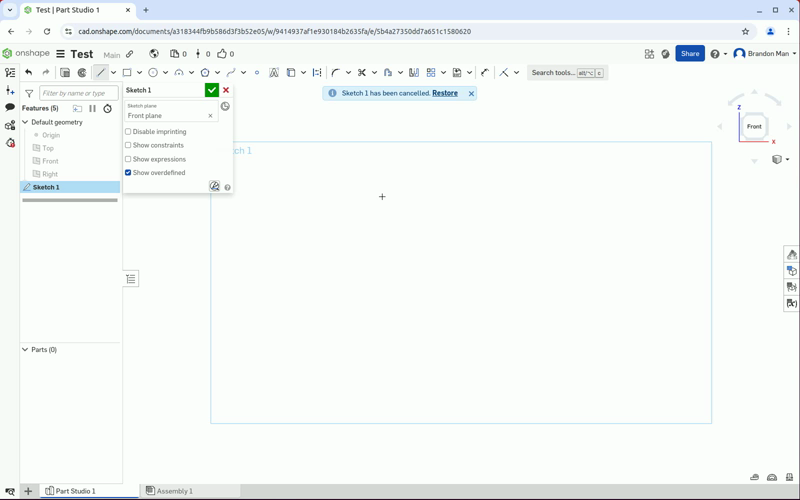
key_up(shift)
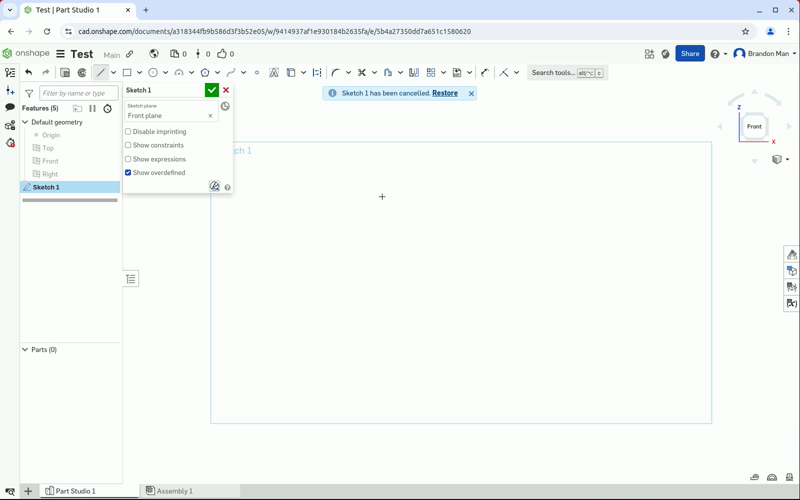
key_down(shift)
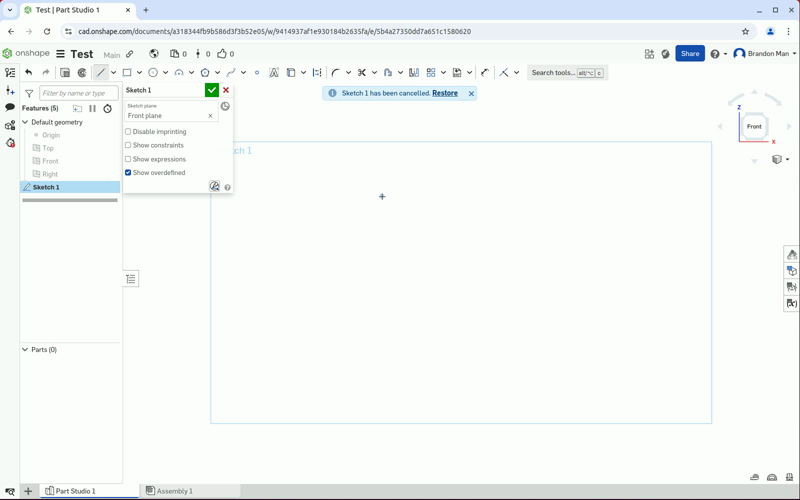
mouse_move(412, 196)
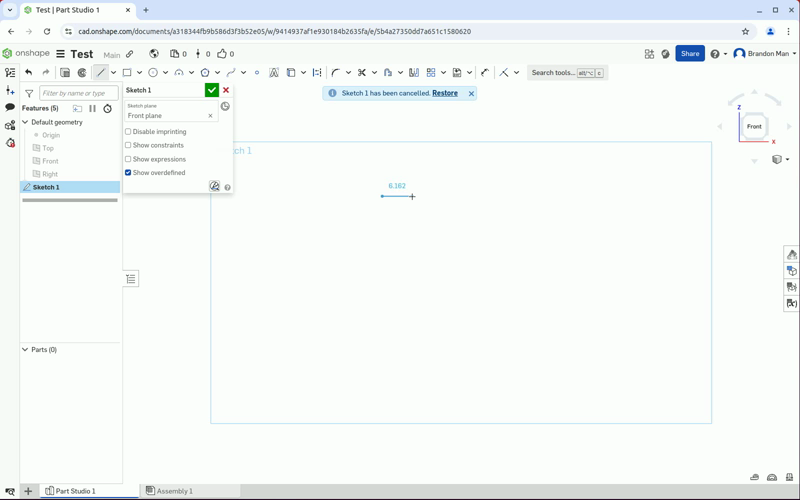
mouse_move(404, 196)
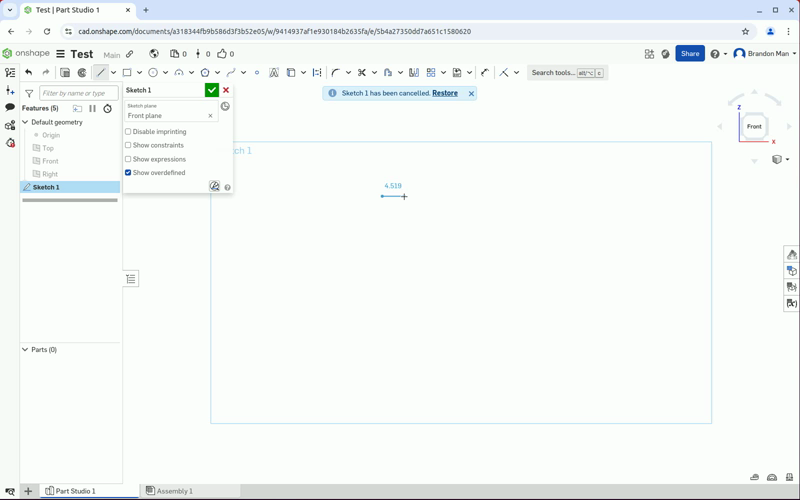
click(404, 196)
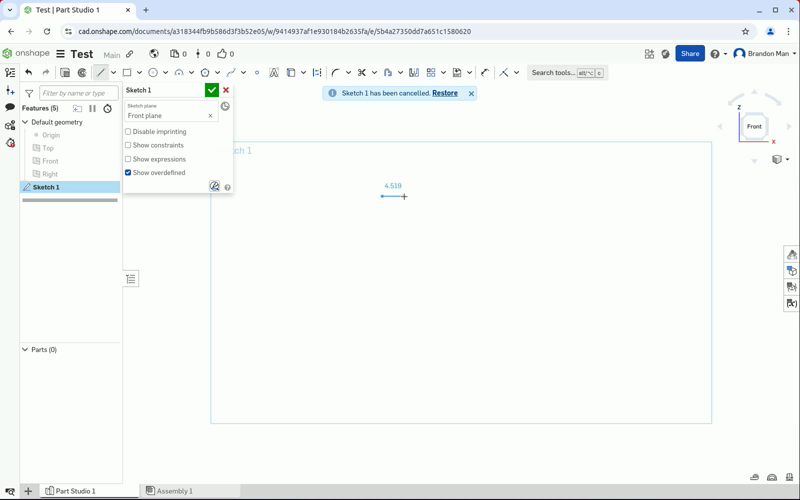
key_up(shift)
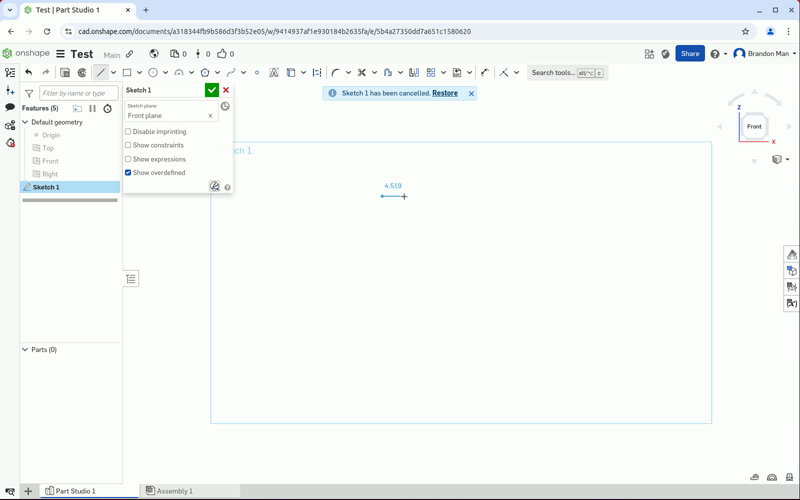
key_down(shift)
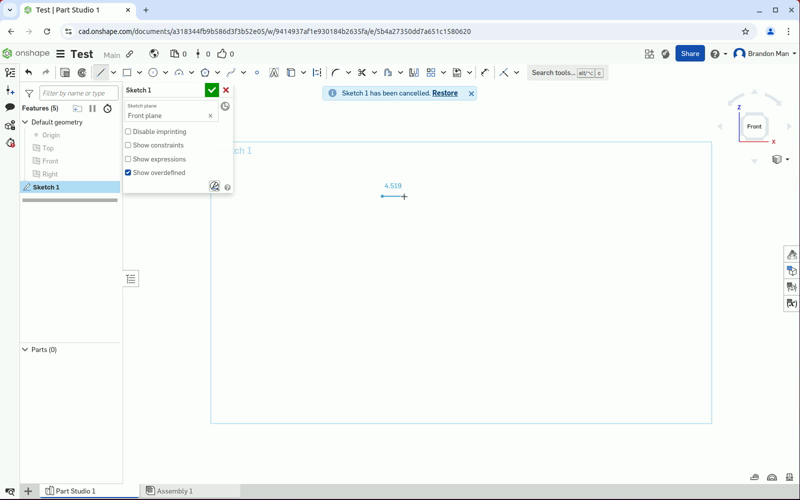
mouse_move(550, 196)
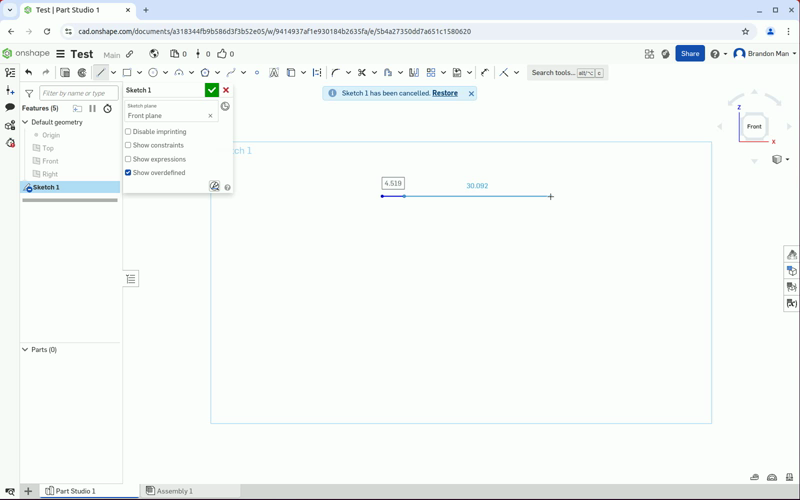
click(550, 196)
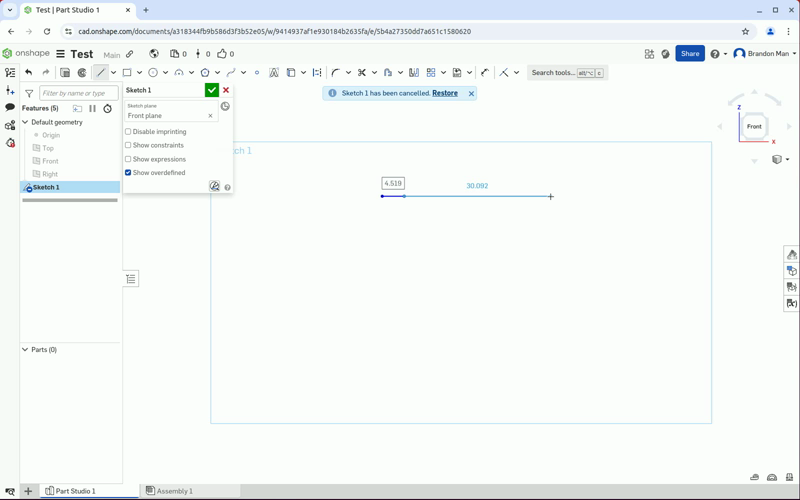
key_up(shift)
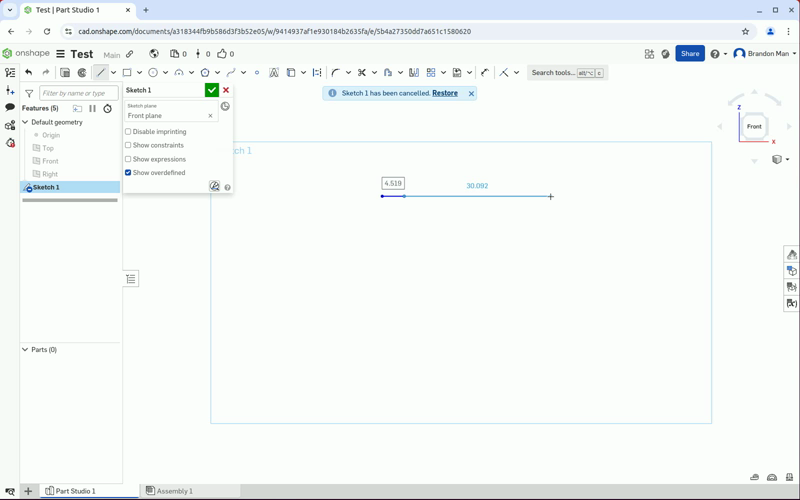
key_down(shift)
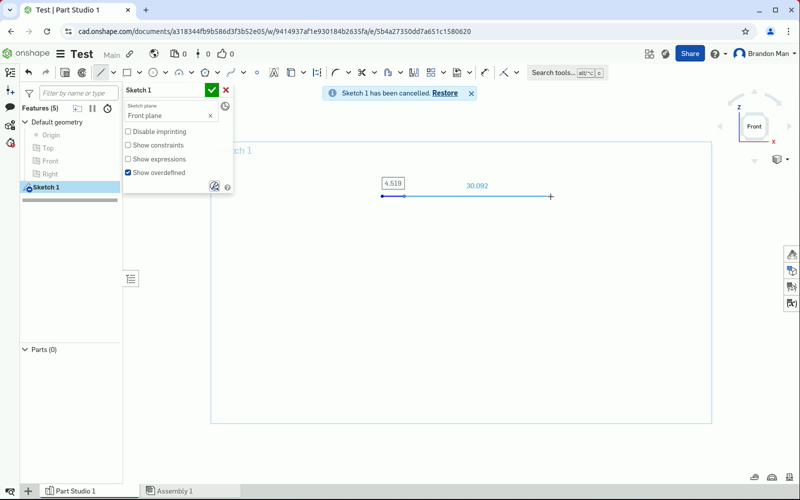
mouse_move(580, 196)
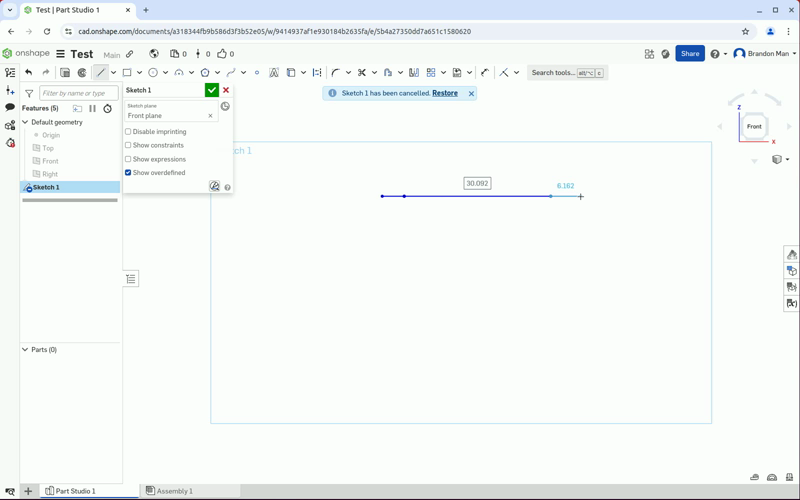
mouse_move(572, 196)
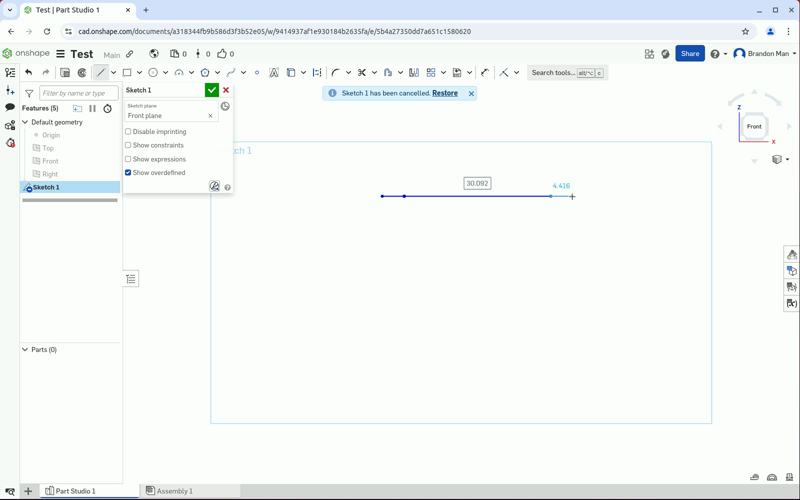
click(572, 196)
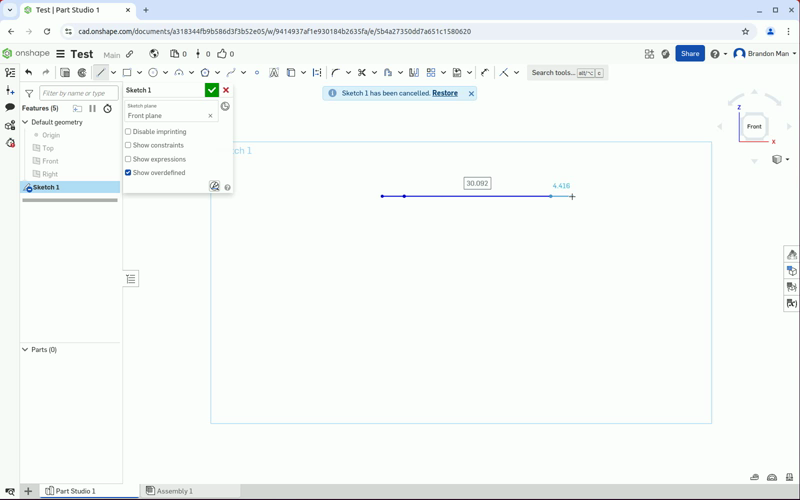
key_up(shift)
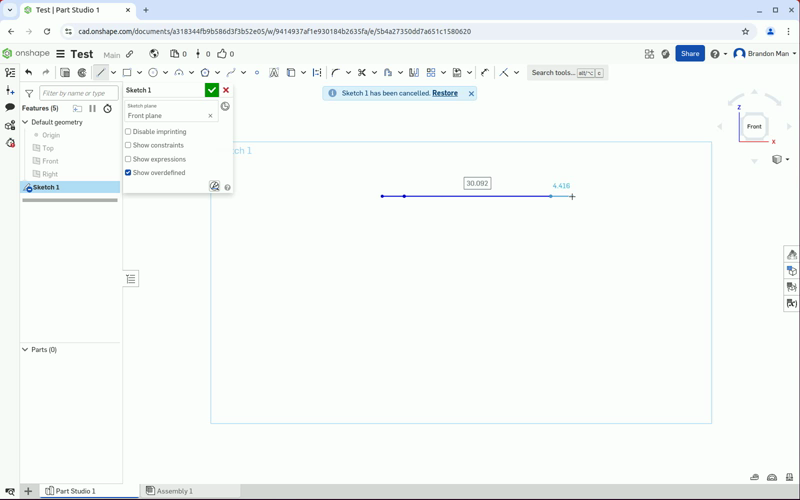
key_down(shift)
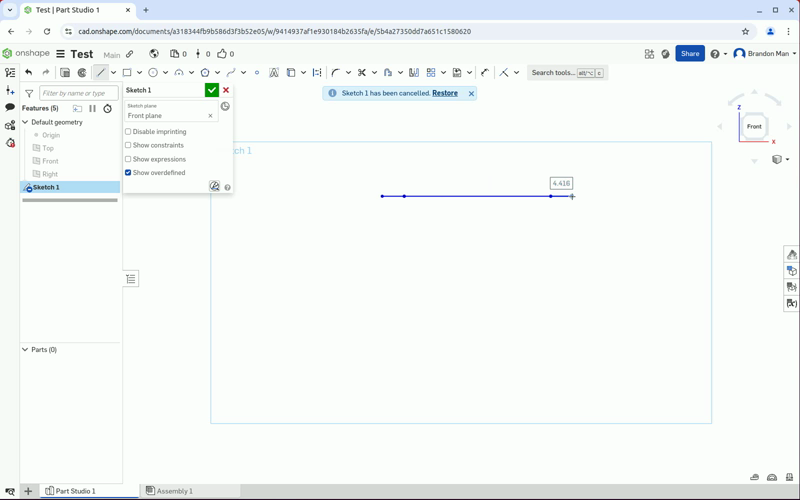
mouse_move(589, 196)
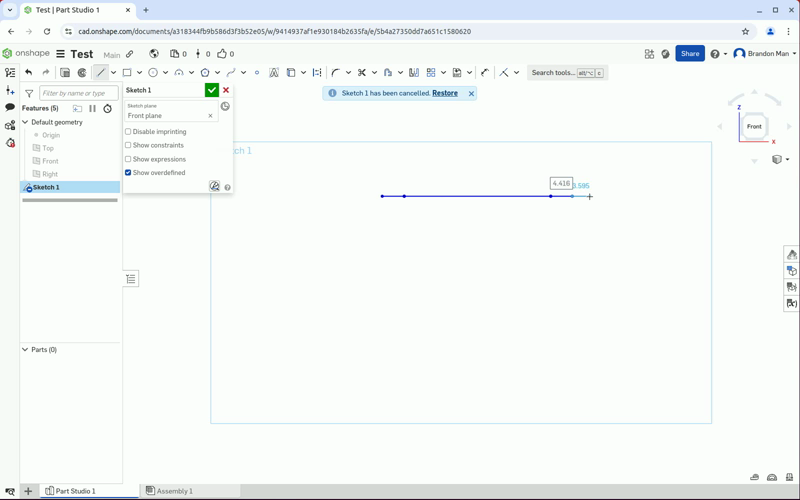
mouse_move(572, 174)
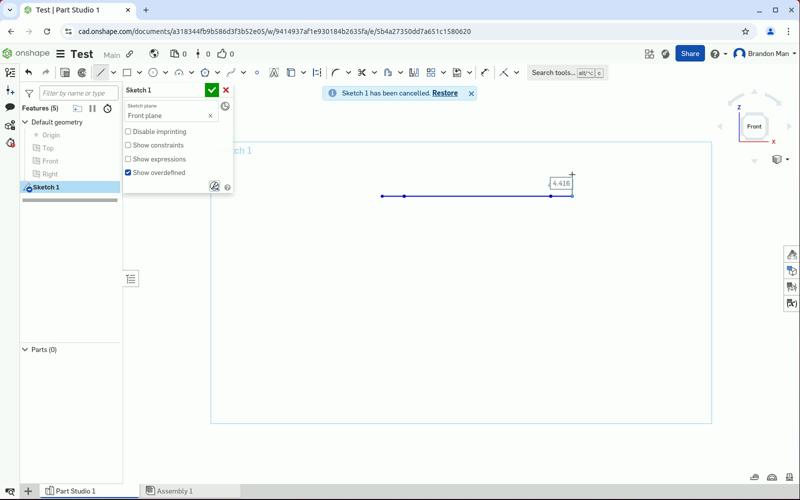
click(572, 174)
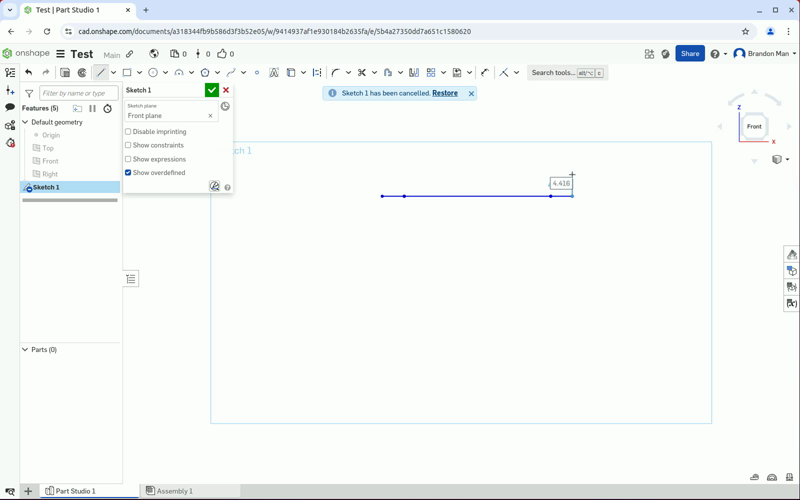
key_up(shift)
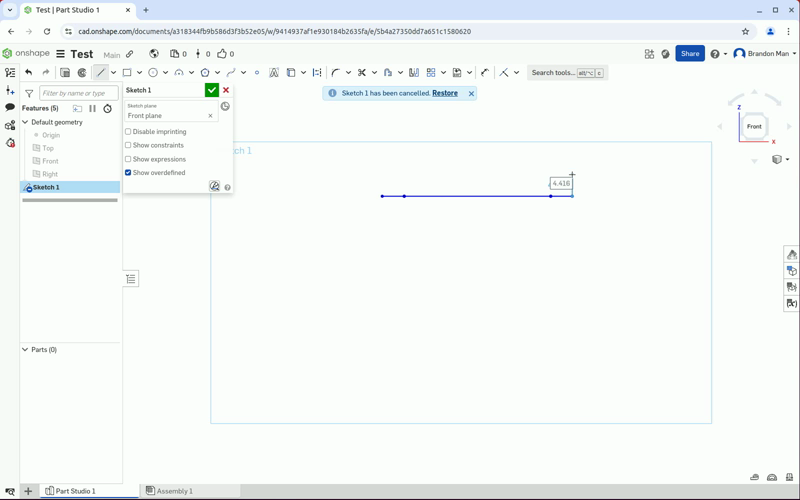
key_down(shift)
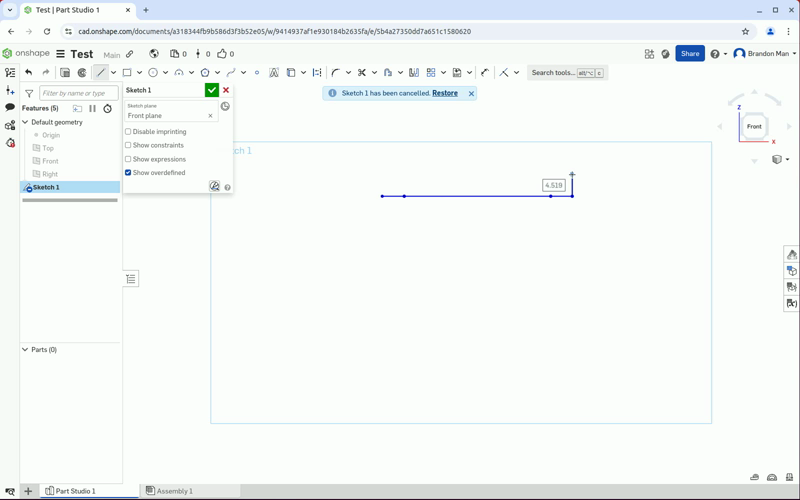
mouse_move(382, 174)
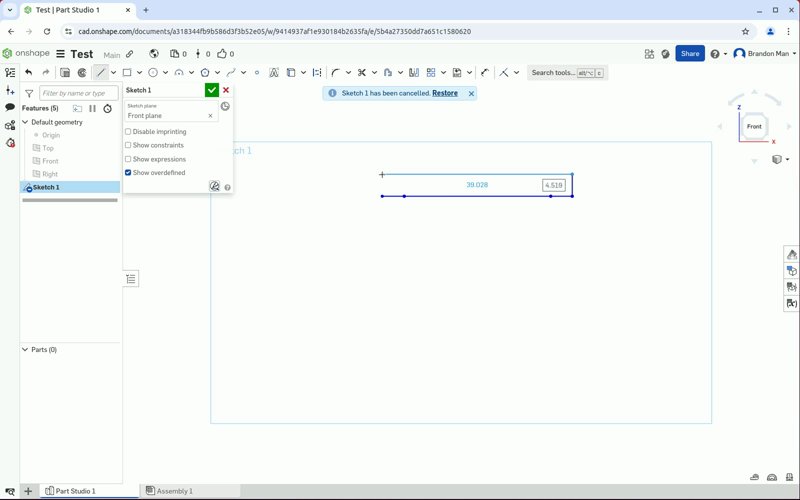
click(382, 174)
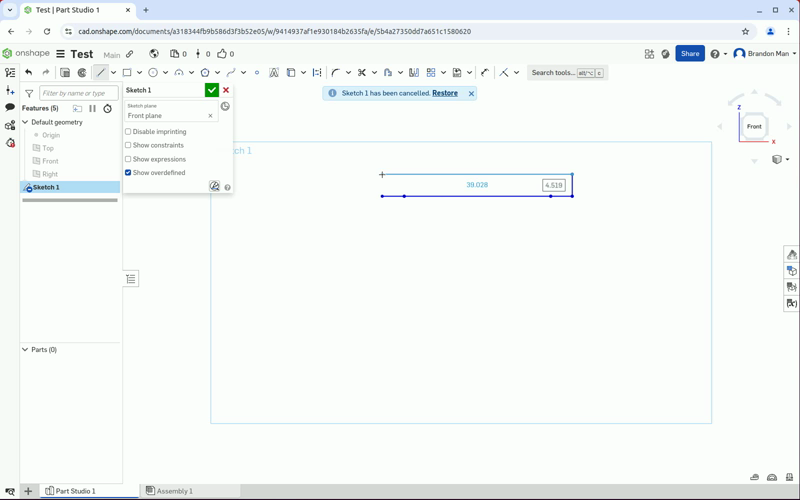
key_up(shift)
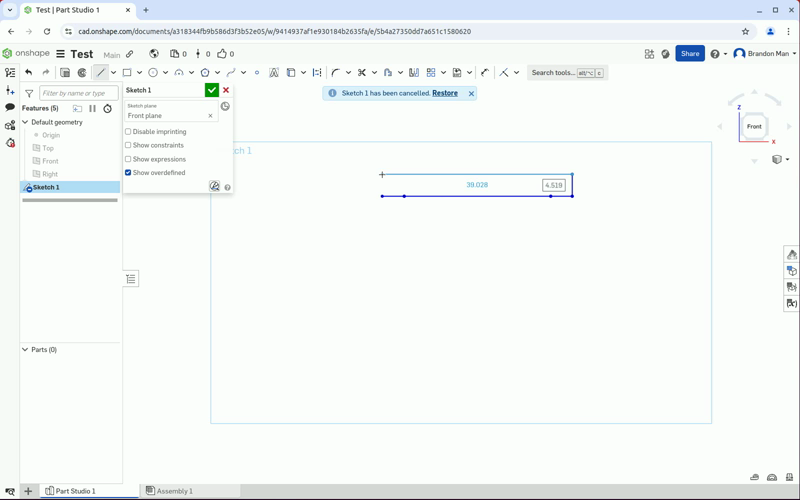
mouse_move(412, 174)
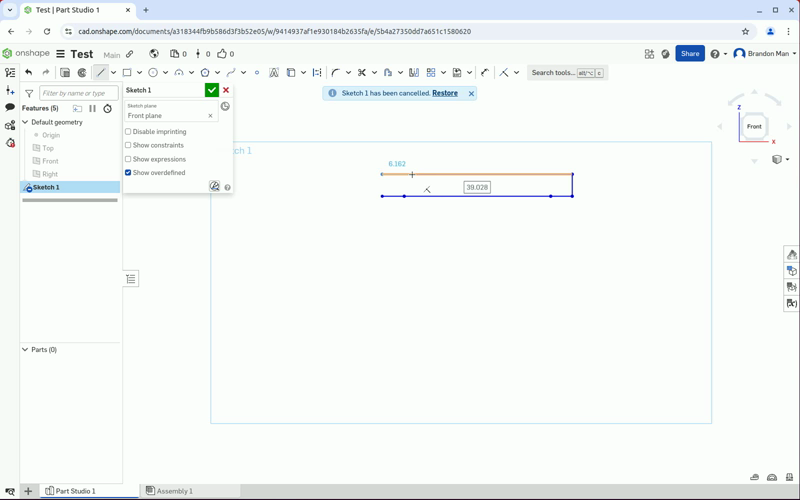
key_down(shift)
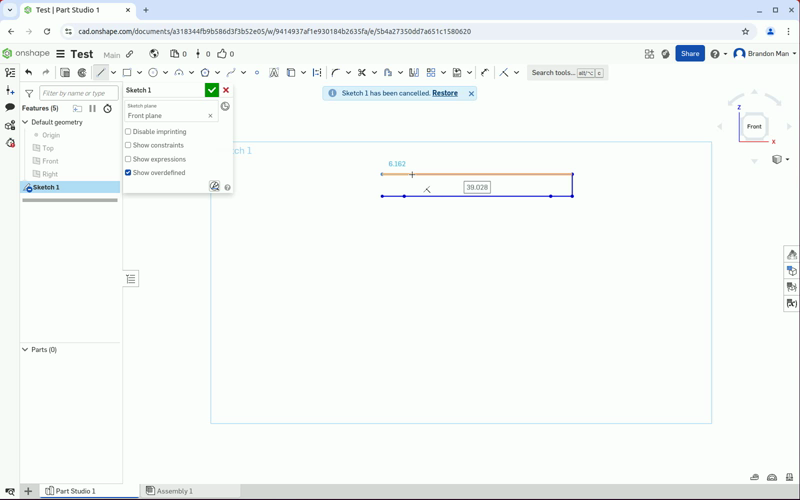
mouse_move(382, 196)
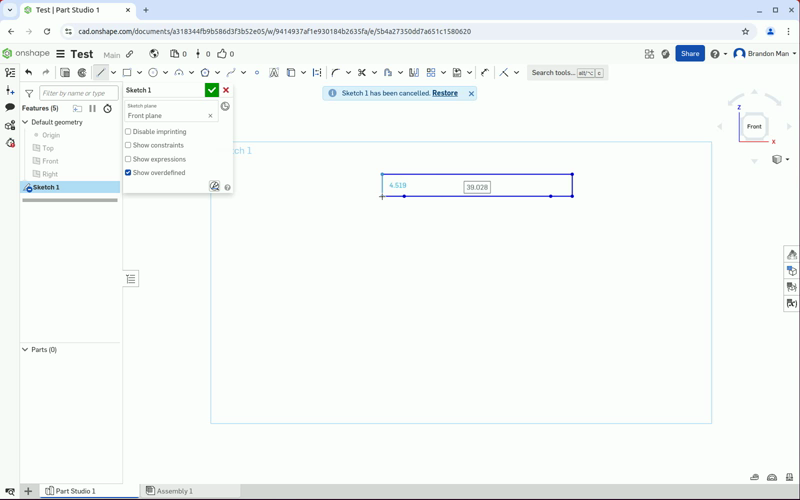
key_up(shift)
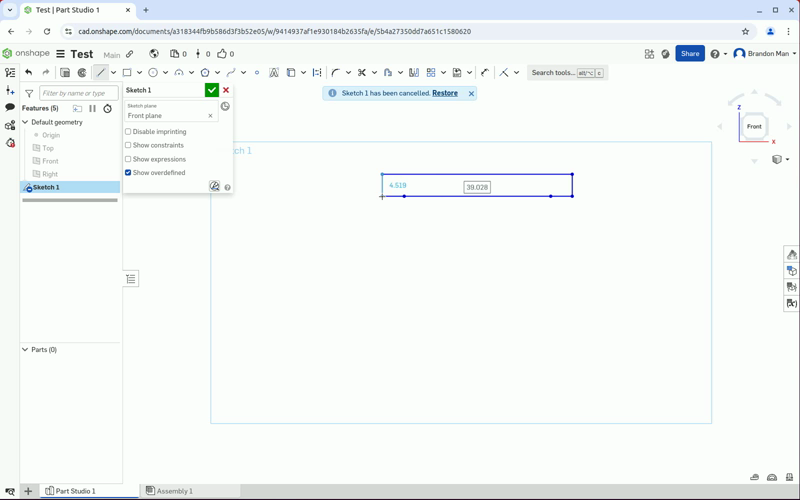
click(382, 196)
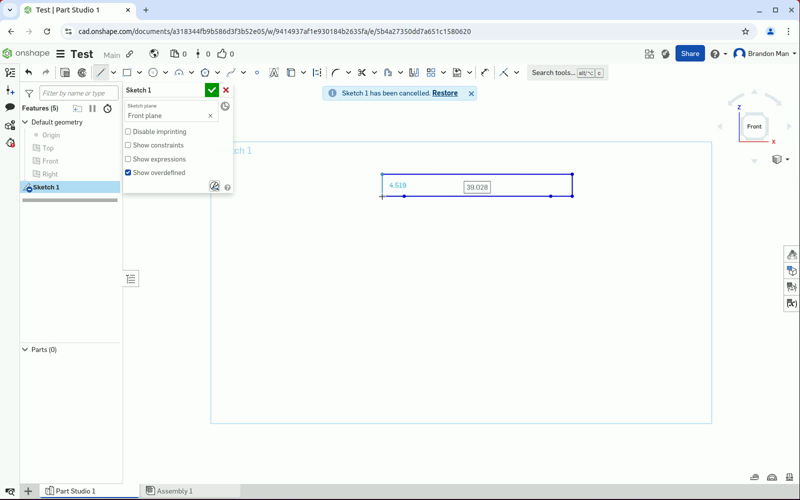
key(esc)
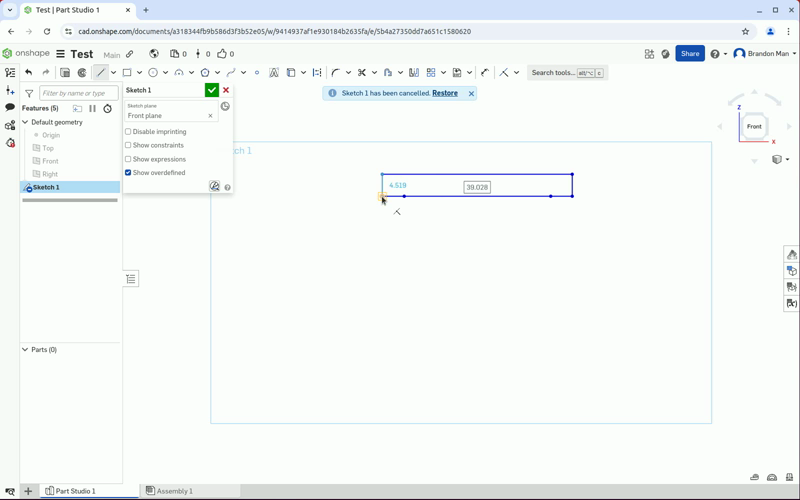
mouse_move(459, 192)
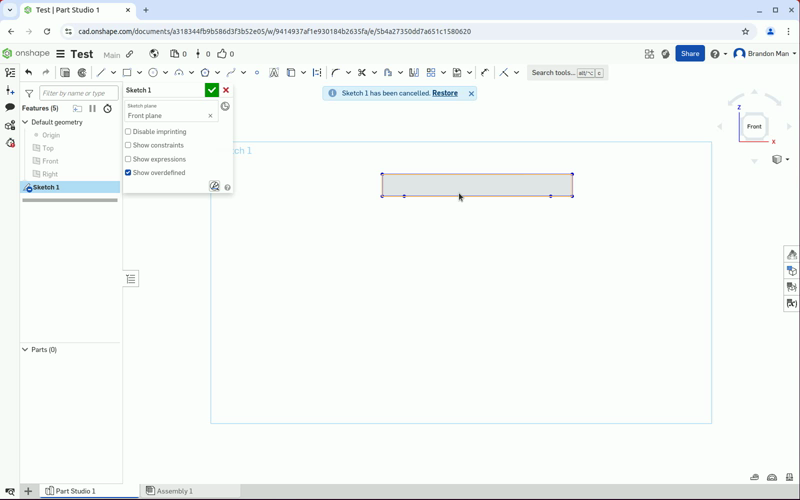
click(459, 192)
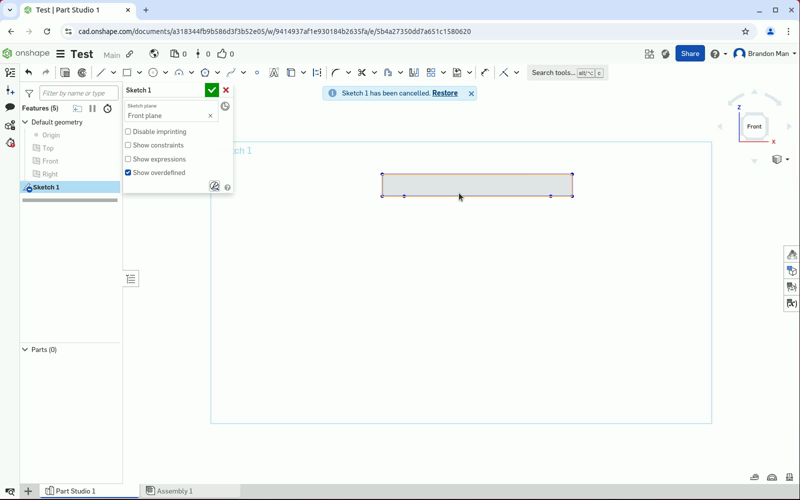
mouse_move(73, 352)
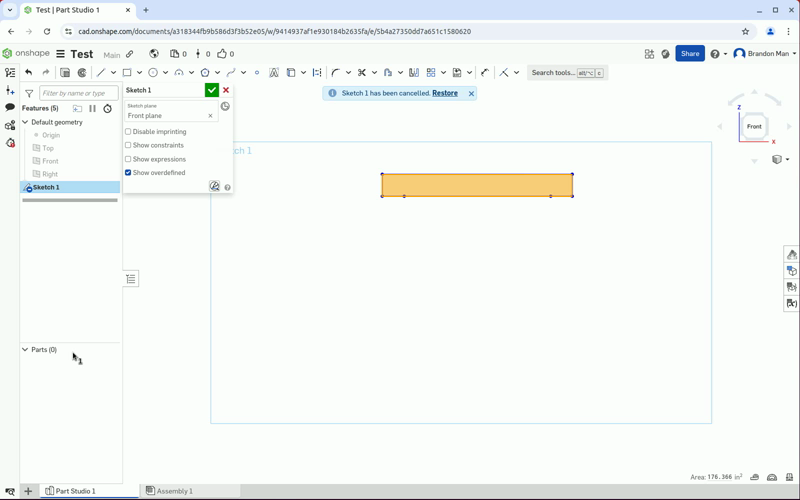
key(shift+y)
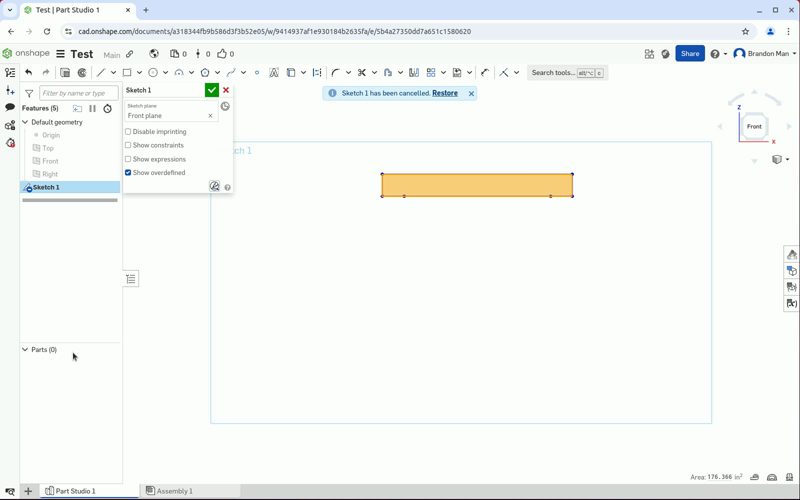
key(shift+e)
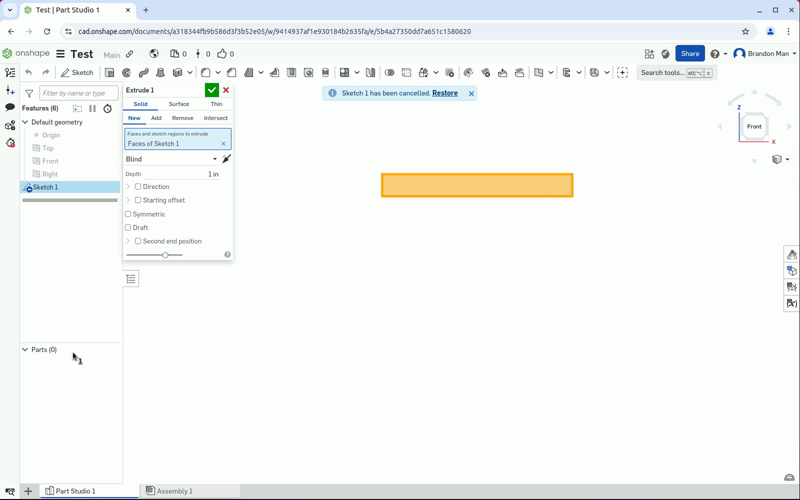
mouse_move(143, 106)
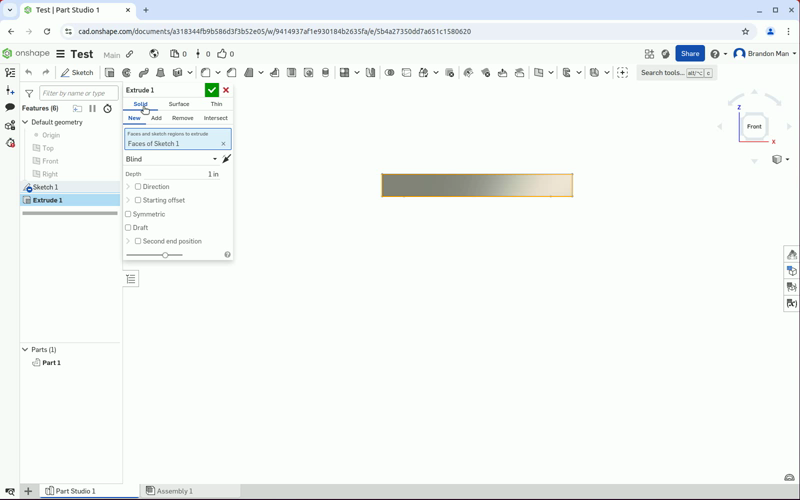
click(143, 106)
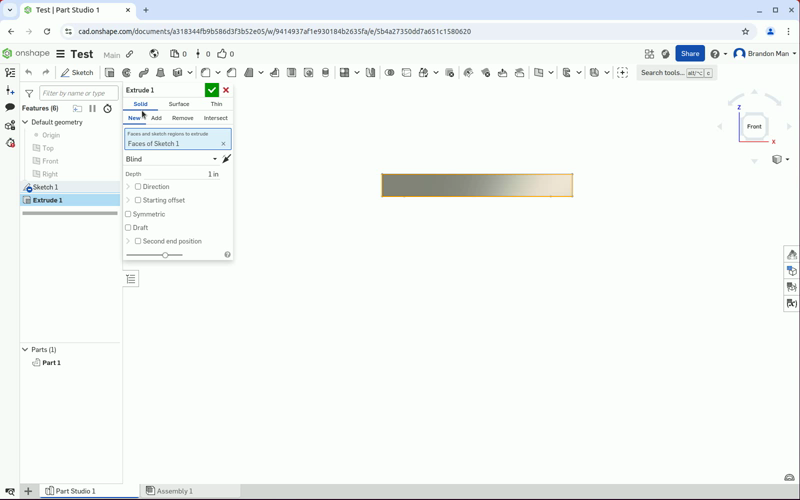
mouse_move(137, 120)
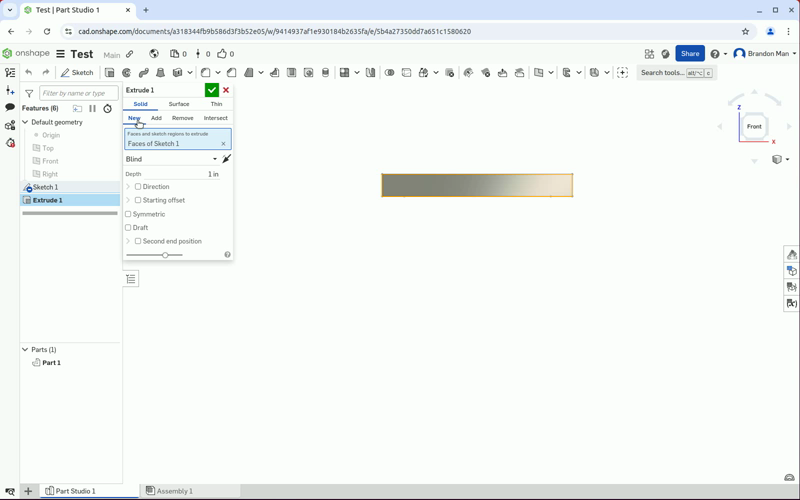
click(137, 120)
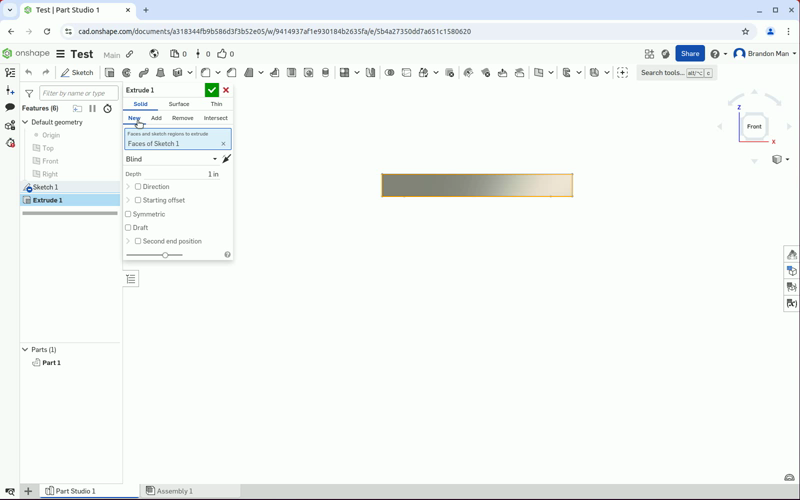
key(tab, 4)
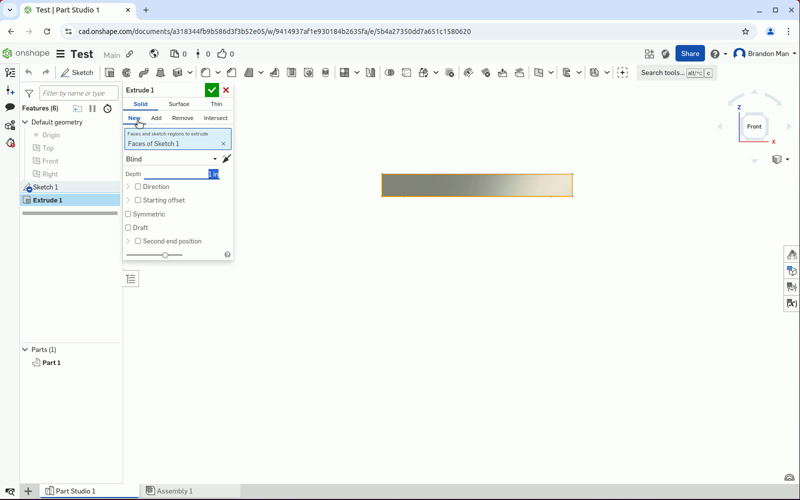
text(6.74)
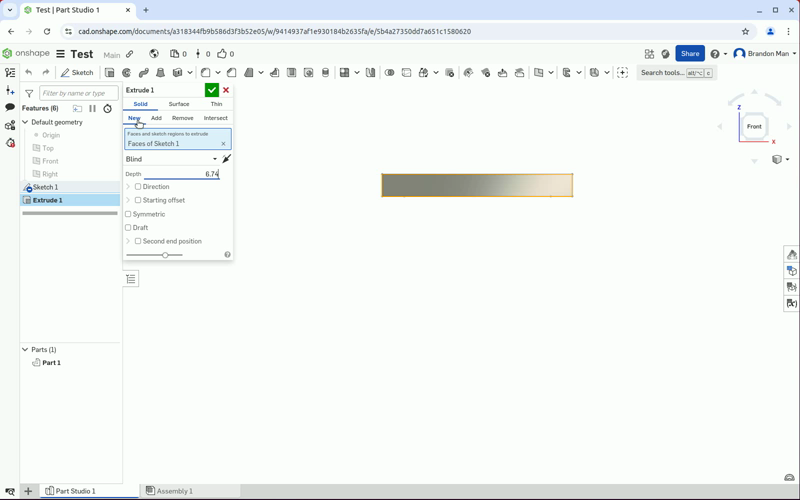
key(tab, 3)
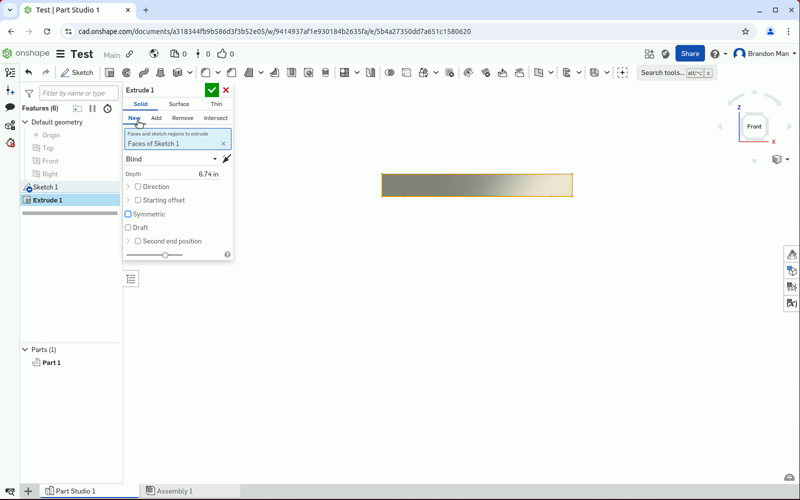
key(space)
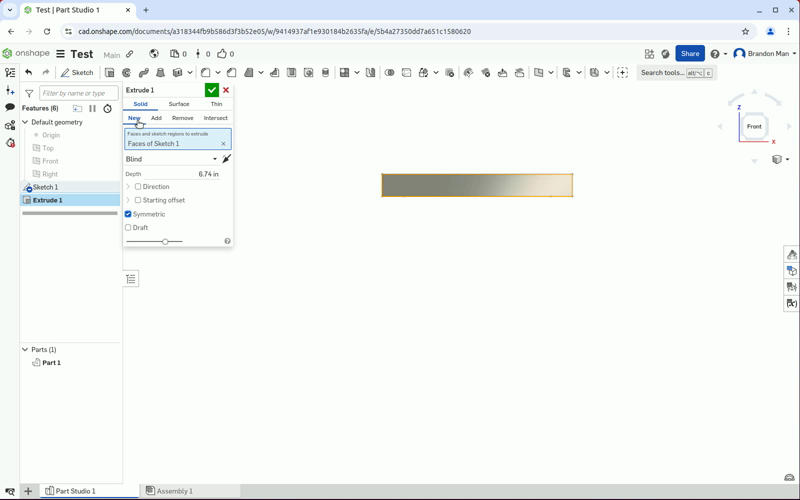
key(enter)
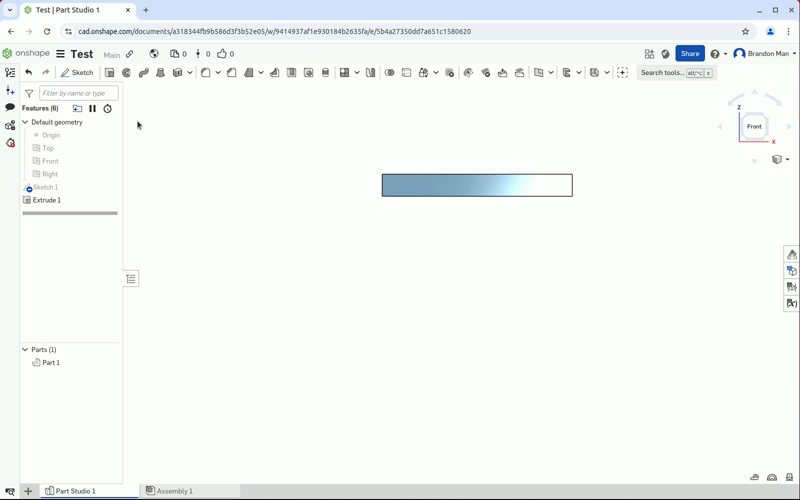
key(shift+h)
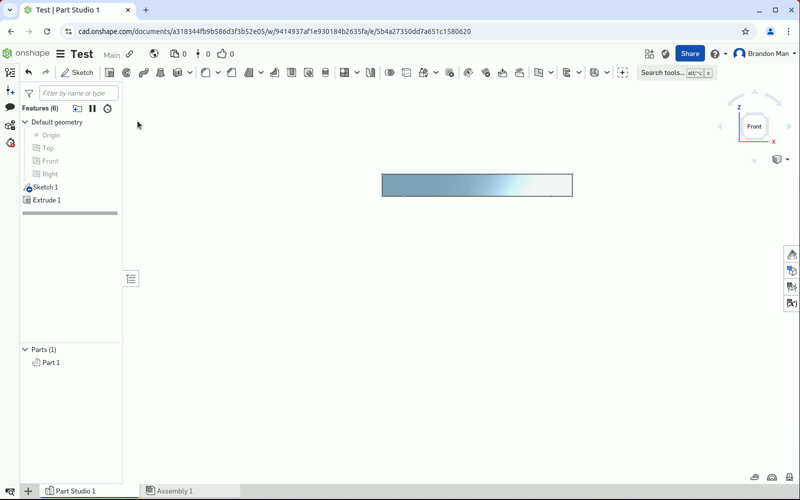
key(shift+h)
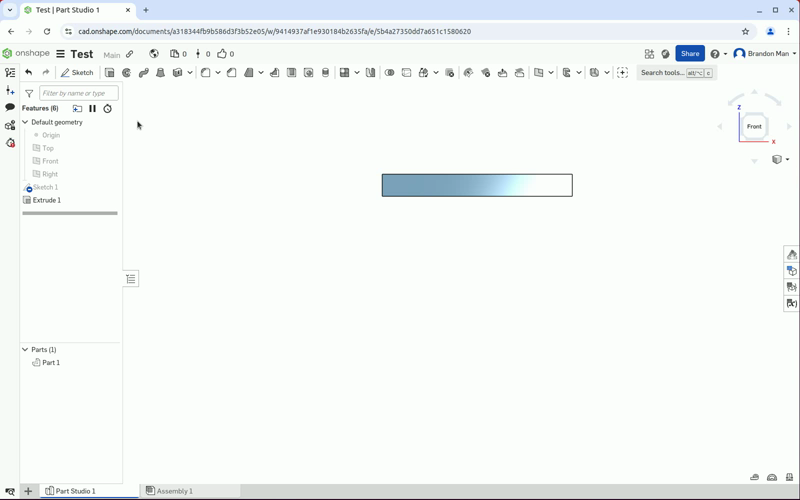
mouse_move(73, 189)
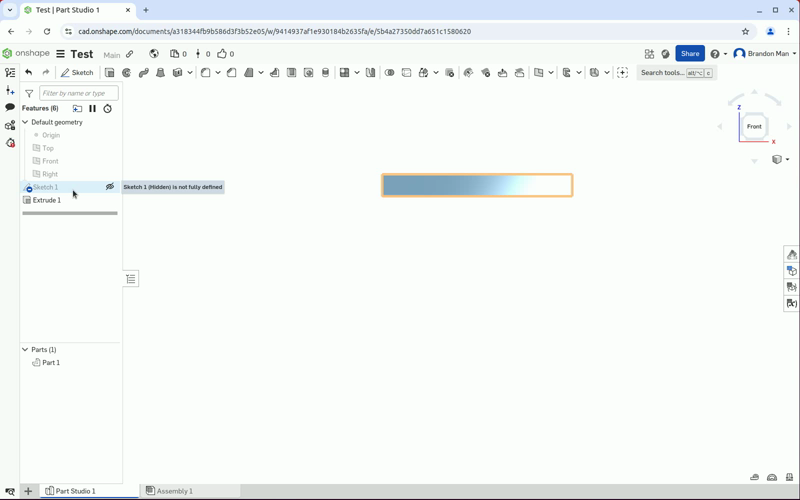
click(73, 189)
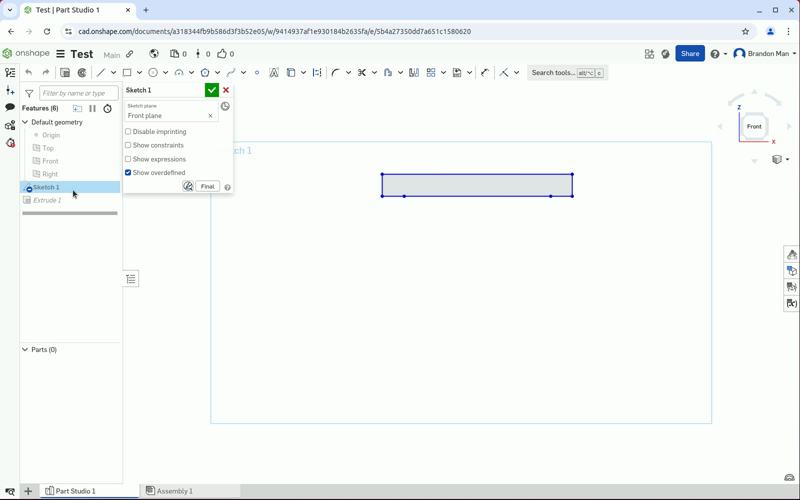
mouse_move(229, 92)
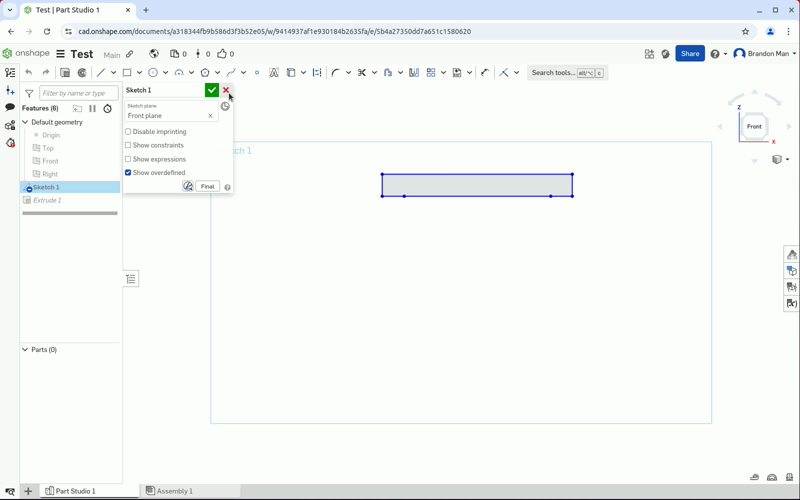
click(229, 92)
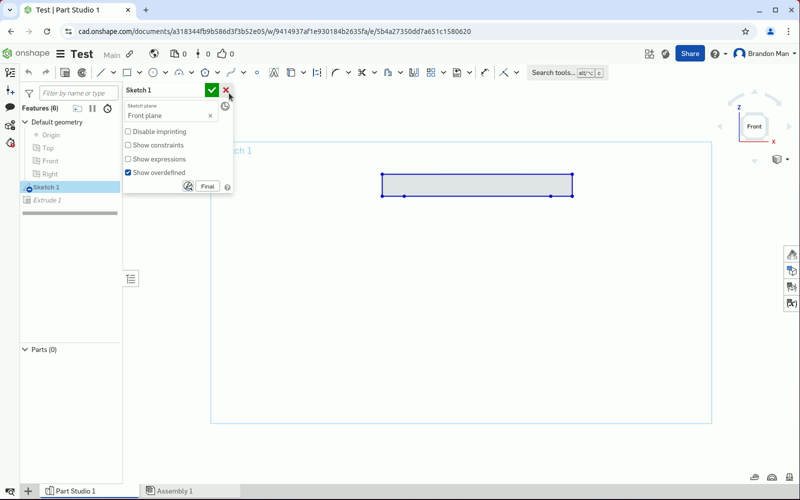
key(shift+s)
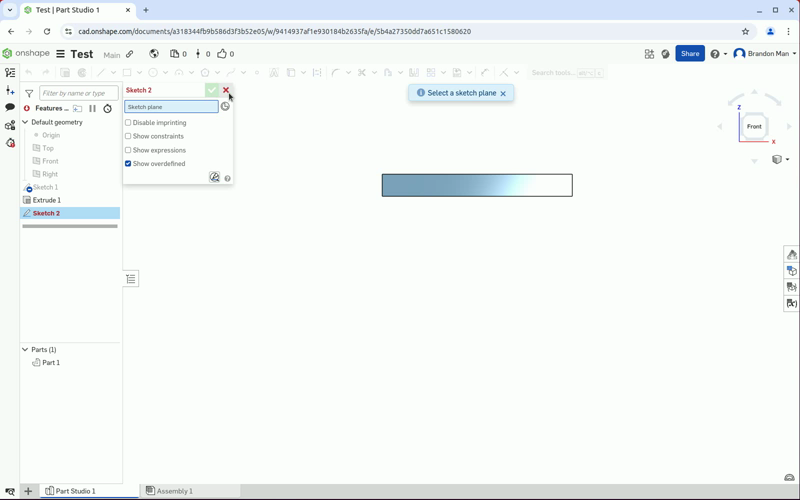
mouse_move(73, 163)
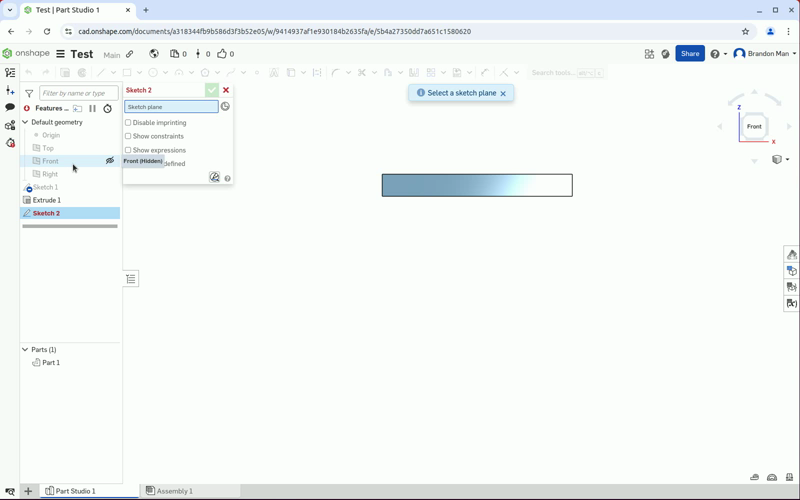
click(73, 163)
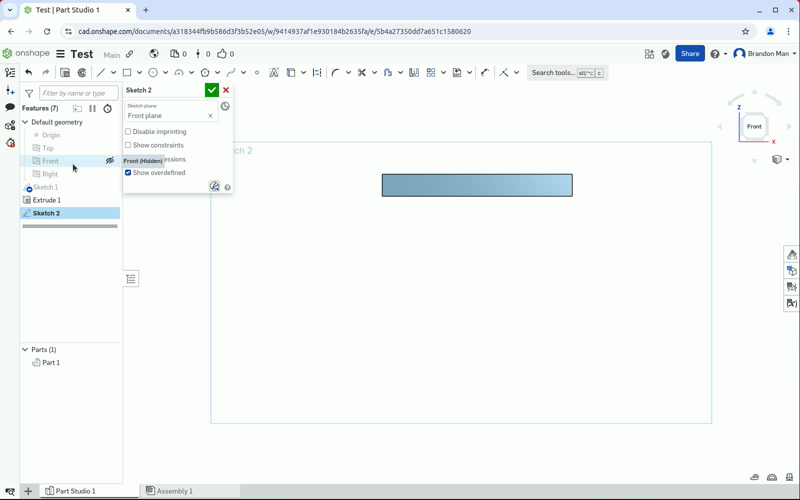
mouse_move(73, 352)
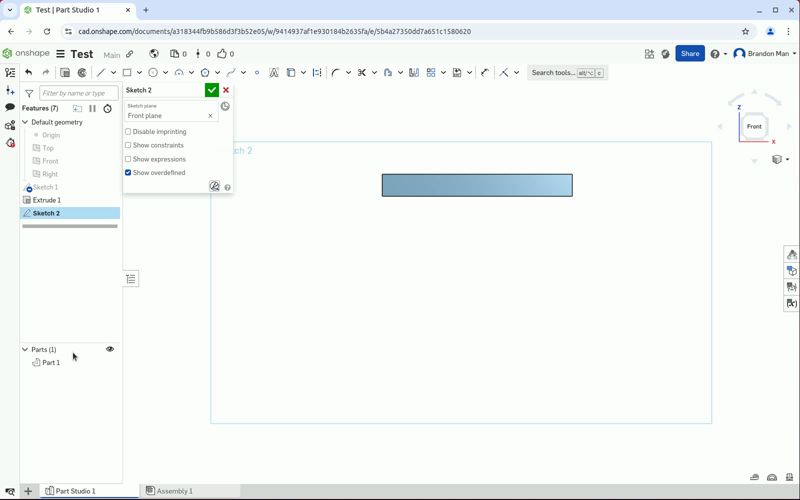
key(y)
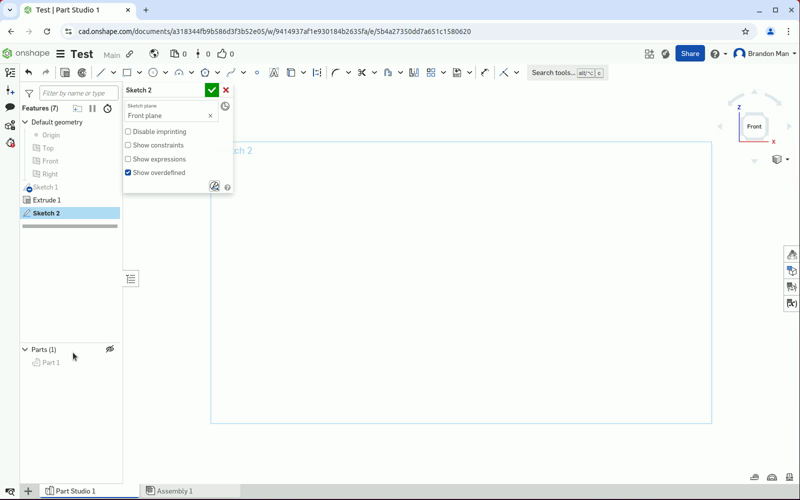
key(l)
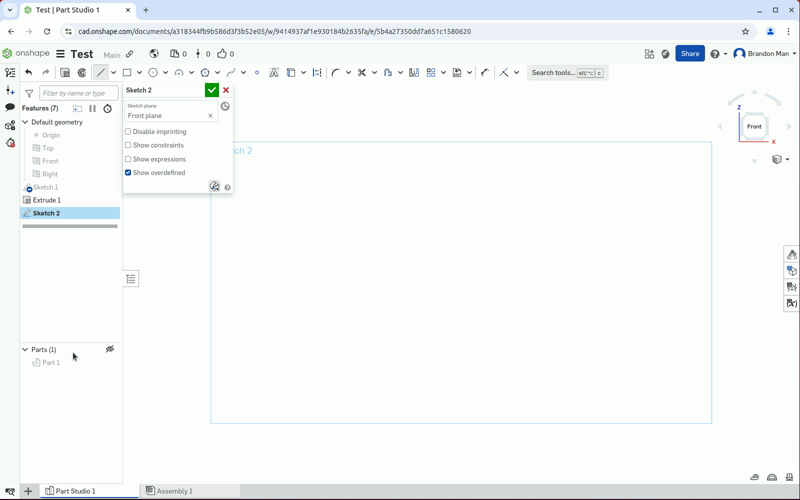
key_down(shift)
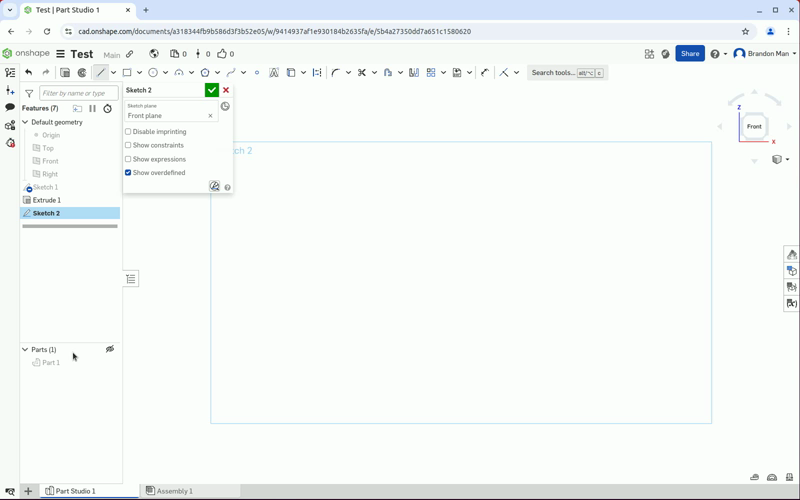
mouse_move(403, 292)
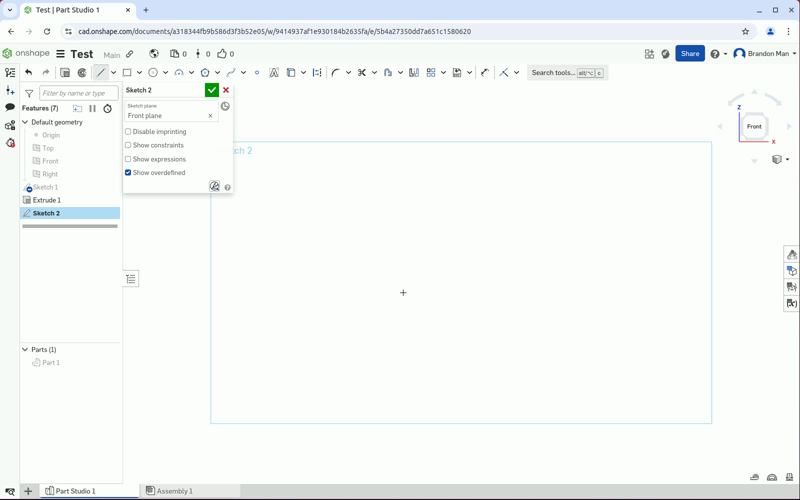
click(403, 292)
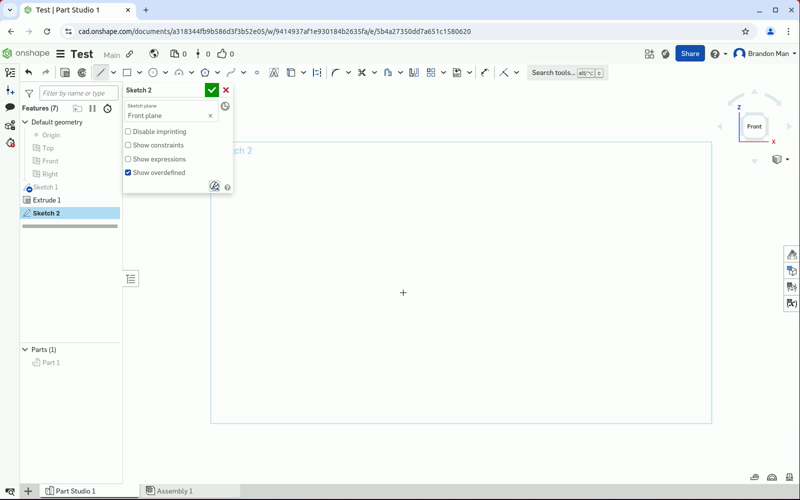
key_up(shift)
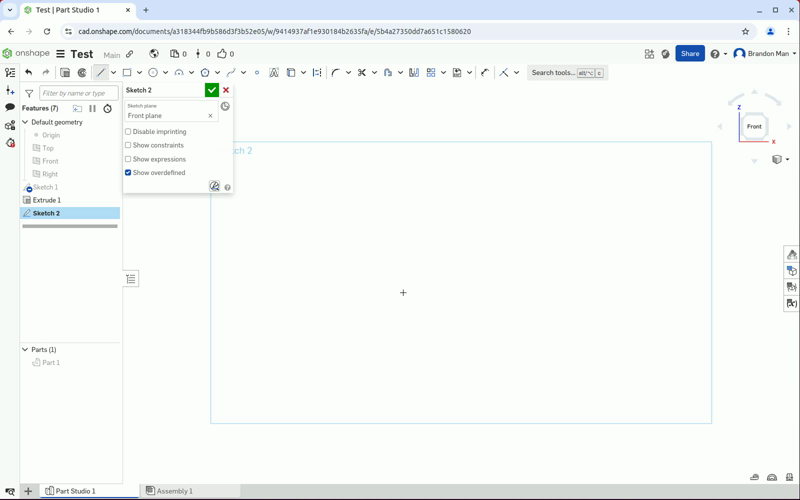
key_down(shift)
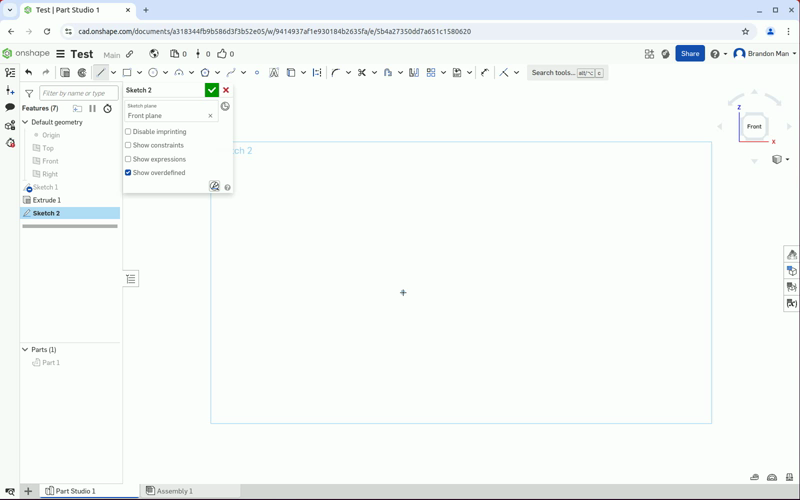
mouse_move(551, 292)
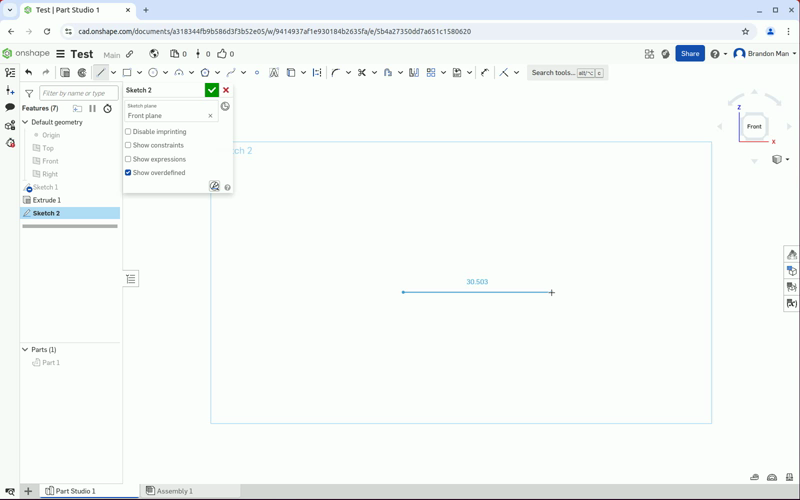
click(551, 292)
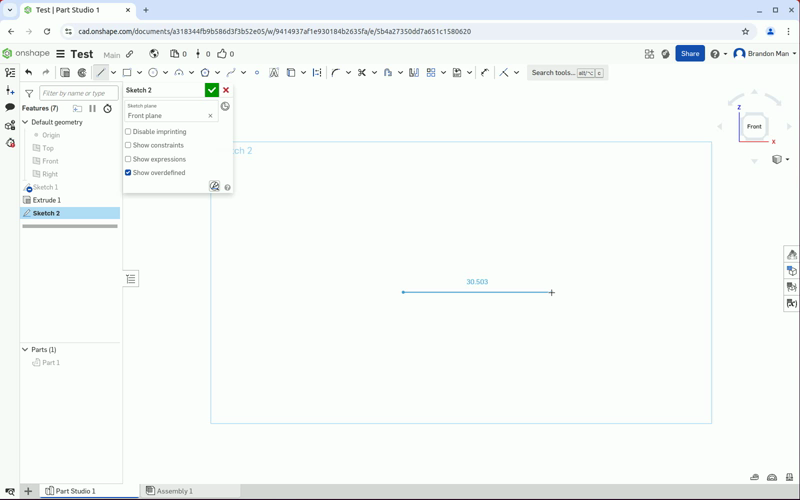
key_up(shift)
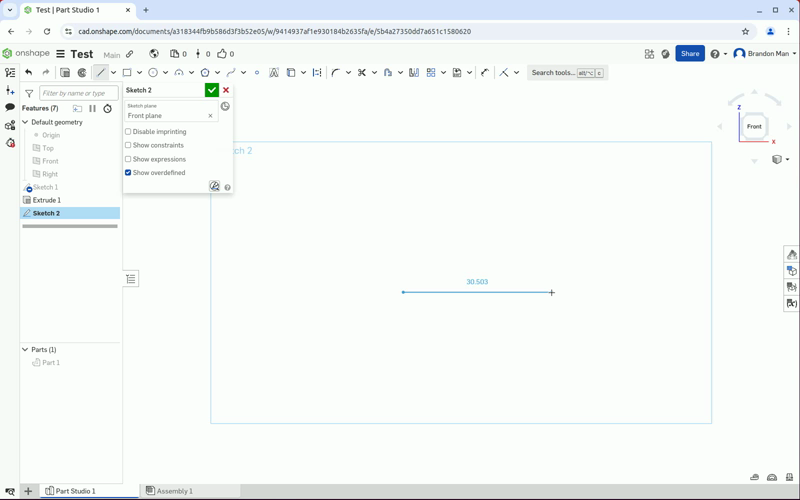
key_down(shift)
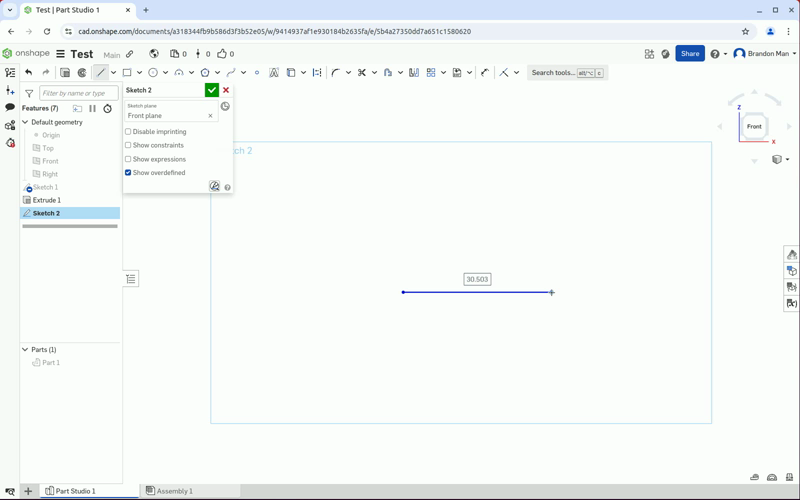
mouse_move(551, 196)
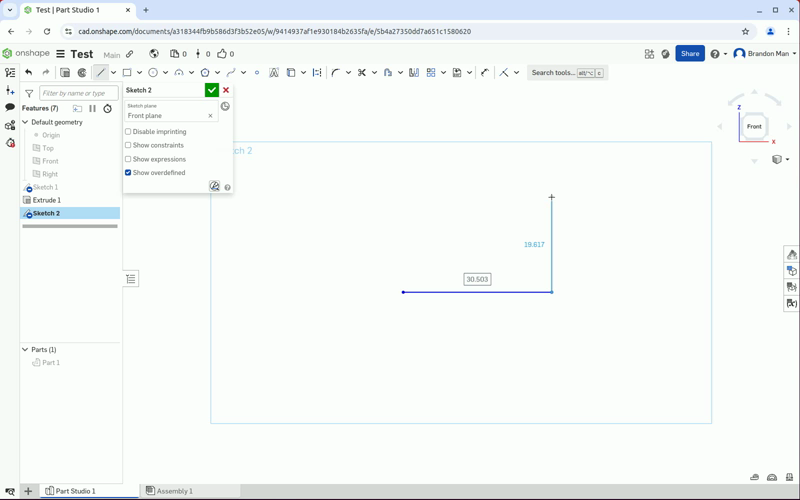
click(551, 196)
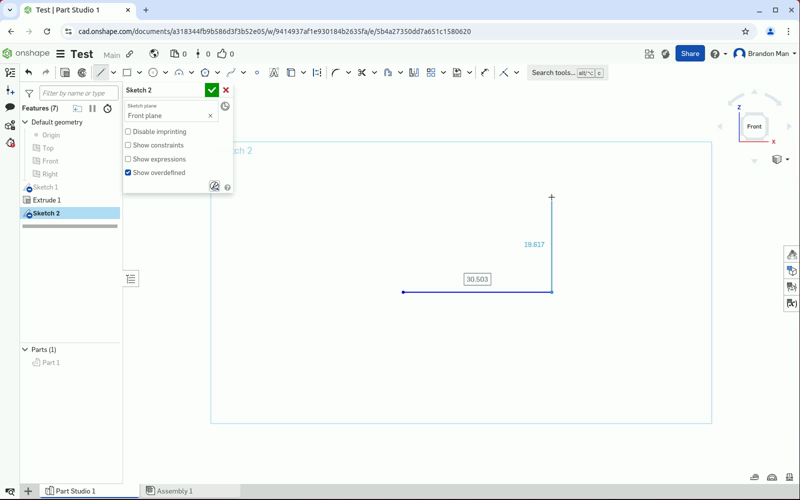
key_up(shift)
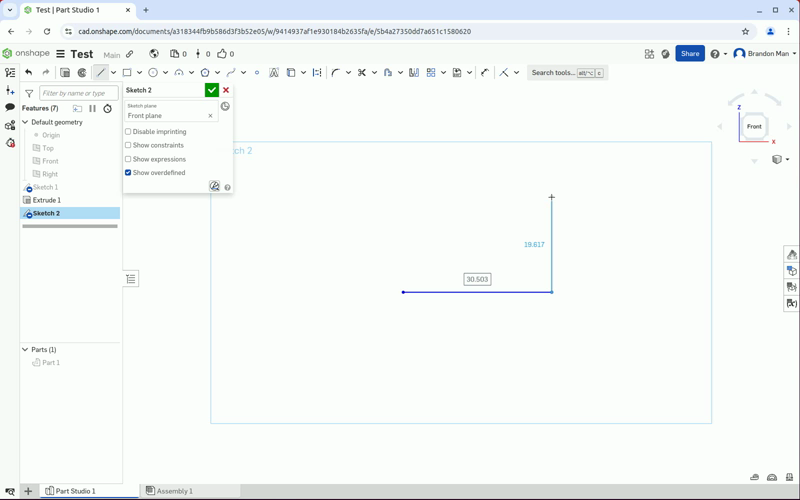
key_down(shift)
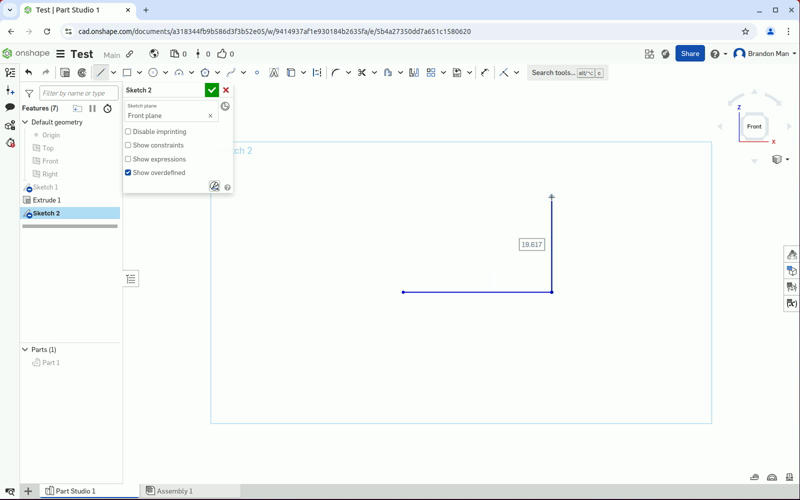
mouse_move(403, 196)
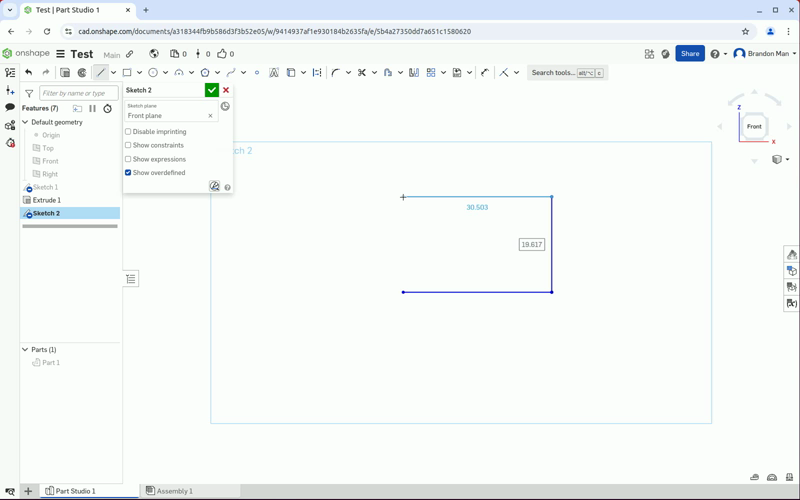
click(403, 196)
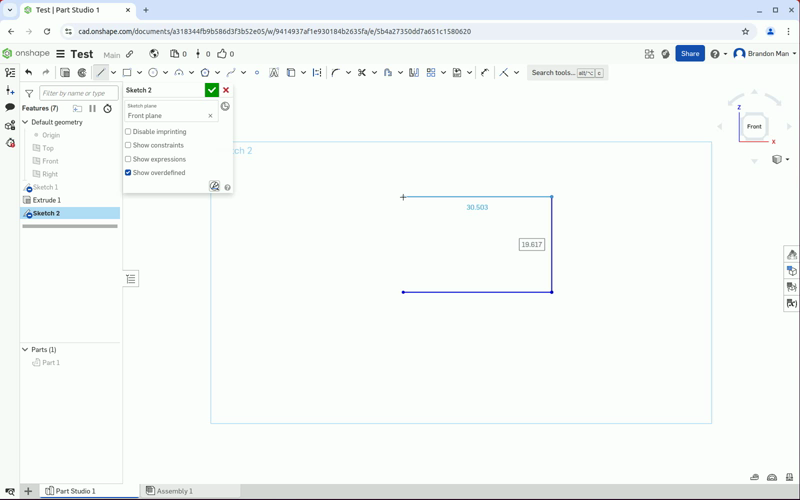
key_up(shift)
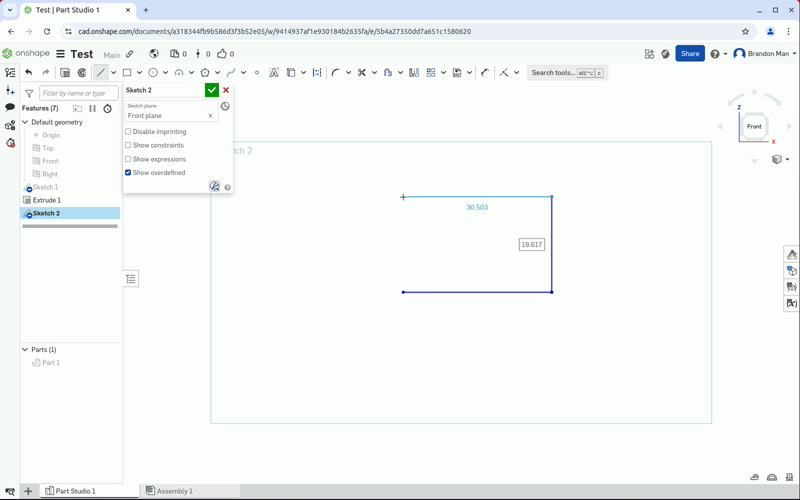
key_down(shift)
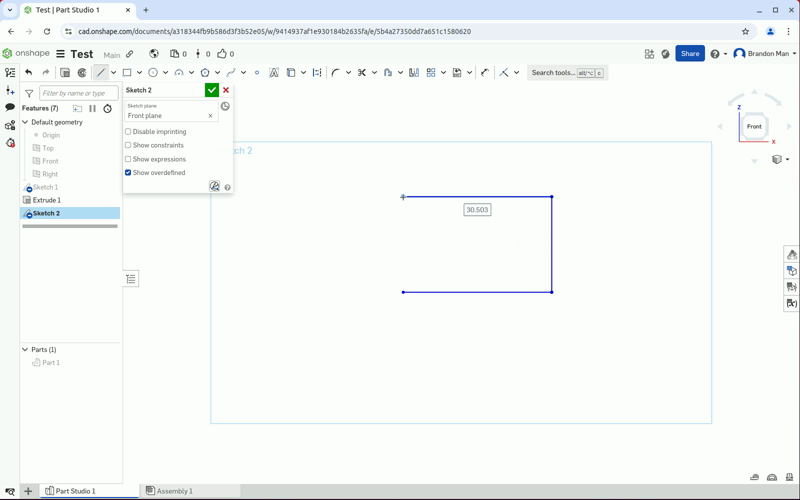
mouse_move(403, 292)
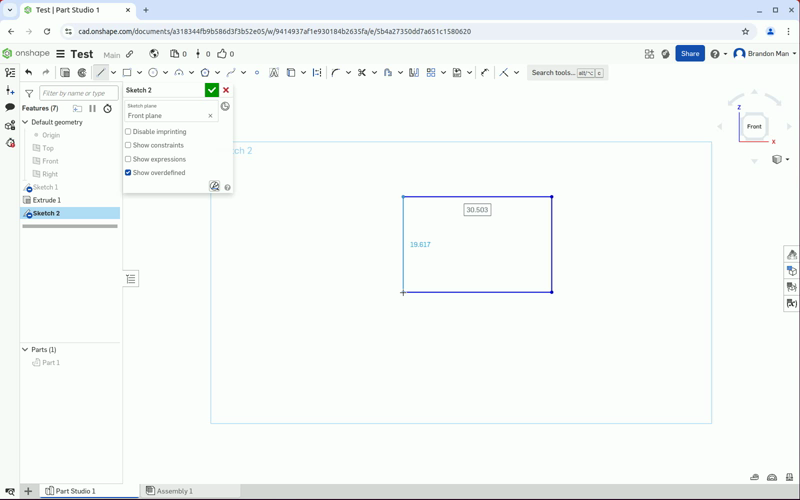
key_up(shift)
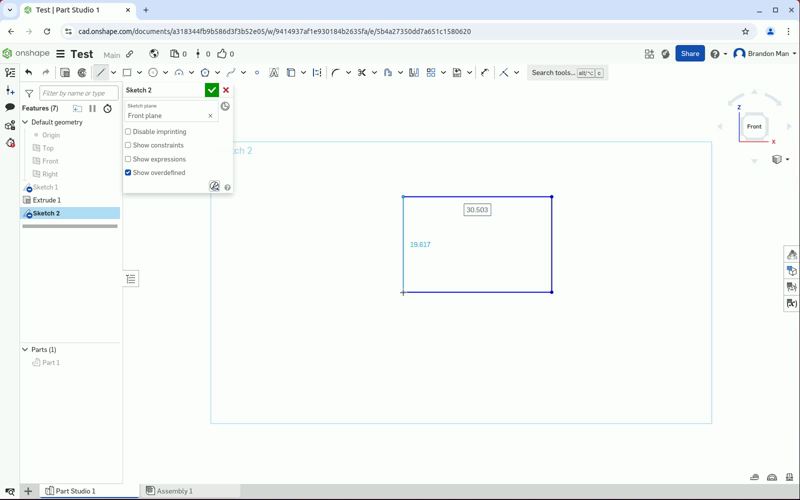
click(403, 292)
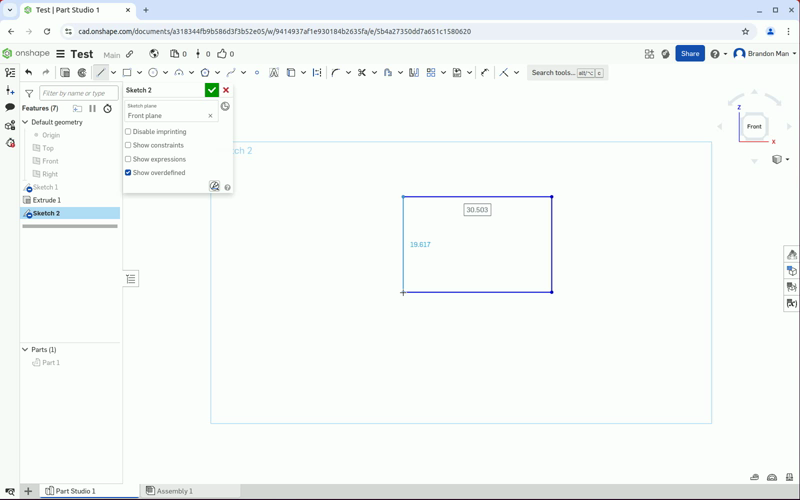
key(esc)
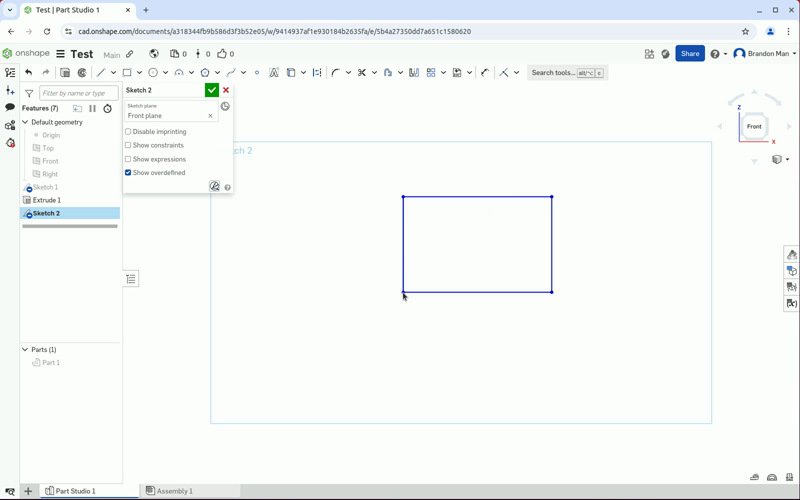
mouse_move(483, 242)
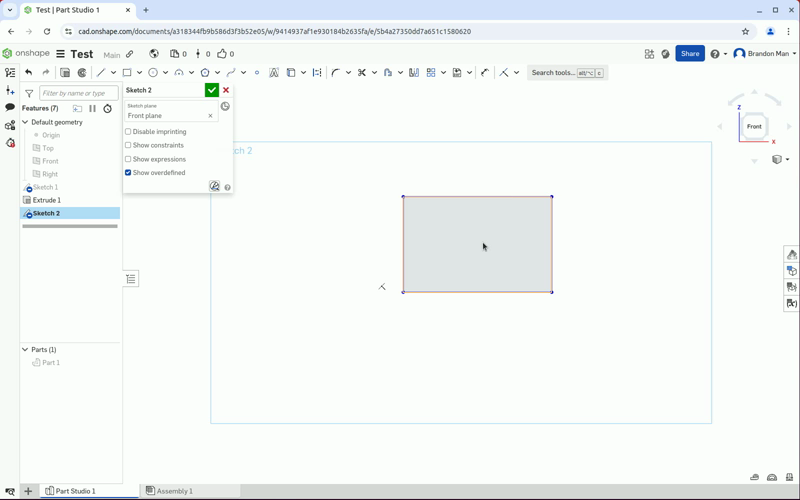
click(483, 242)
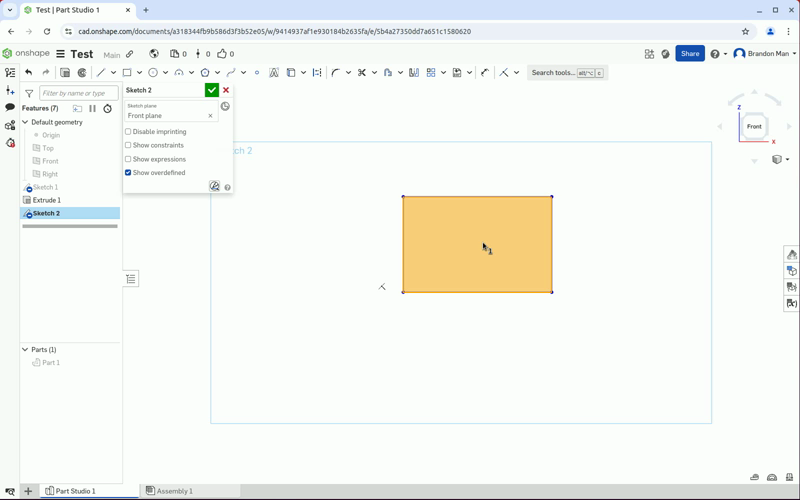
mouse_move(73, 352)
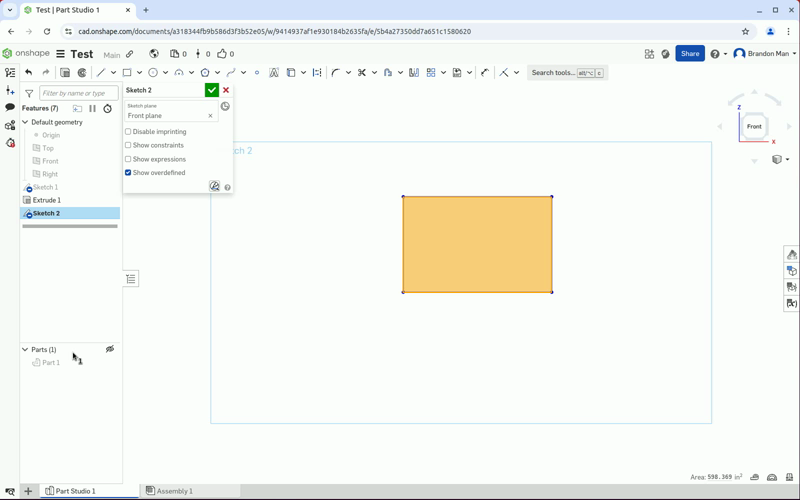
key(shift+y)
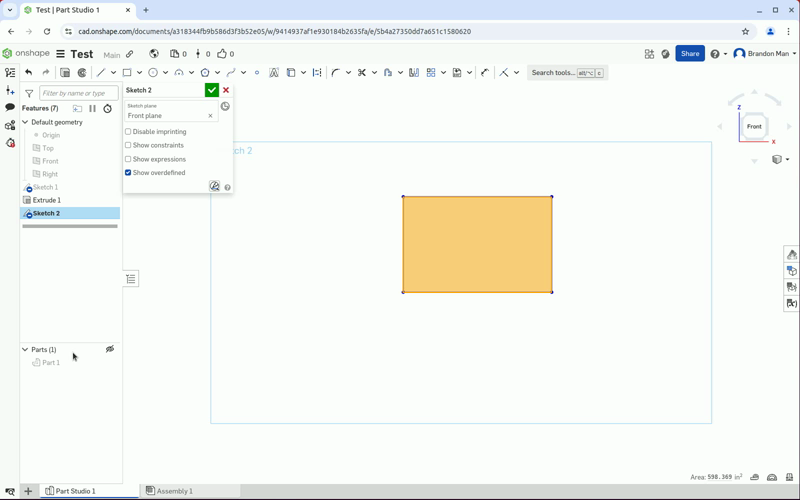
key(shift+e)
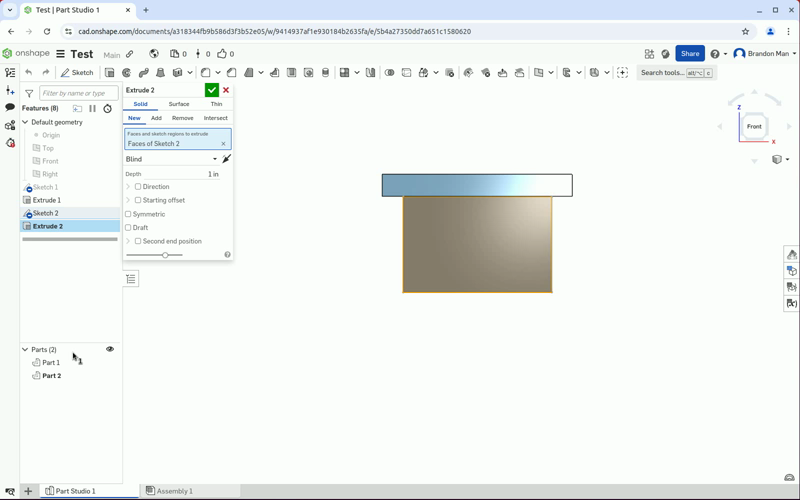
mouse_move(143, 106)
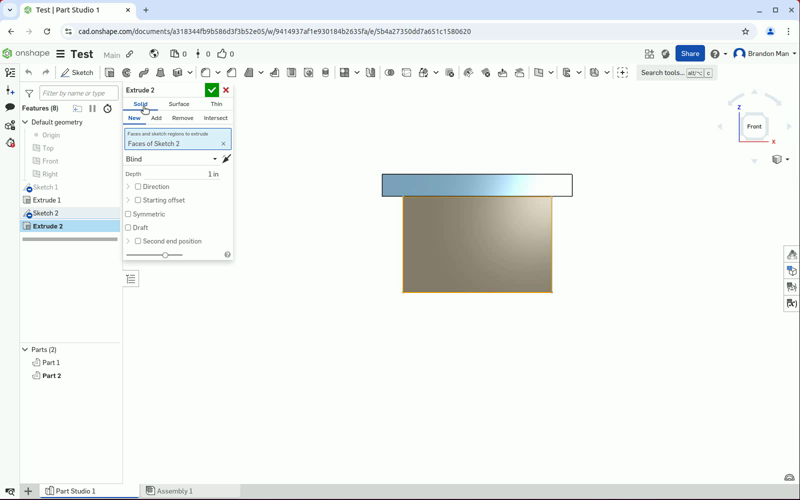
click(143, 106)
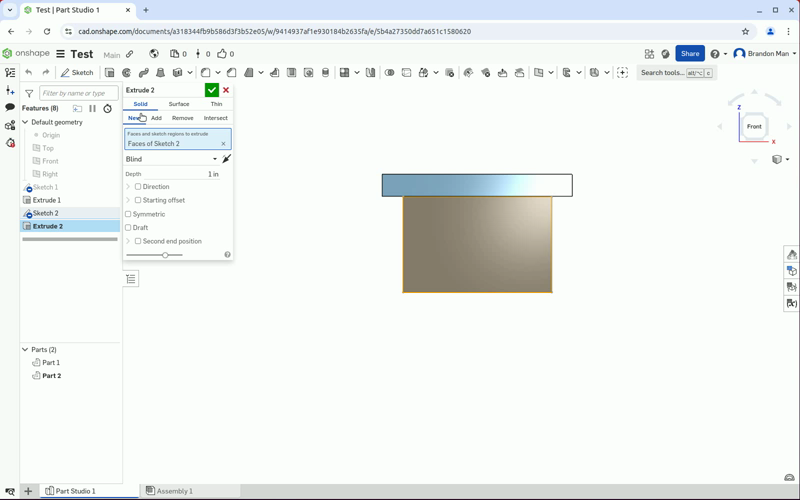
mouse_move(137, 120)
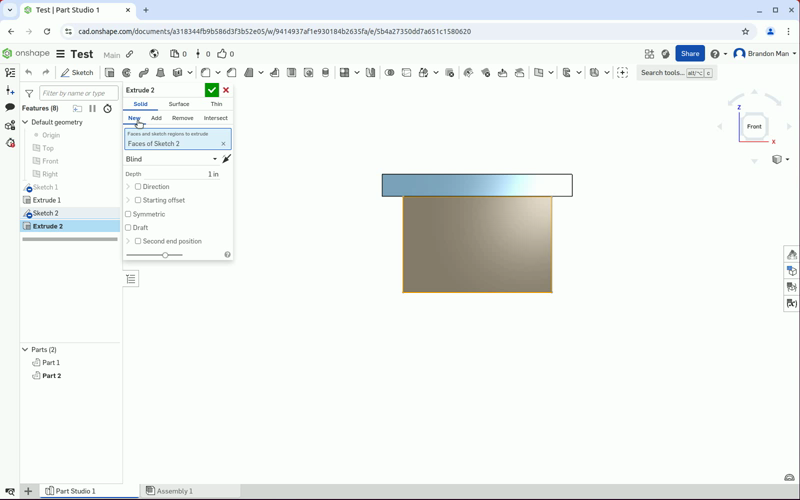
click(137, 120)
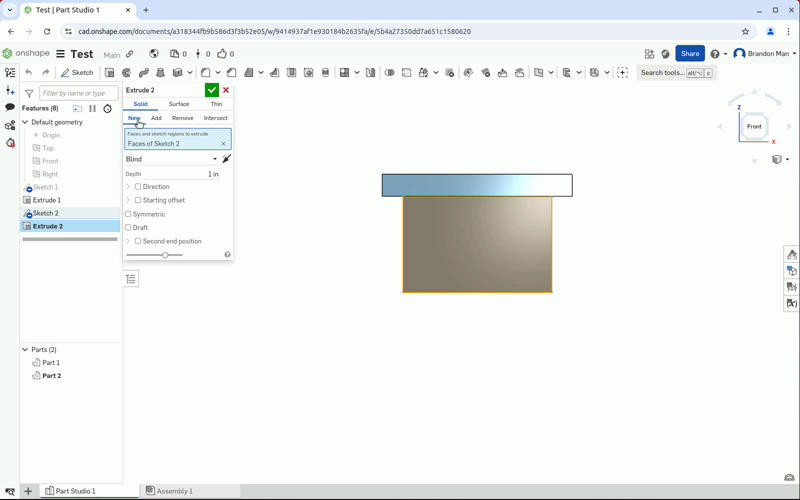
key(tab, 4)
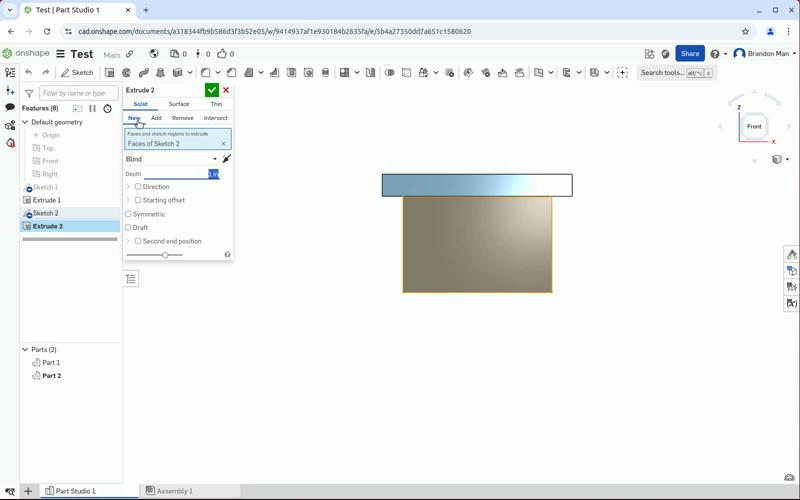
text(2.408)
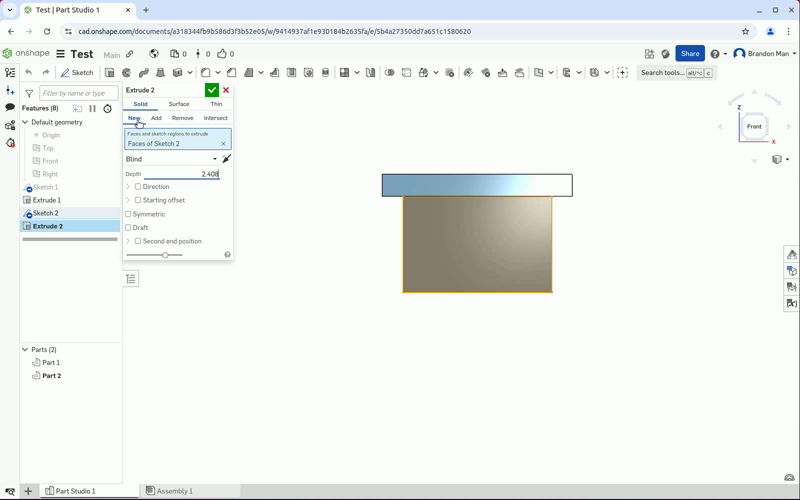
key(tab, 3)
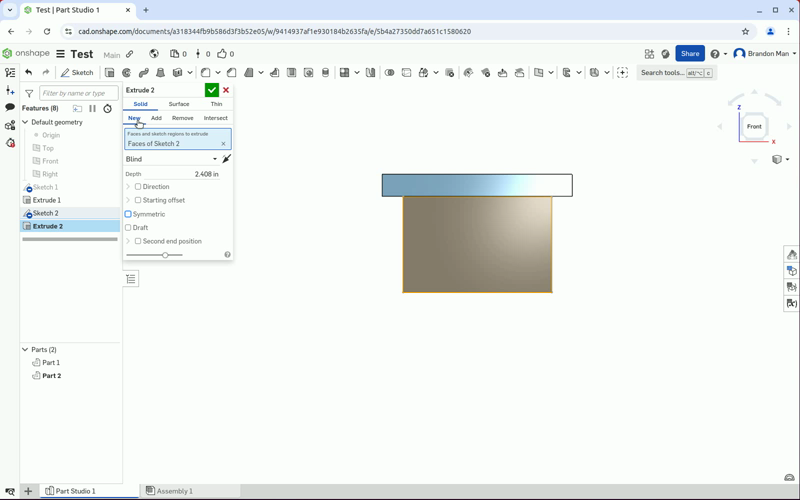
key(space)
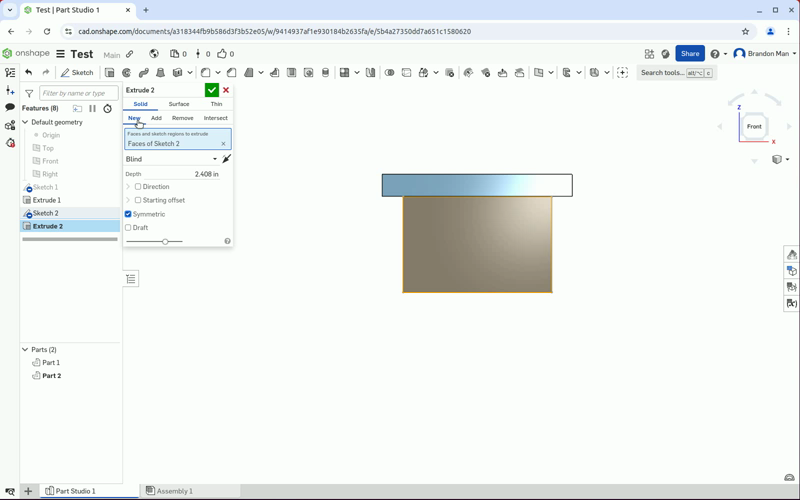
key(enter)
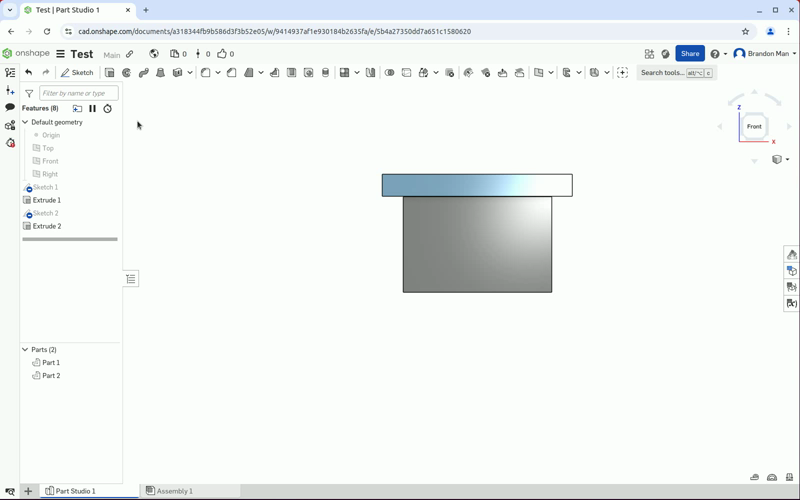
key(shift+h)
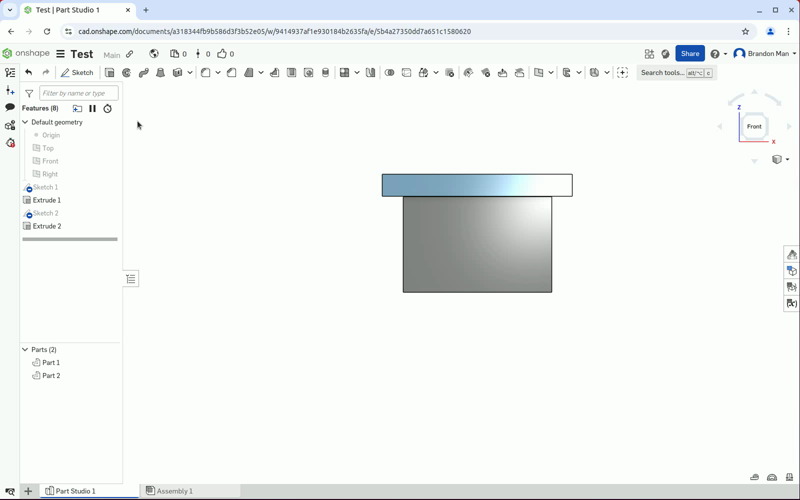
key(shift+h)
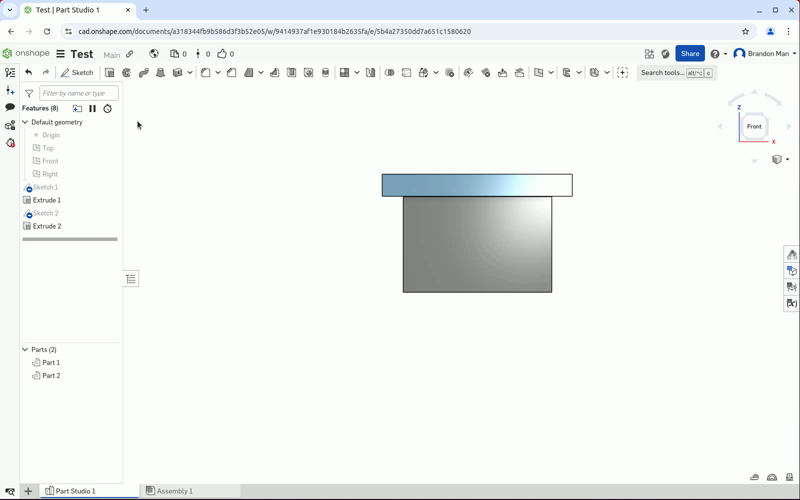
mouse_move(73, 189)
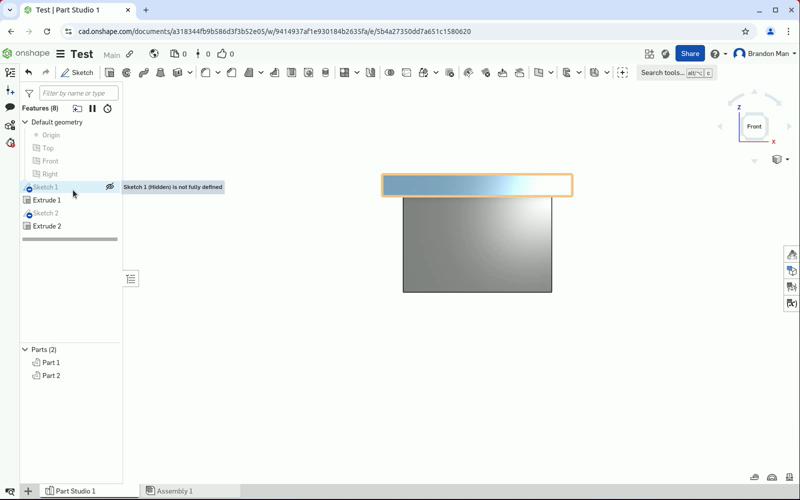
click(73, 189)
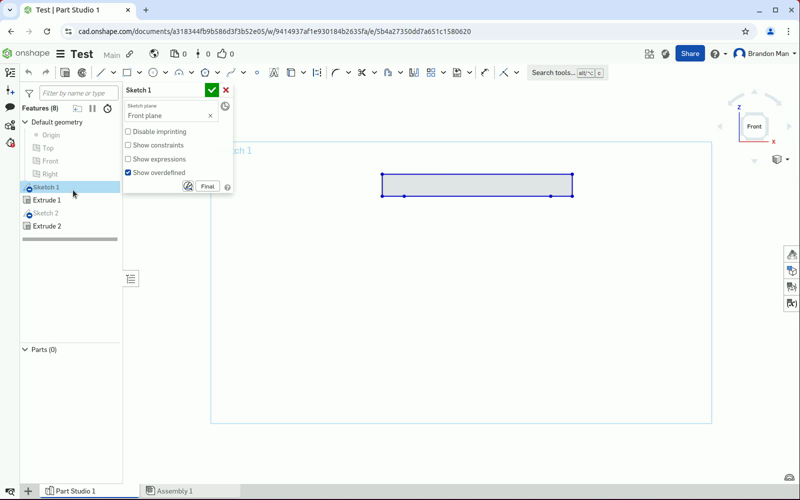
mouse_move(229, 92)
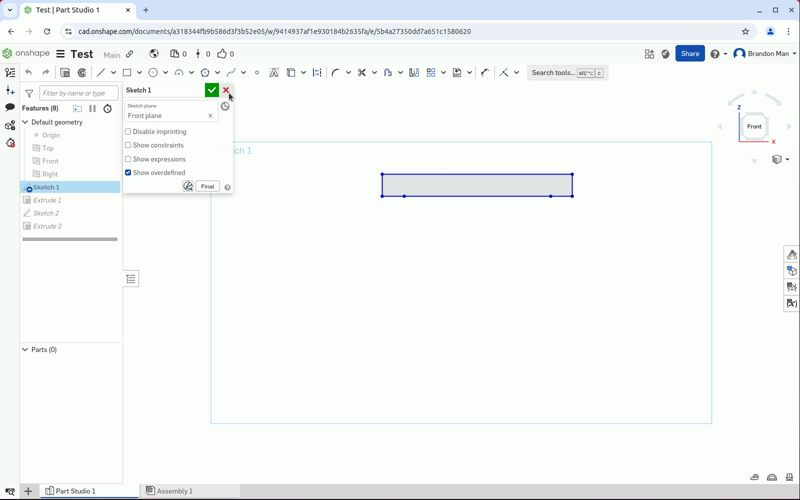
click(229, 92)
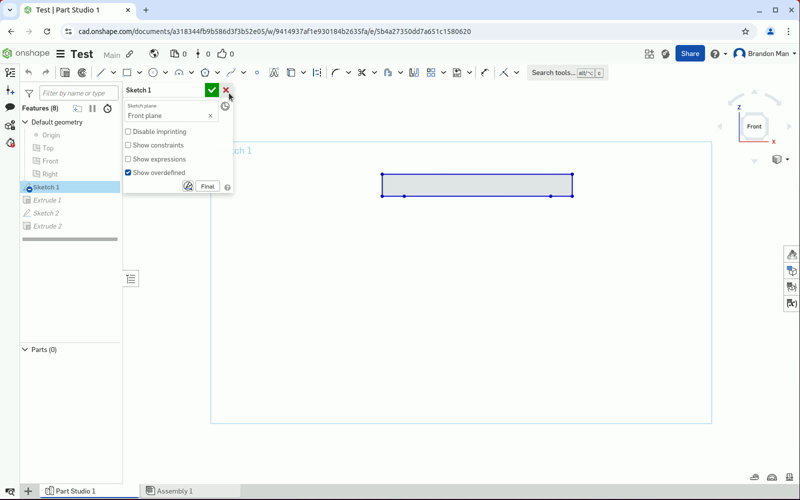
key(shift+s)
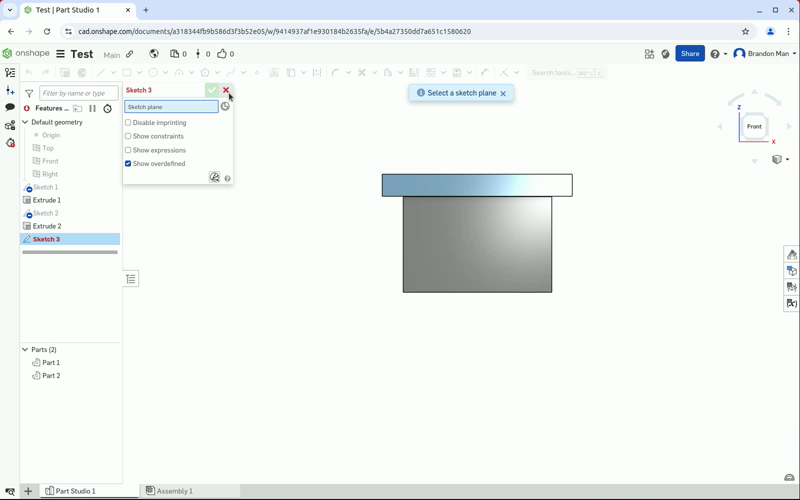
mouse_move(73, 163)
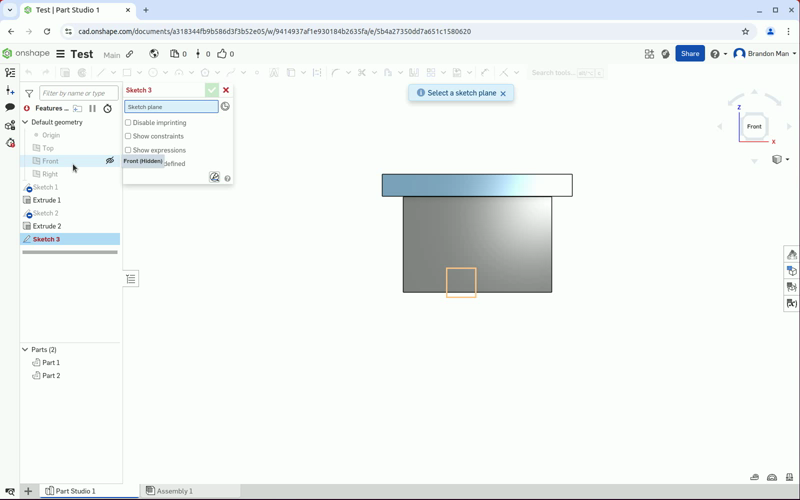
click(73, 163)
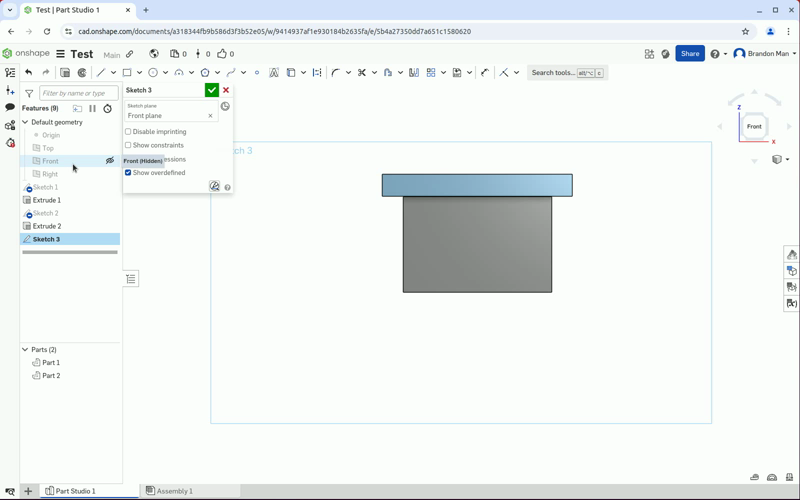
mouse_move(73, 352)
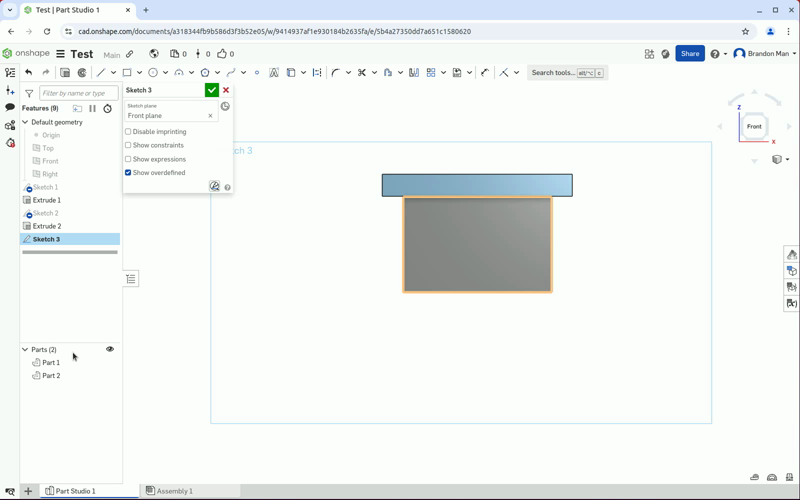
key(y)
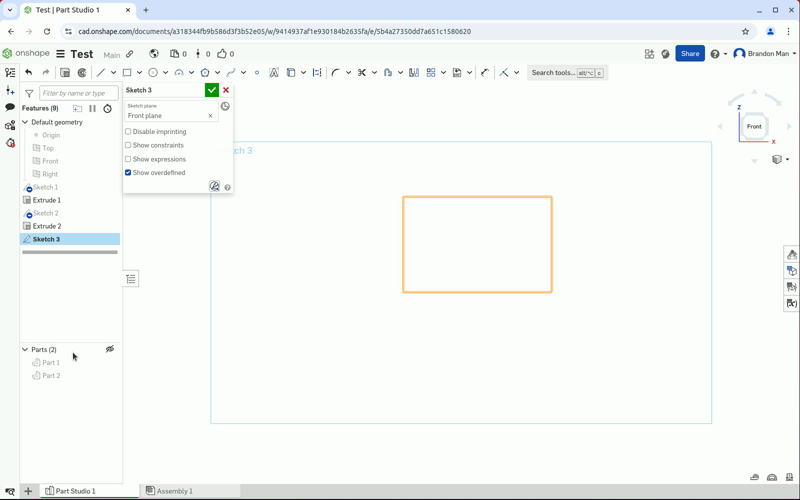
key(l)
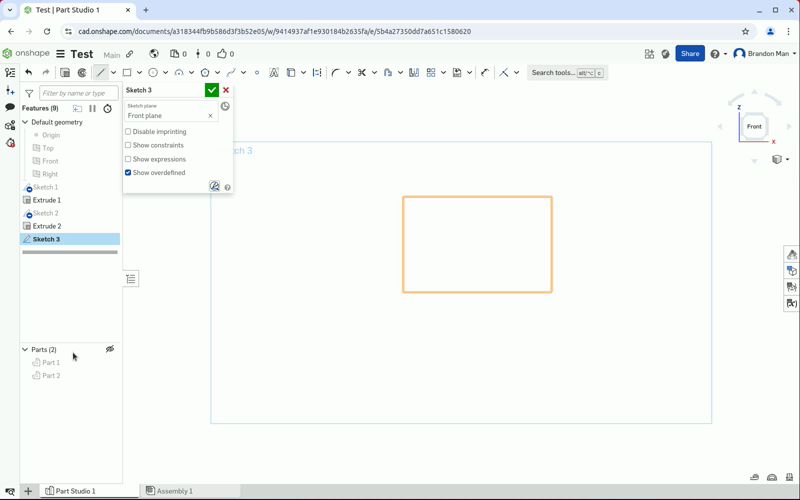
key_down(shift)
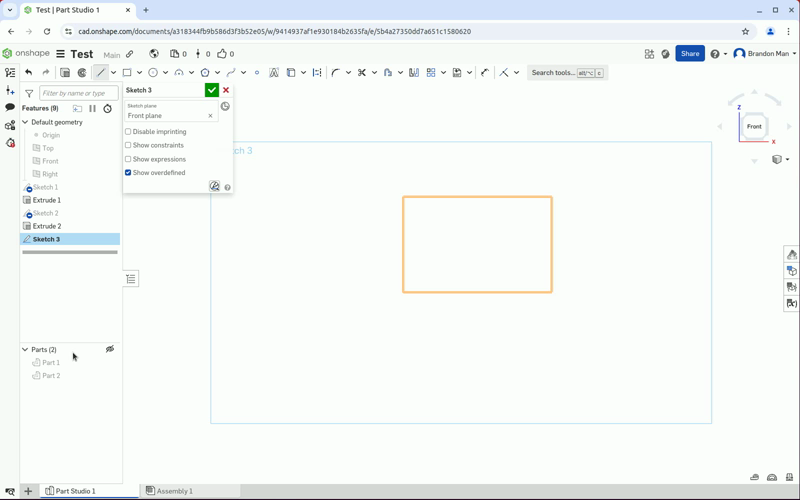
mouse_move(403, 356)
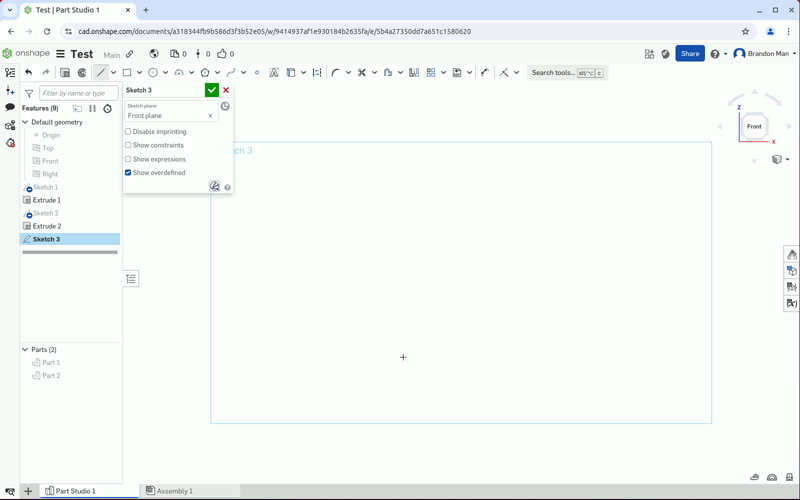
click(403, 356)
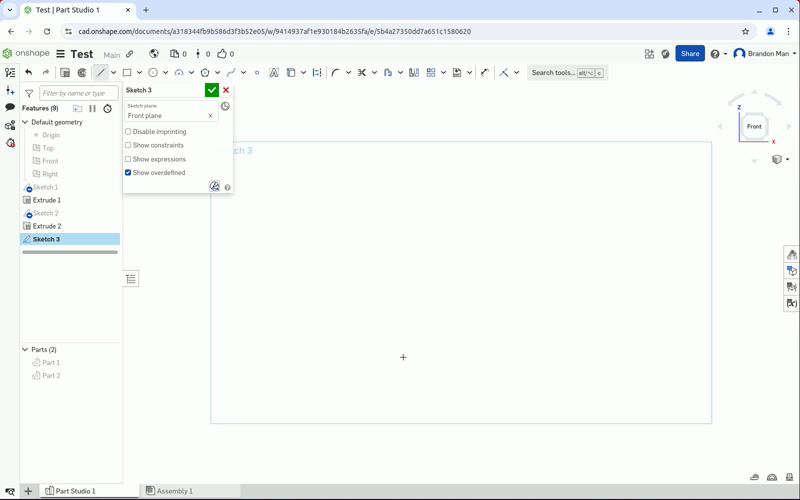
key_up(shift)
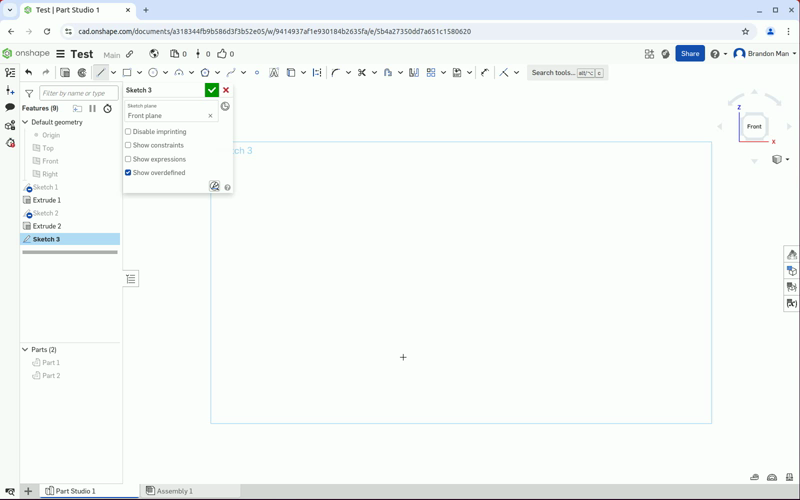
key_down(shift)
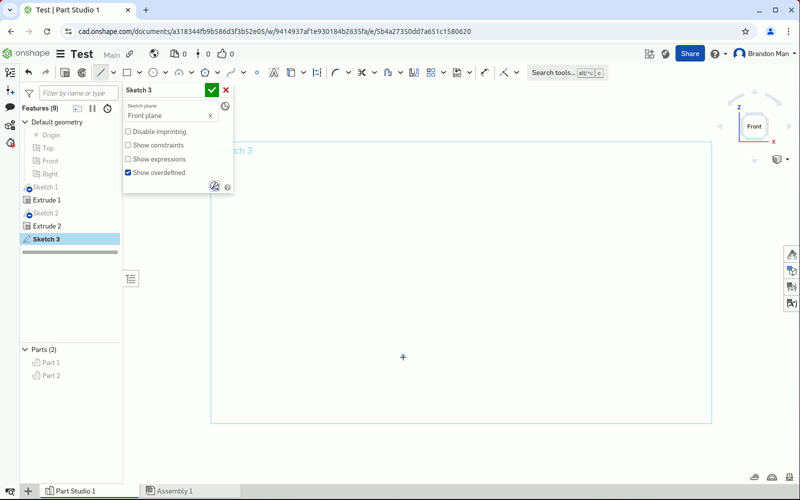
mouse_move(551, 356)
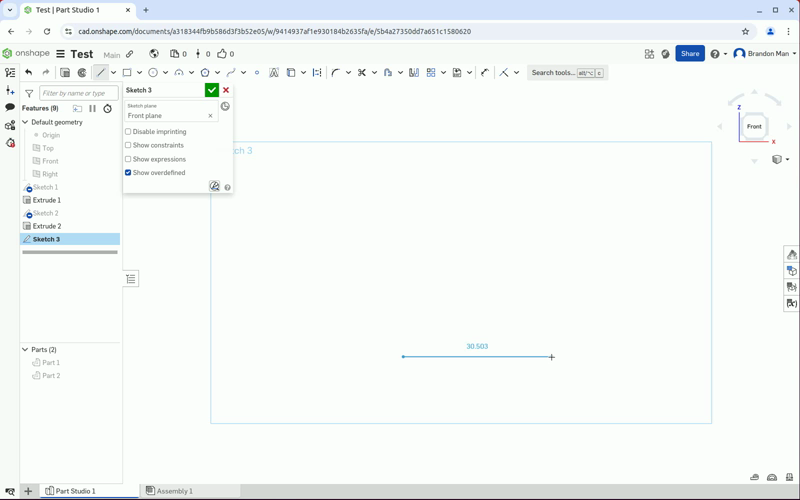
click(551, 356)
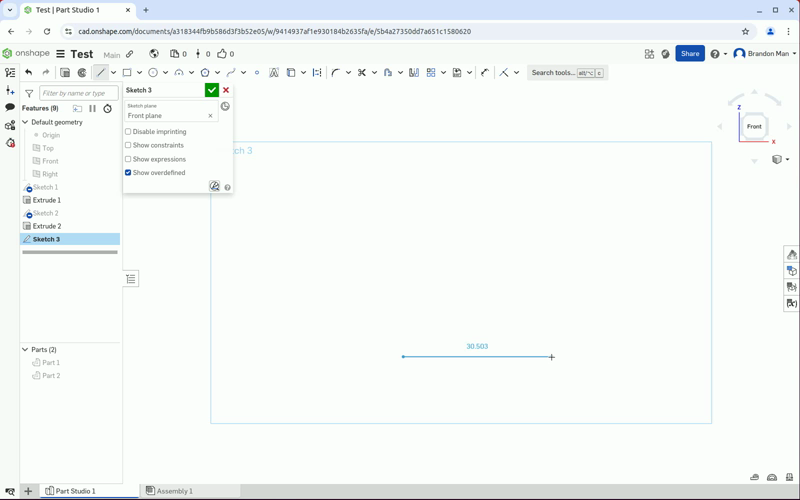
key_up(shift)
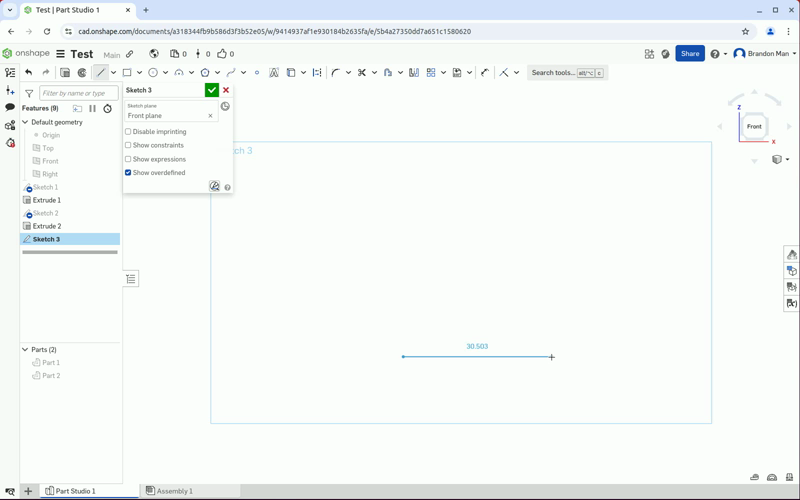
key_down(shift)
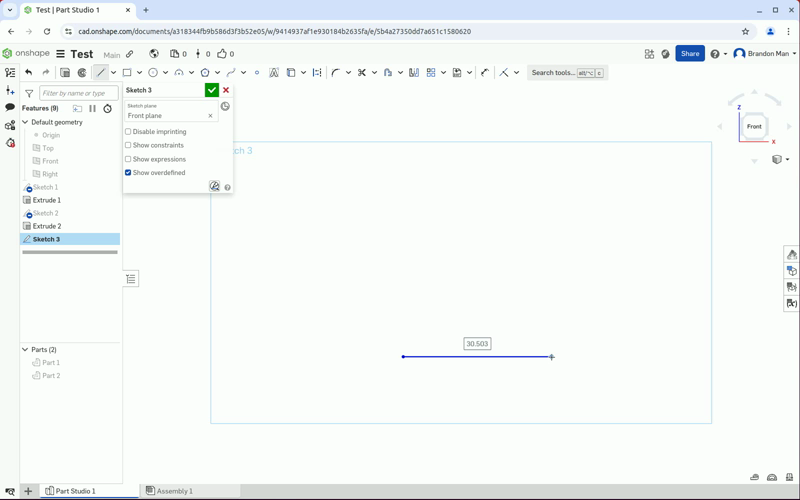
mouse_move(581, 356)
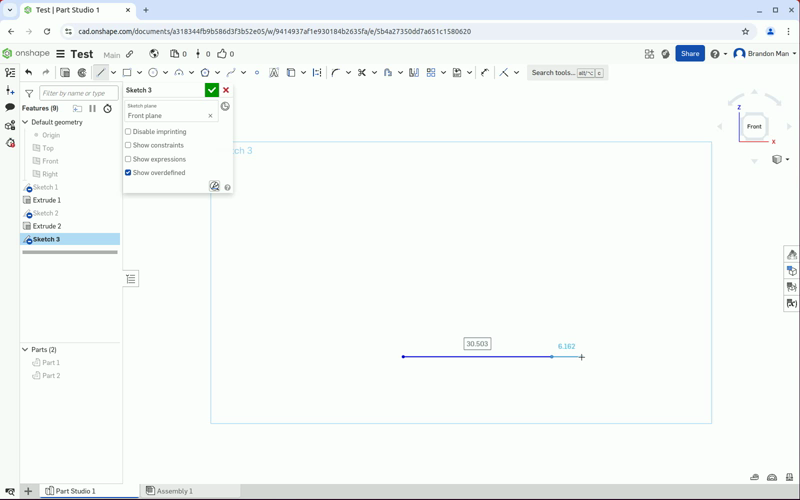
mouse_move(551, 300)
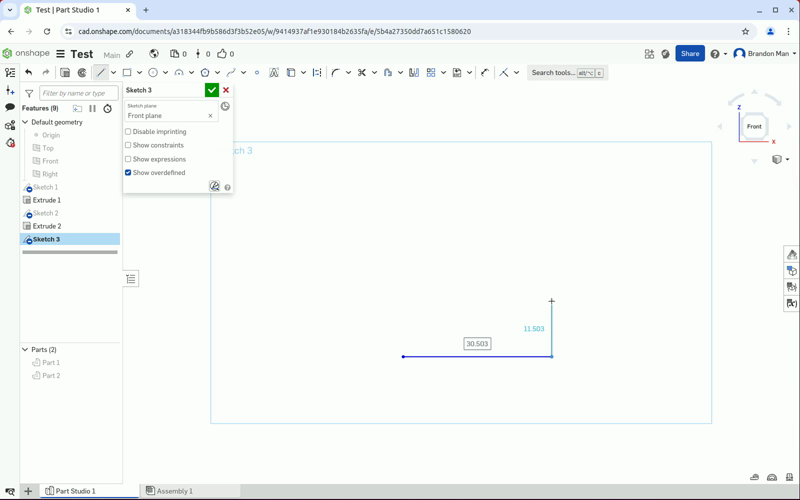
click(551, 300)
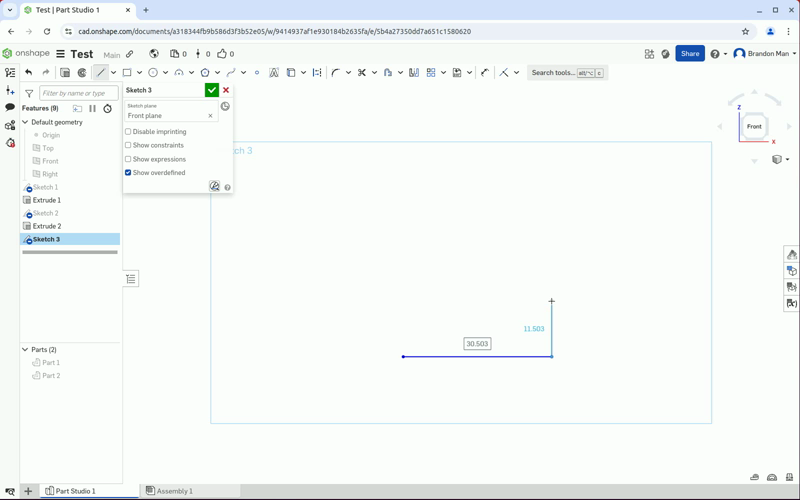
key_up(shift)
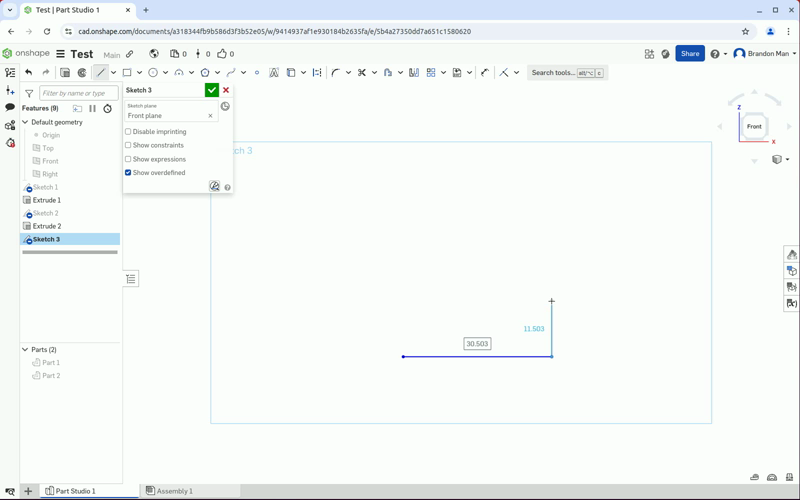
key_down(shift)
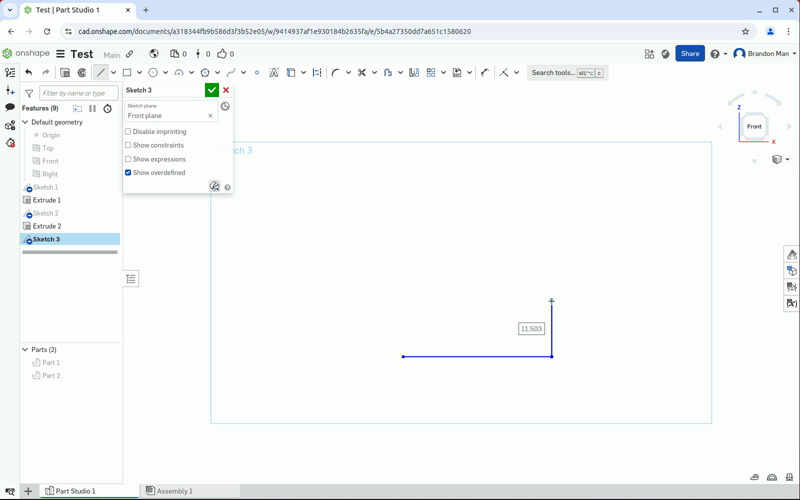
mouse_move(403, 300)
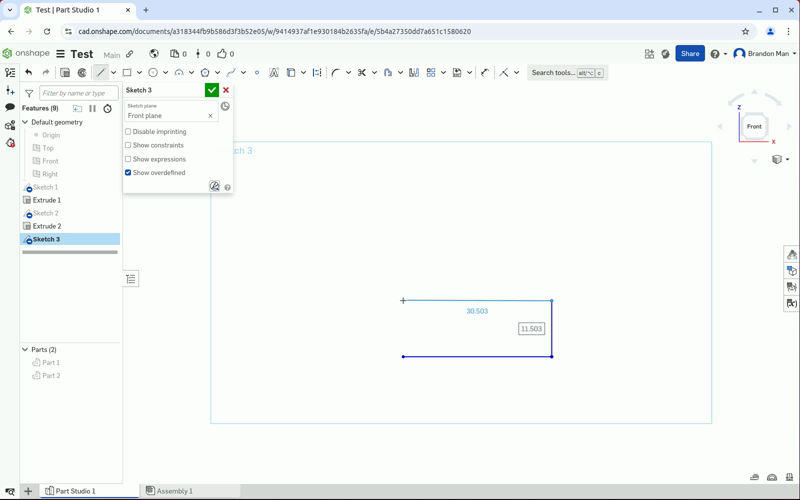
click(403, 300)
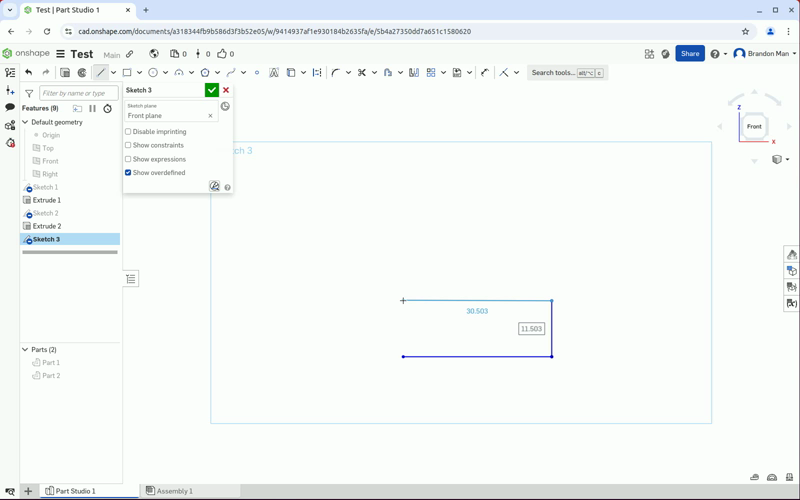
key_up(shift)
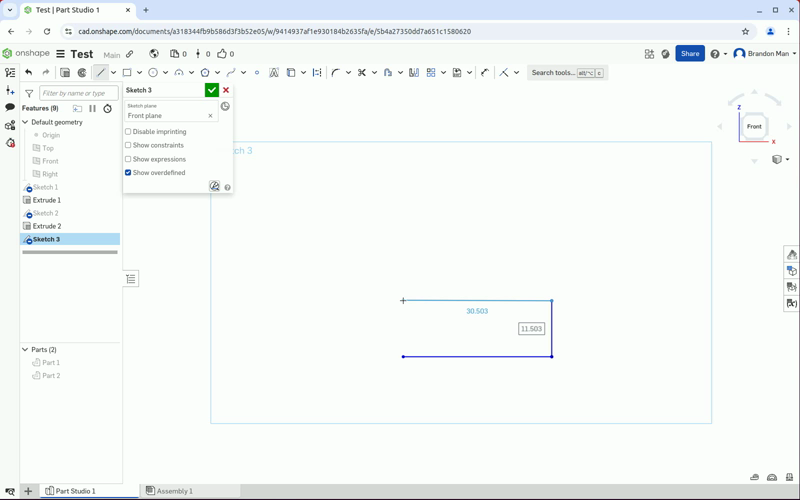
mouse_move(433, 300)
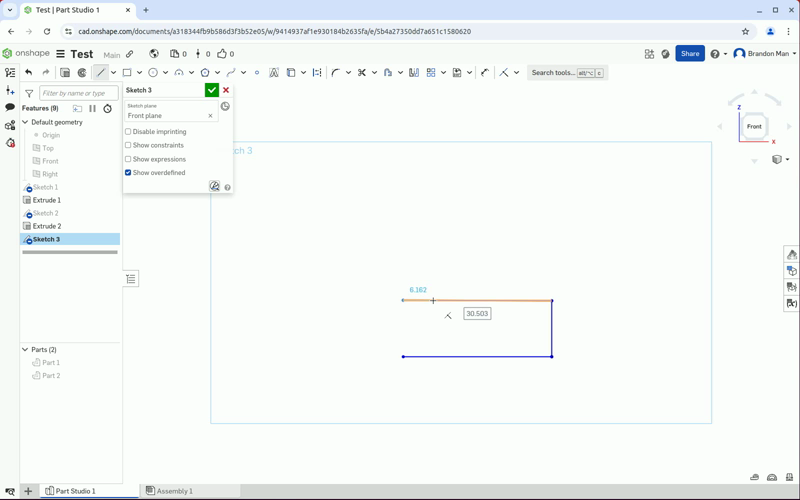
key_down(shift)
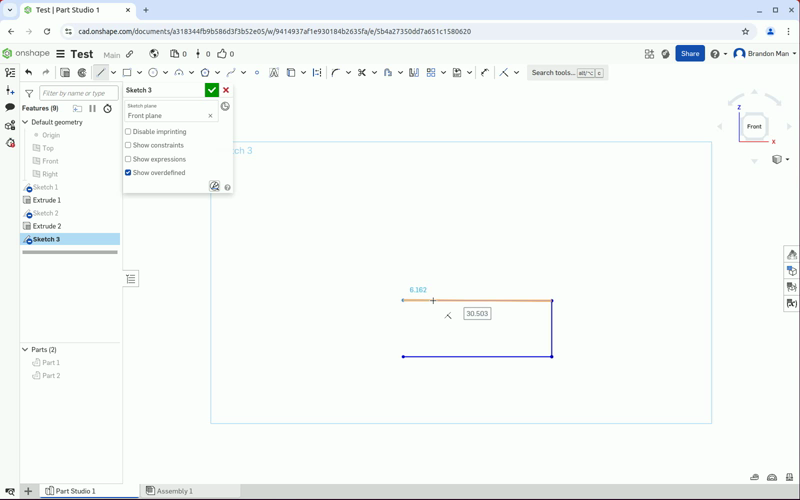
mouse_move(403, 356)
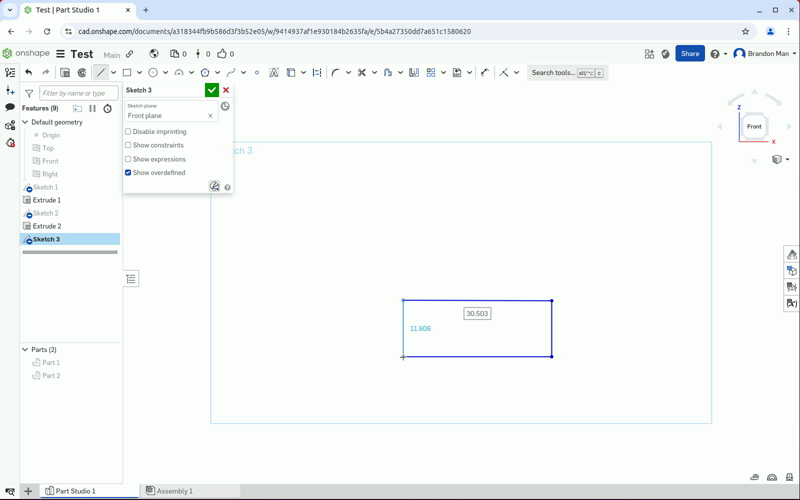
key_up(shift)
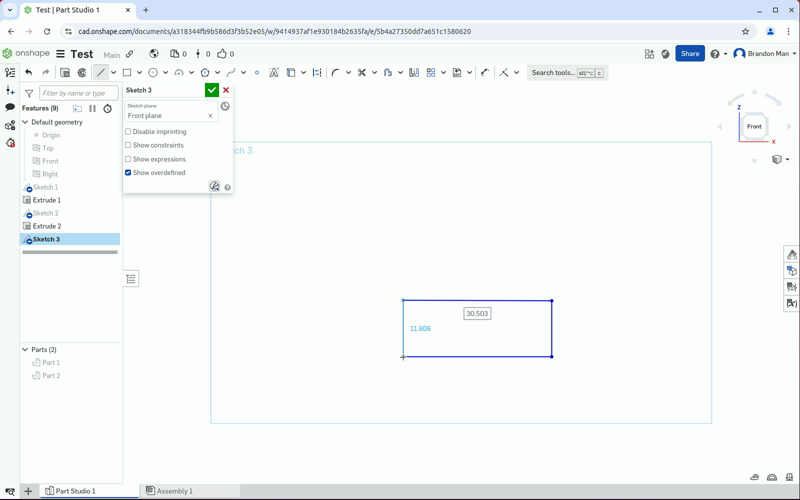
click(403, 356)
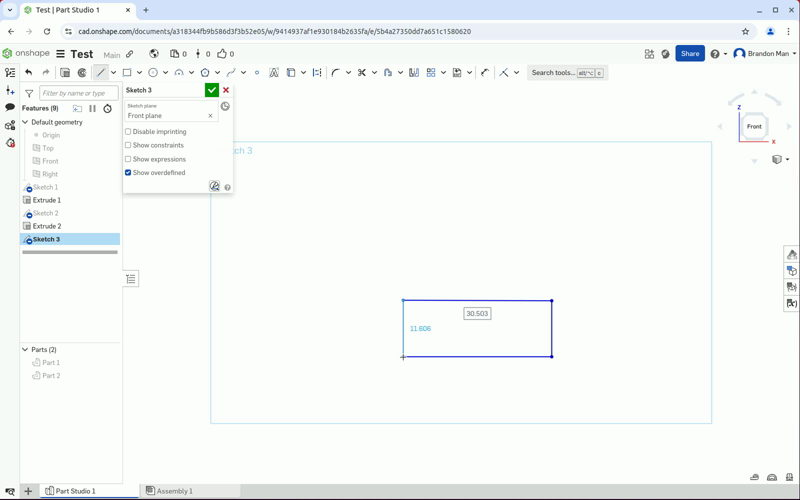
key(esc)
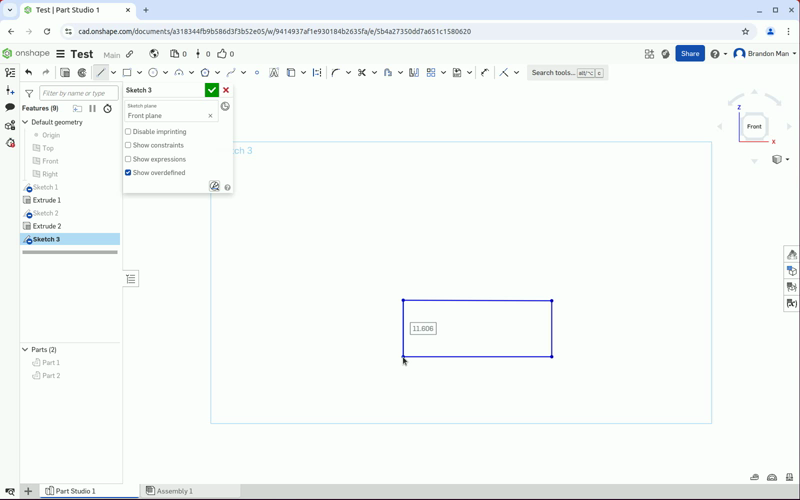
mouse_move(483, 345)
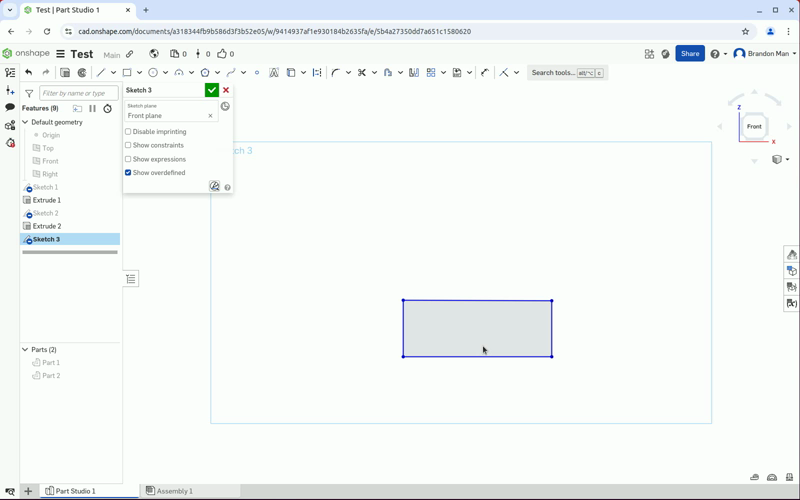
click(483, 345)
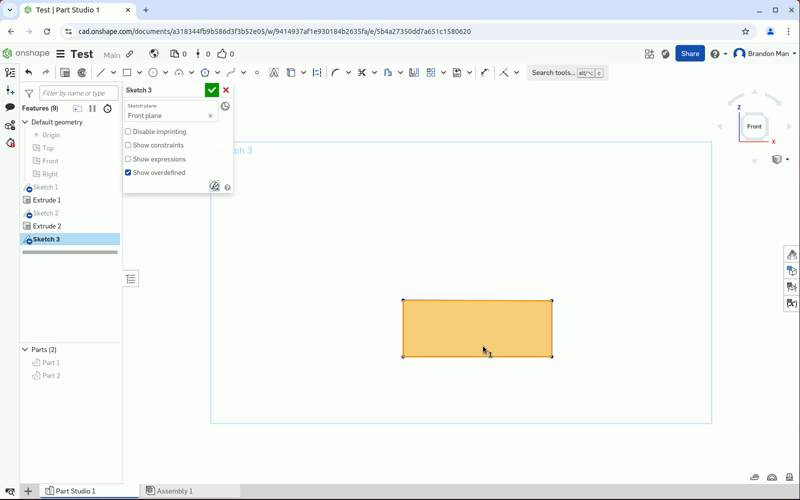
mouse_move(73, 352)
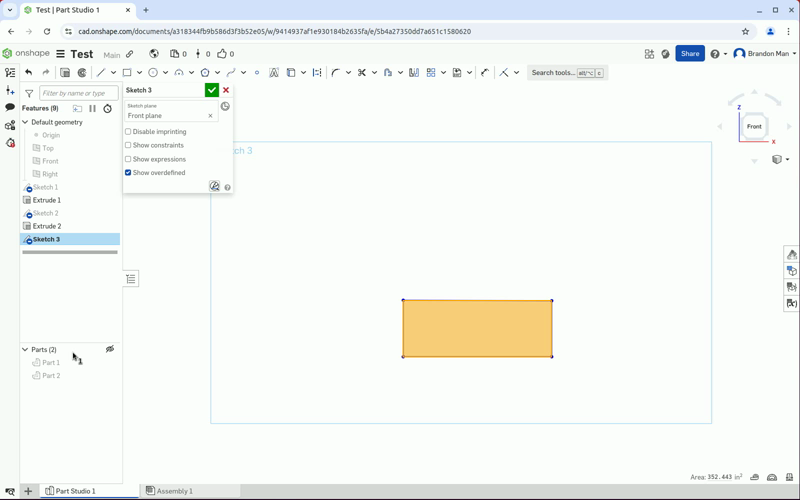
key(shift+y)
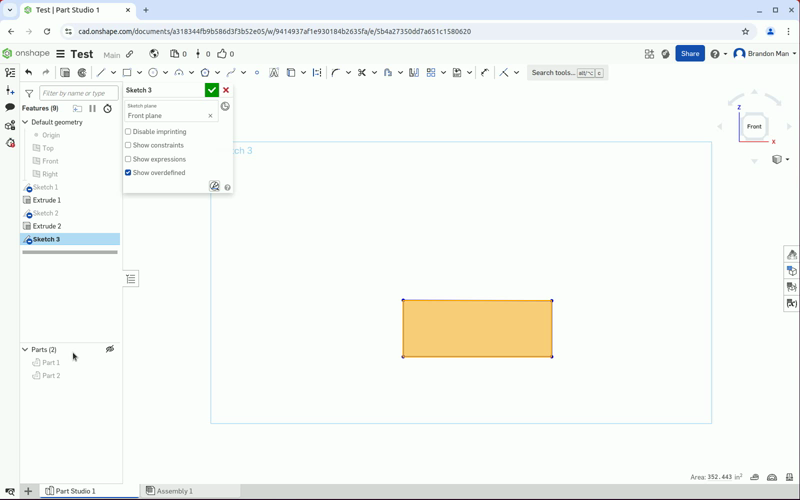
key(shift+e)
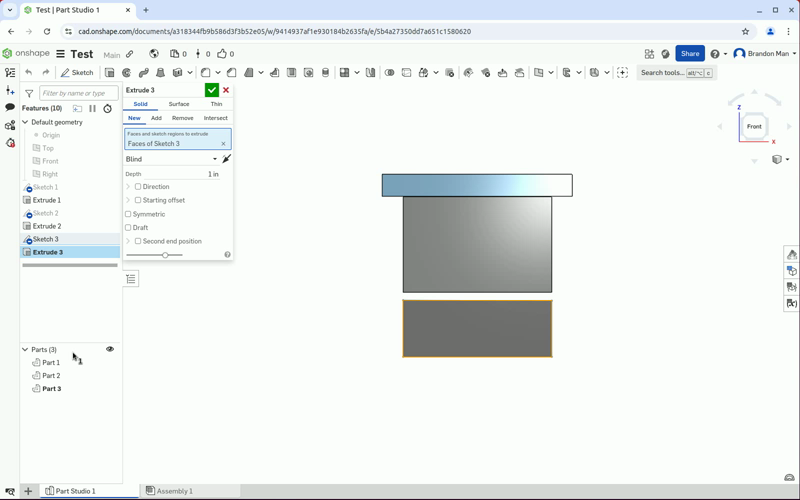
mouse_move(143, 106)
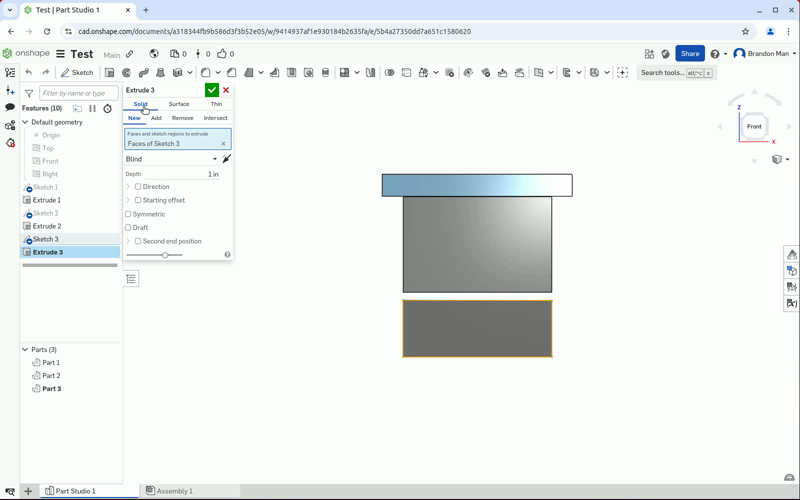
click(143, 106)
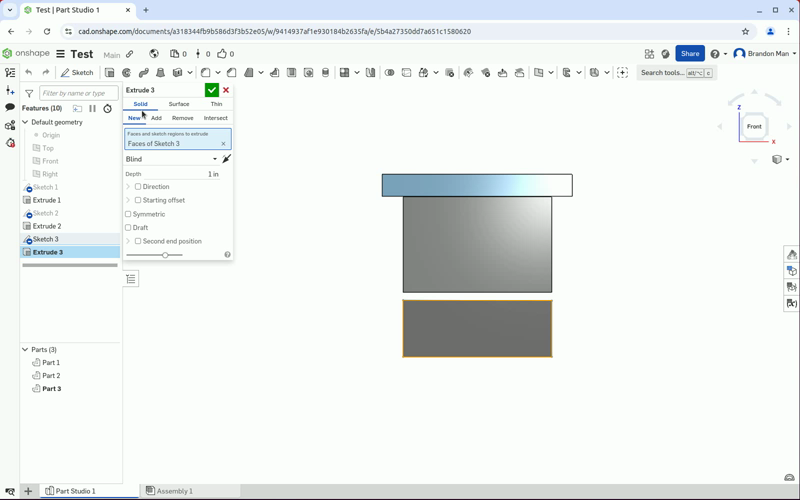
mouse_move(137, 120)
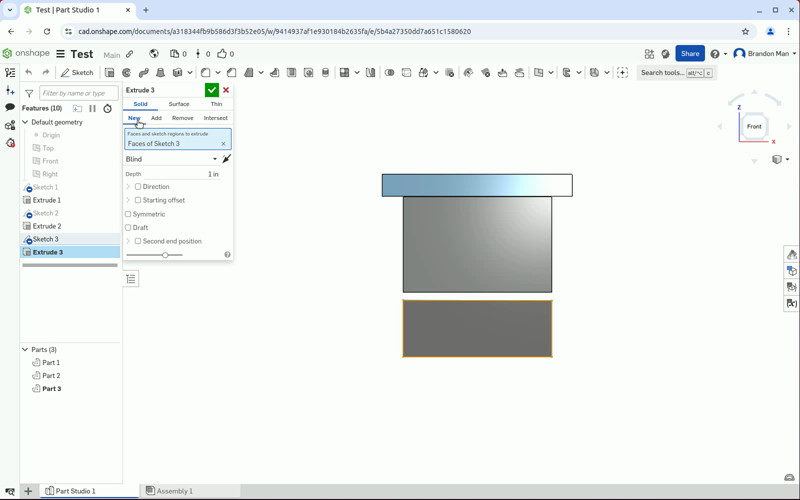
click(137, 120)
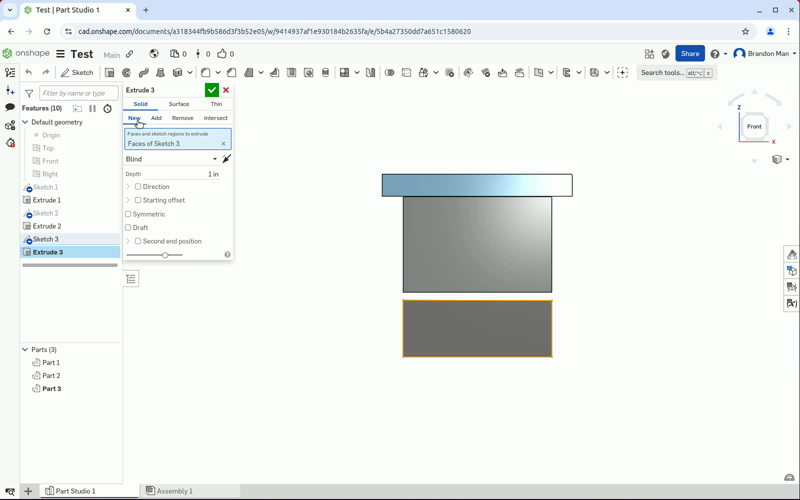
key(tab, 4)
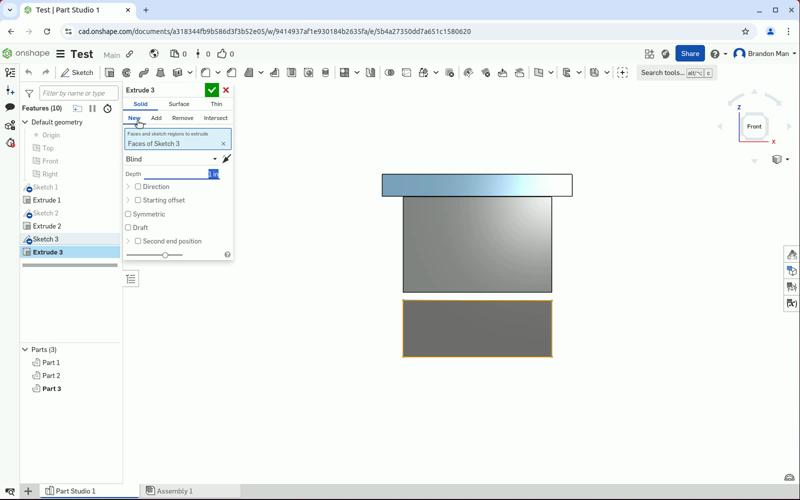
text(2.408)
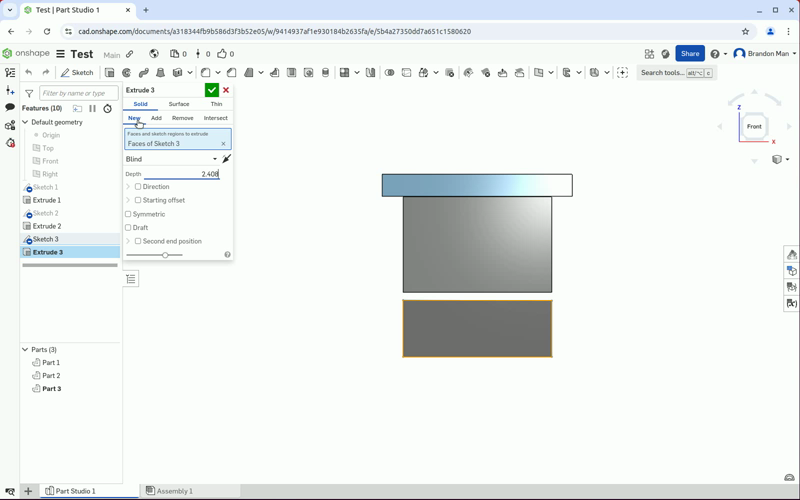
key(tab, 3)
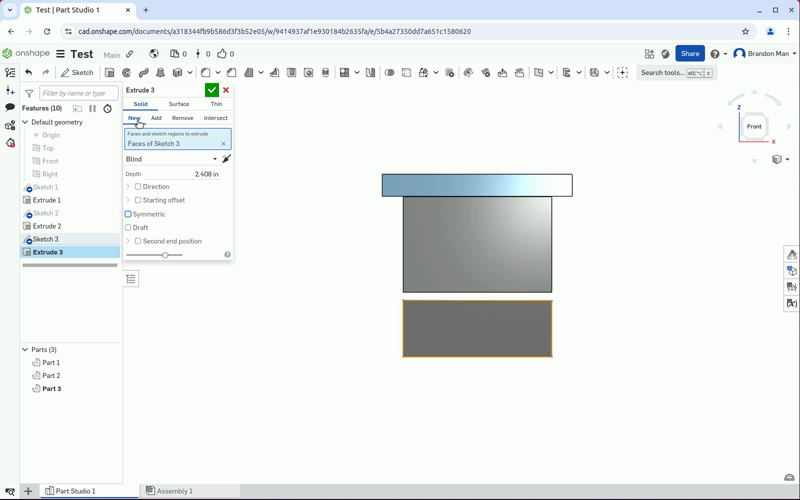
key(space)
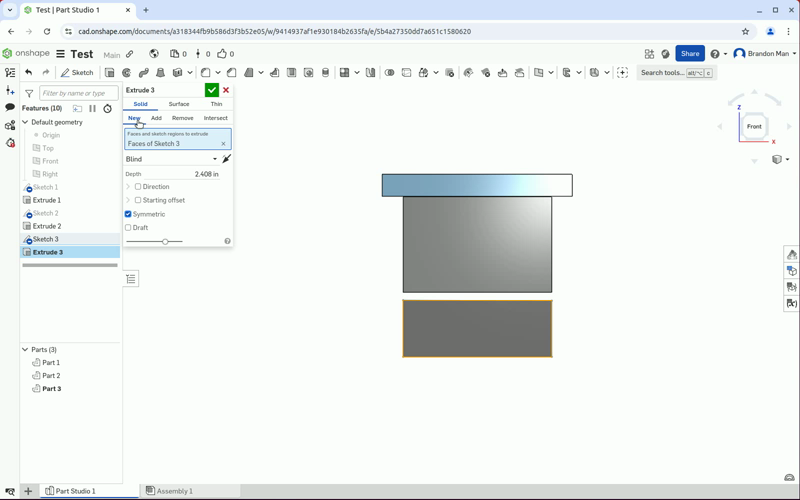
key(enter)
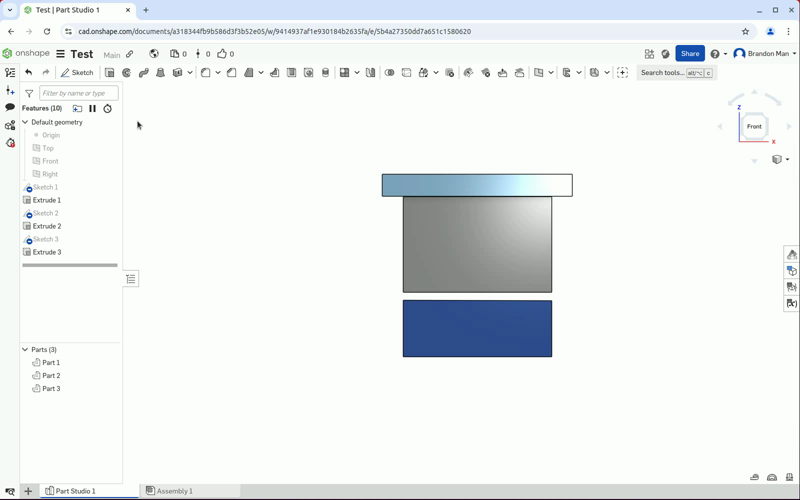
key(shift+h)
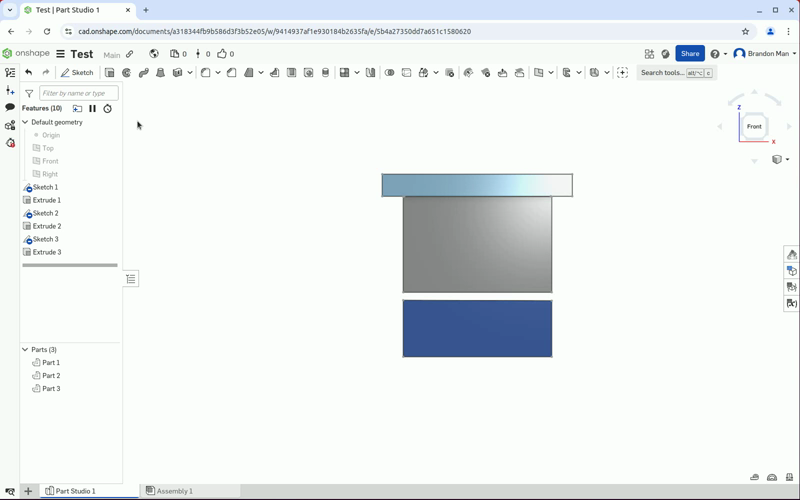
key(shift+h)
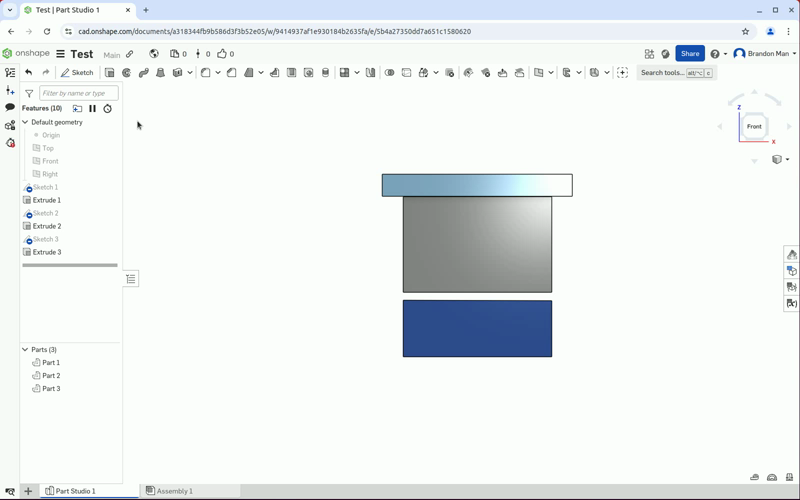
mouse_move(73, 189)
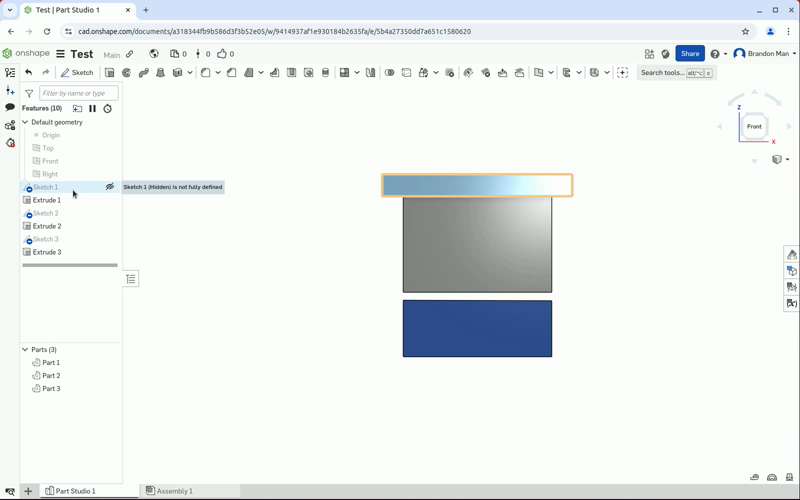
click(73, 189)
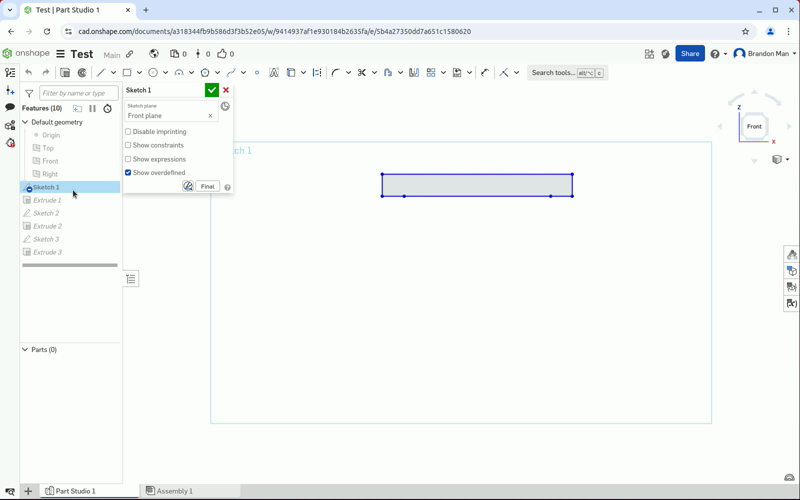
mouse_move(229, 92)
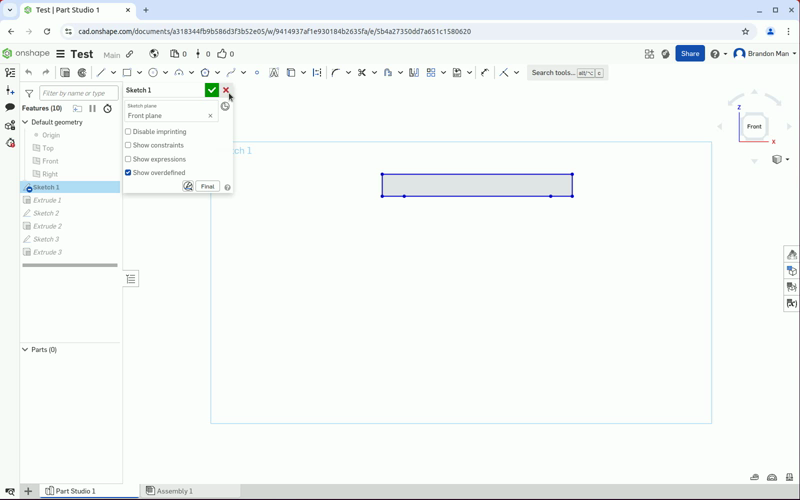
click(229, 92)
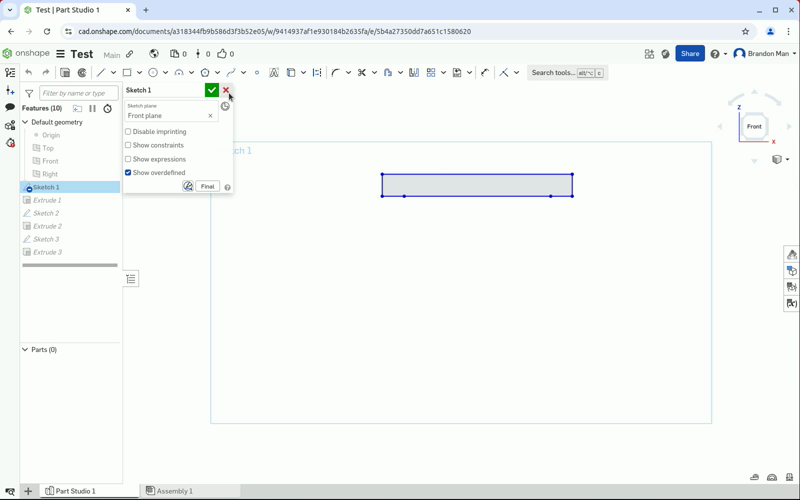
key(shift+s)
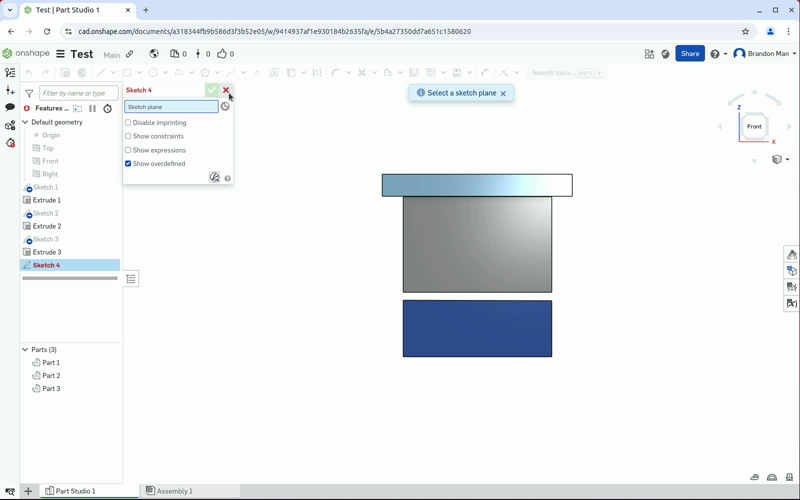
mouse_move(73, 163)
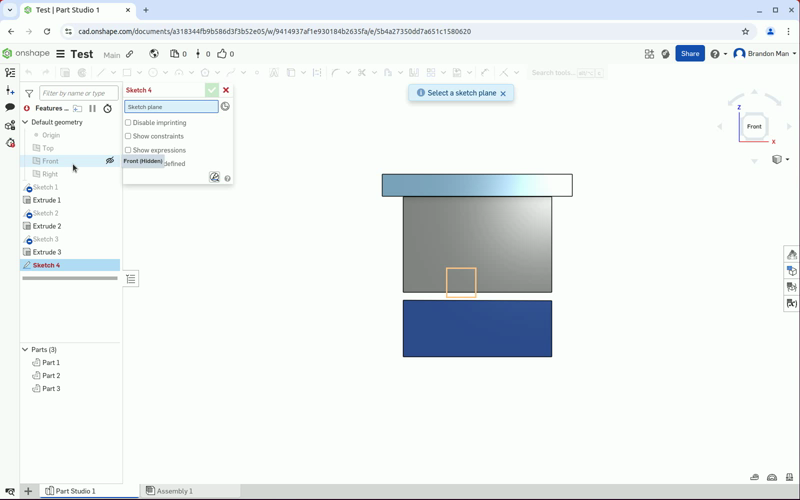
click(73, 163)
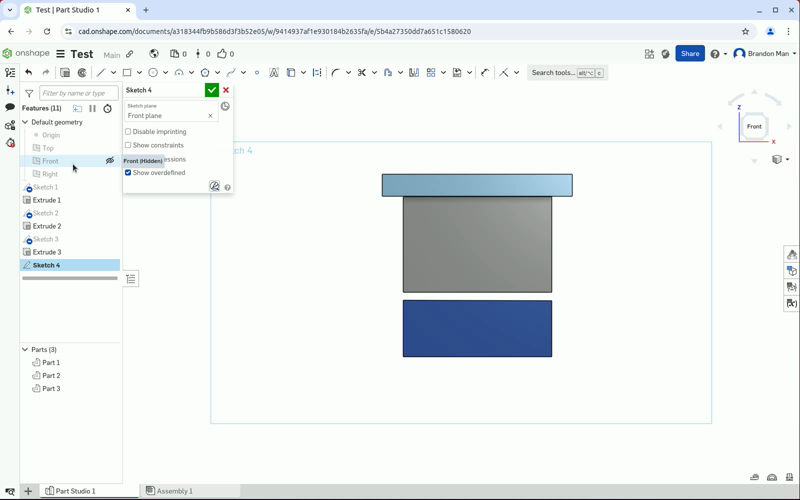
mouse_move(73, 352)
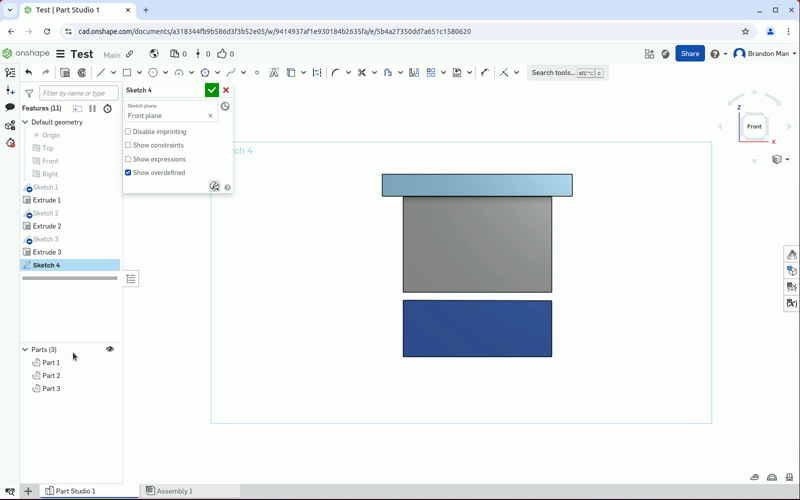
key(y)
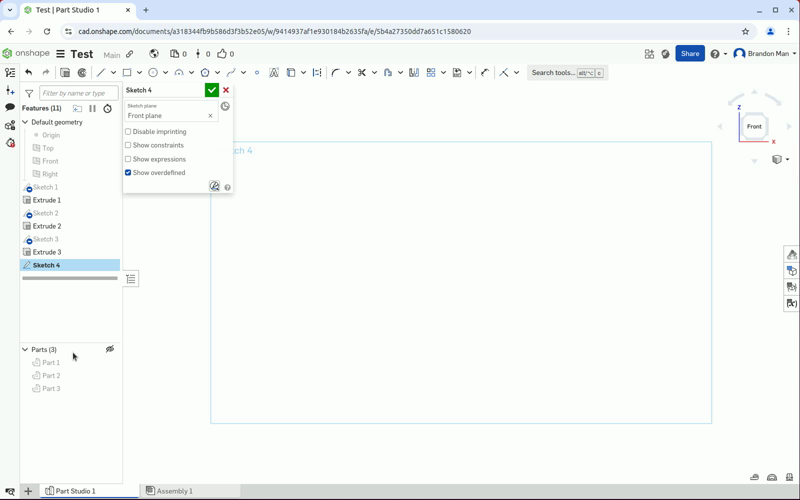
key(l)
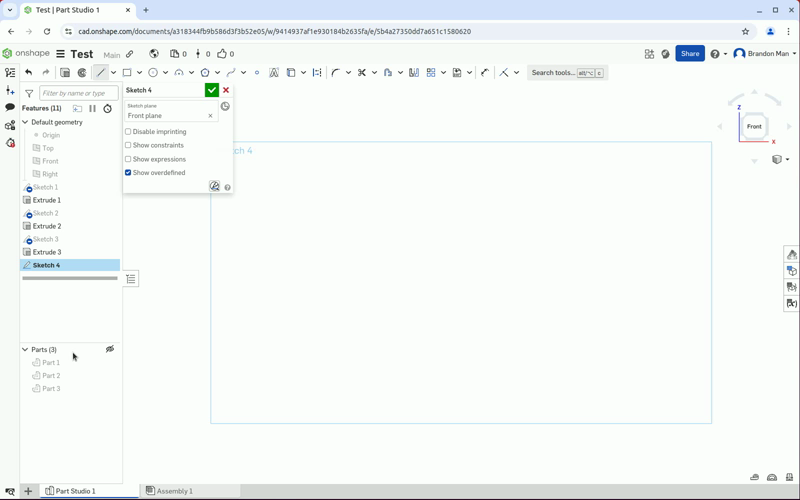
key_down(shift)
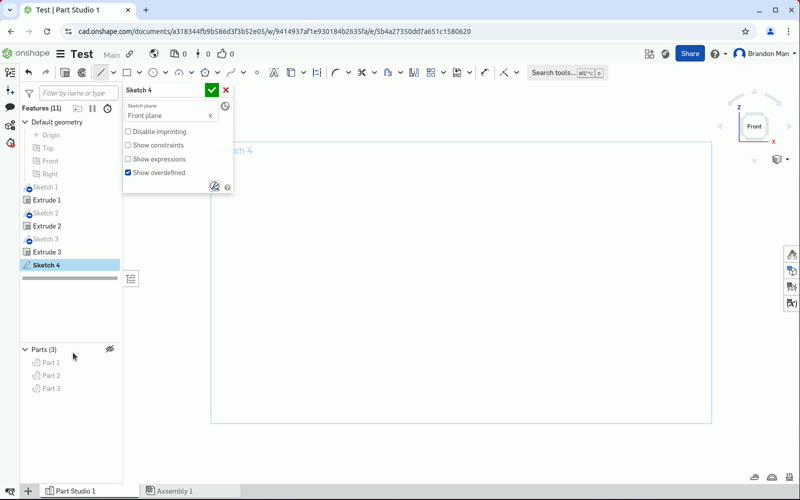
mouse_move(386, 368)
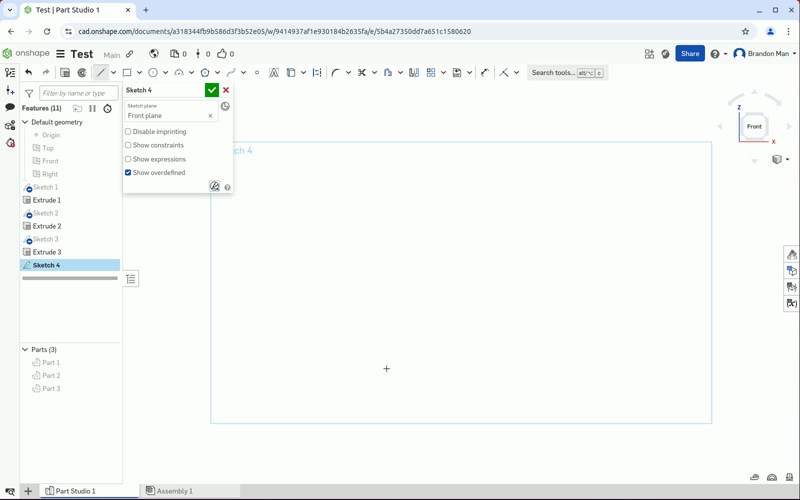
click(386, 368)
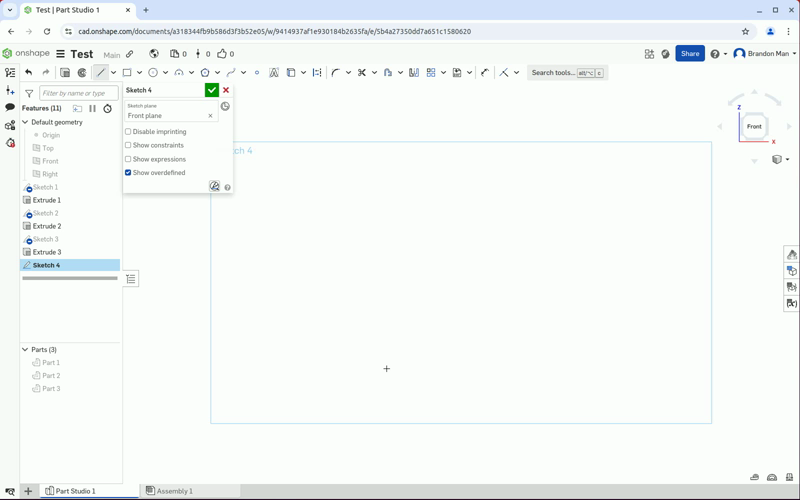
key_up(shift)
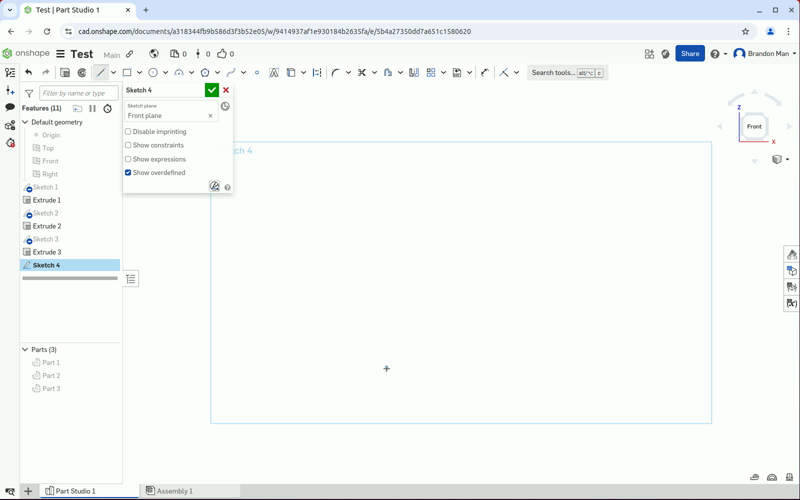
key_down(shift)
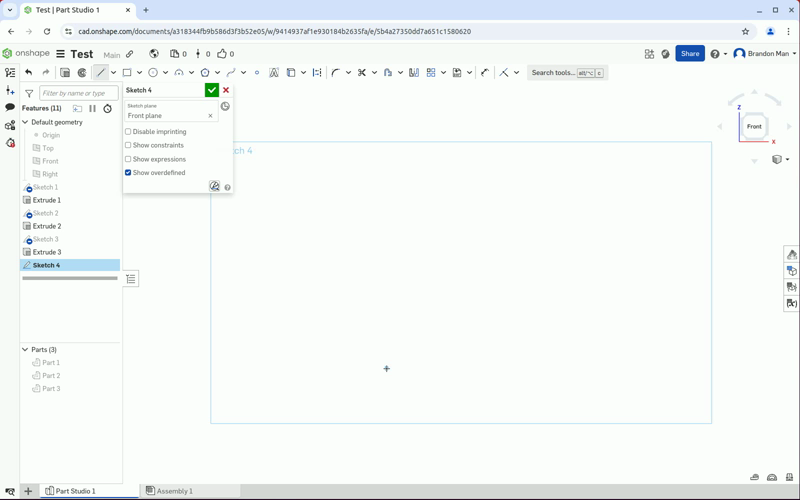
mouse_move(566, 368)
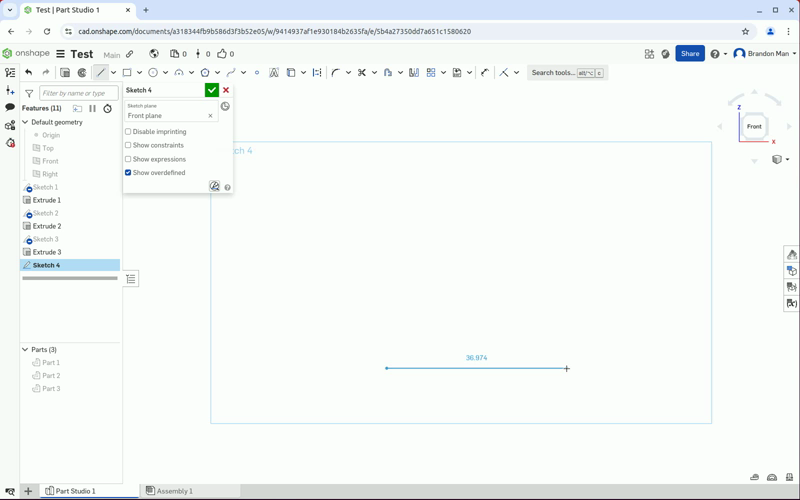
click(566, 368)
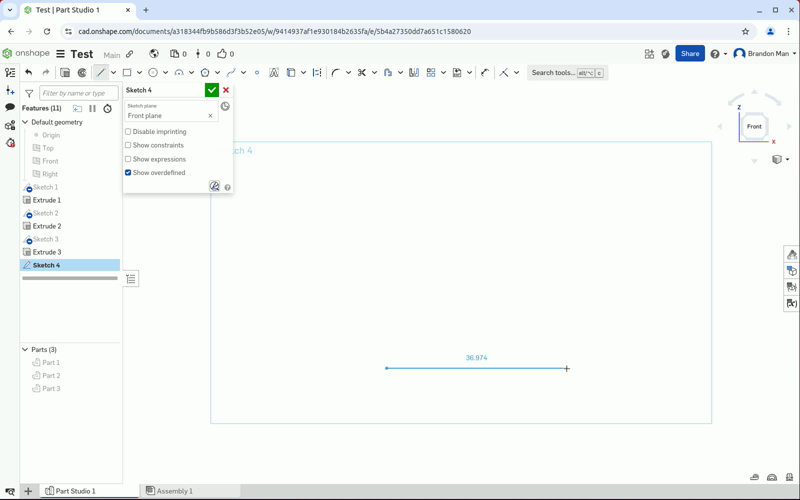
key_up(shift)
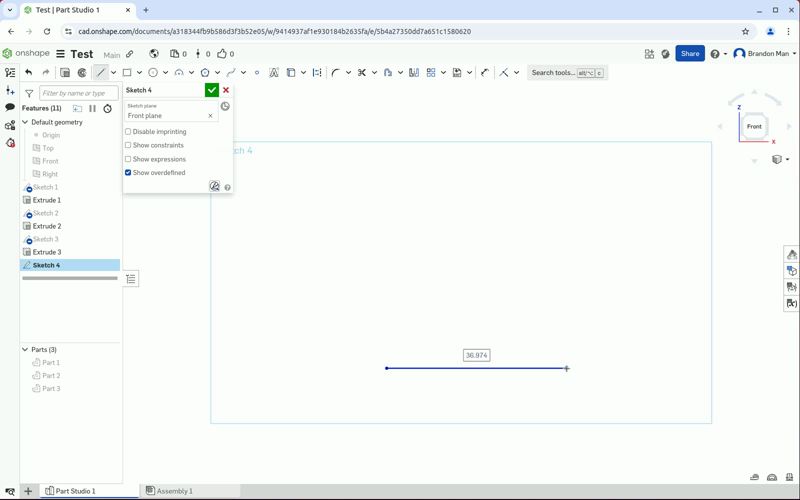
key_down(shift)
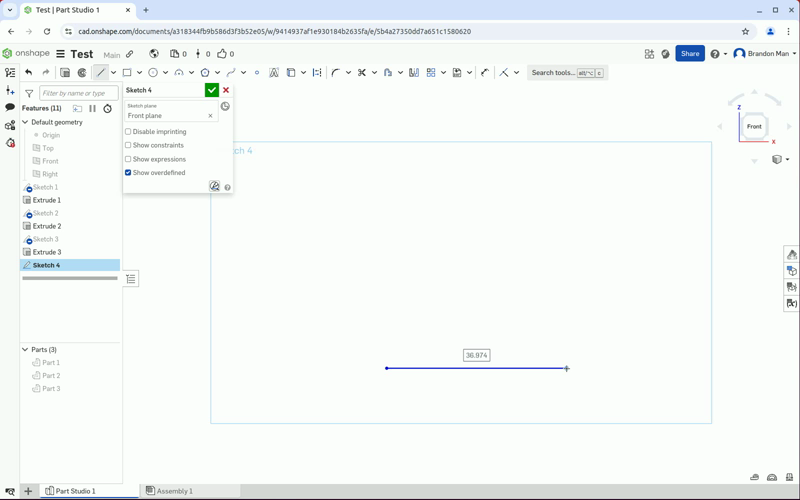
mouse_move(589, 368)
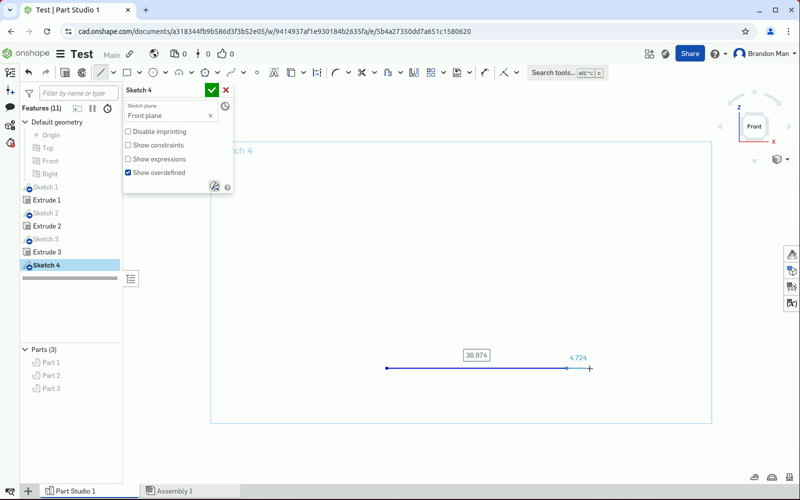
mouse_move(566, 357)
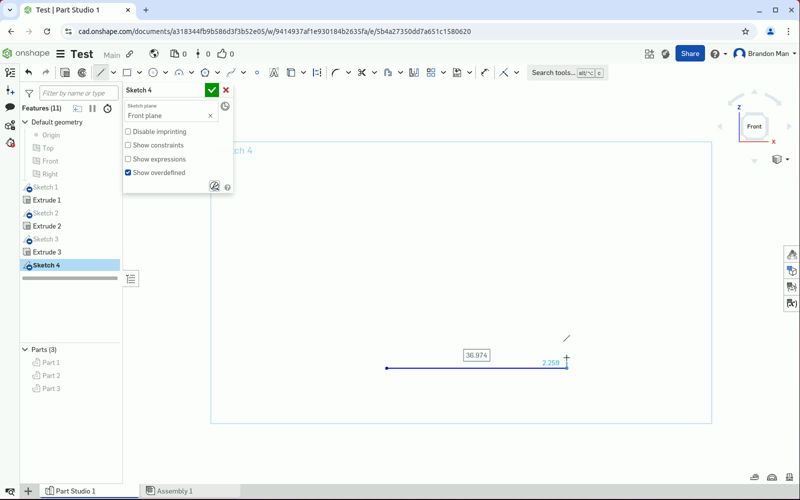
click(566, 357)
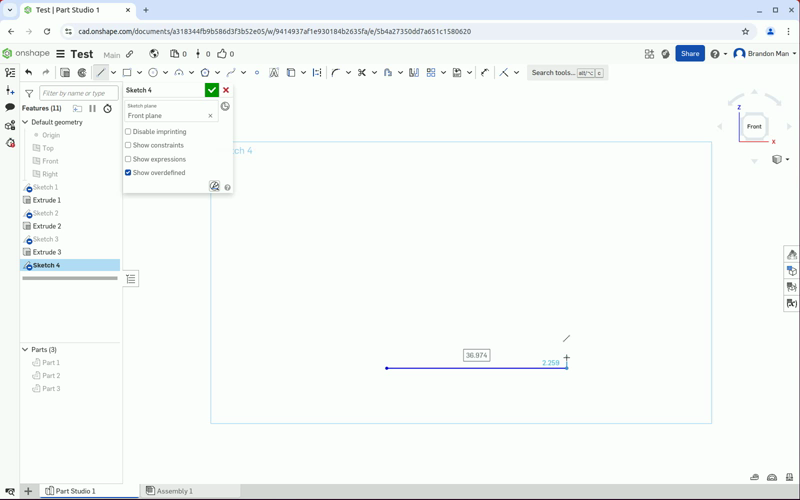
key_up(shift)
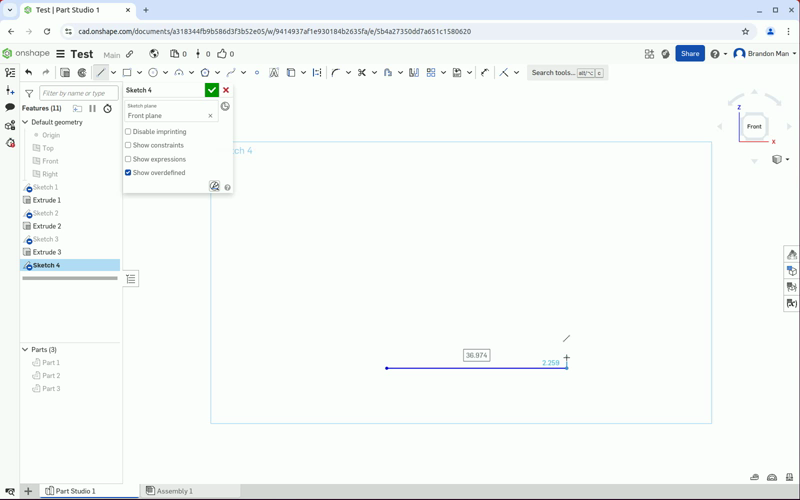
key_down(shift)
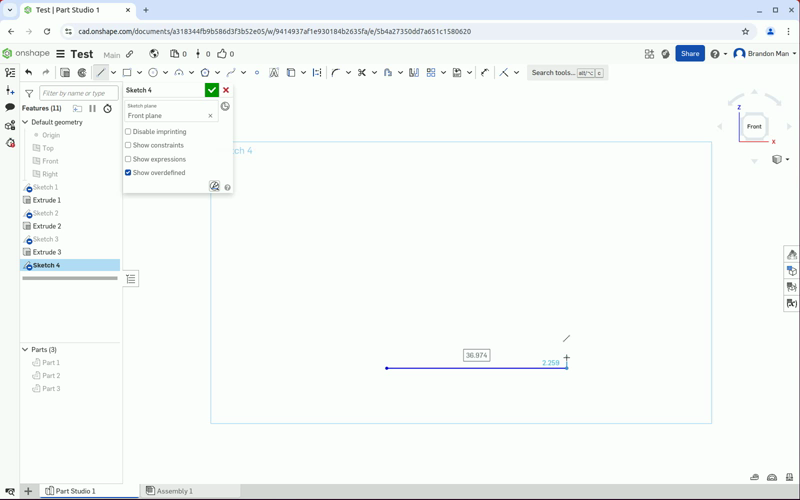
mouse_move(589, 357)
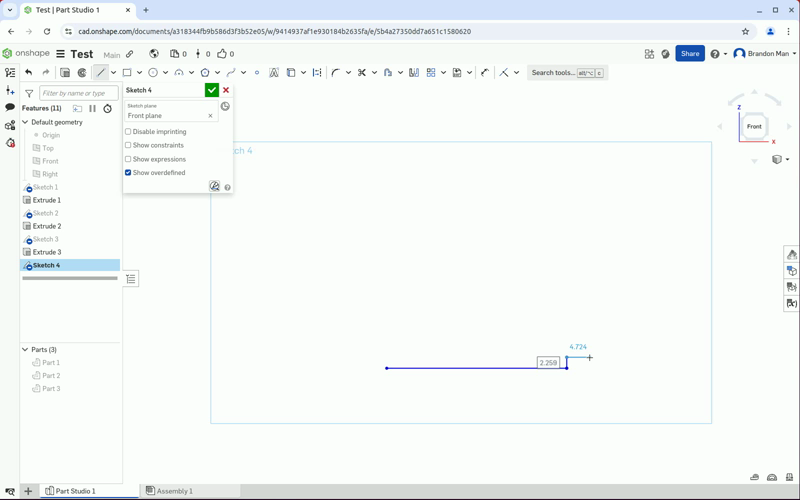
mouse_move(551, 357)
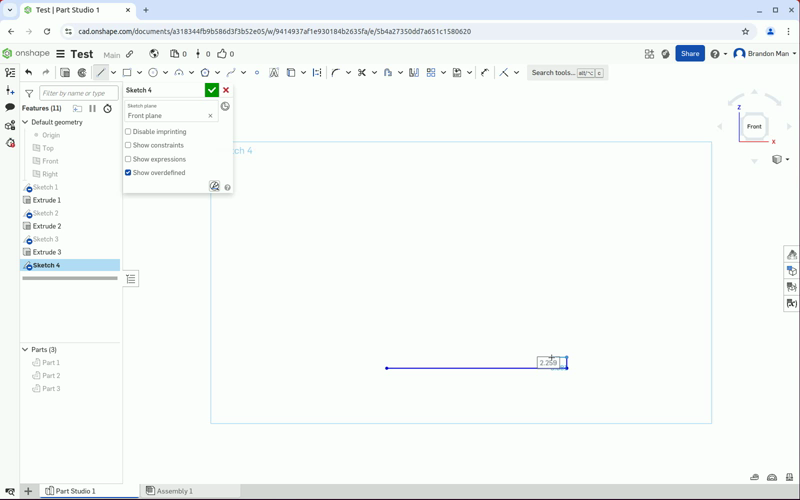
click(551, 357)
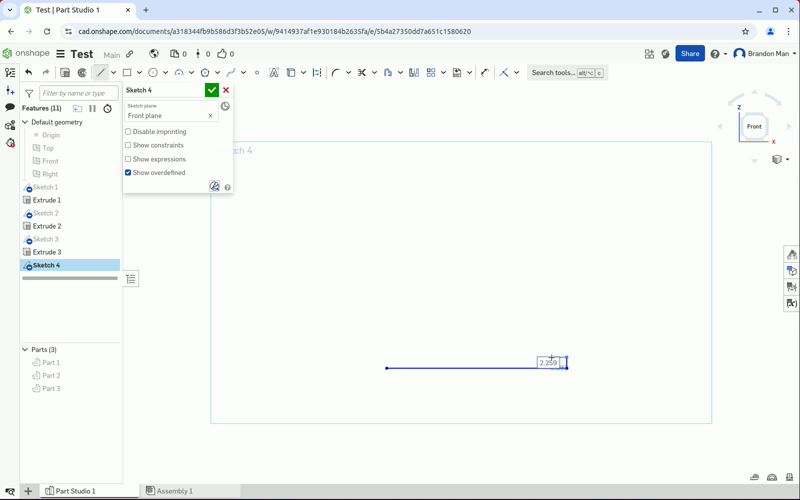
key_up(shift)
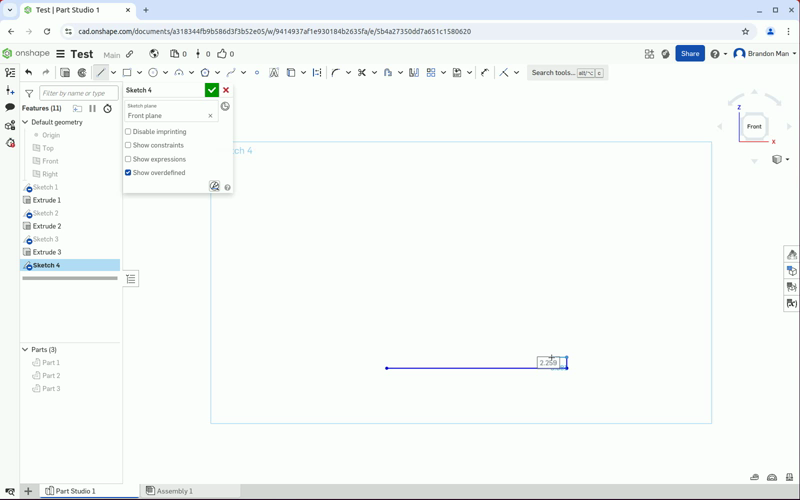
key_down(shift)
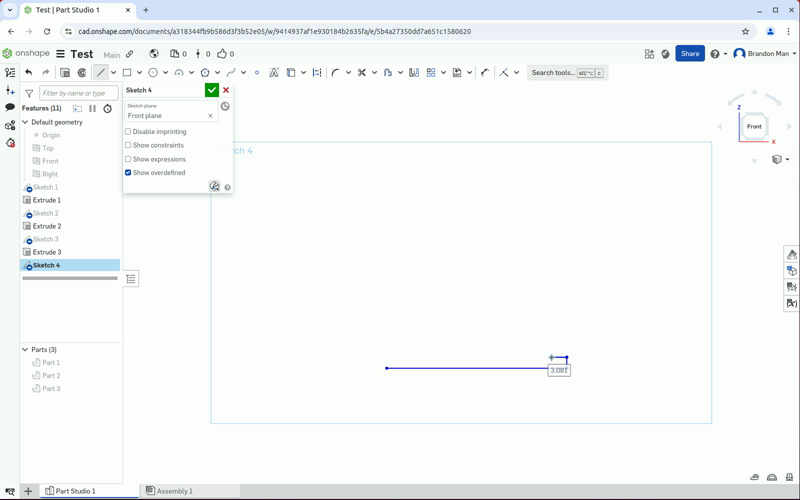
mouse_move(401, 357)
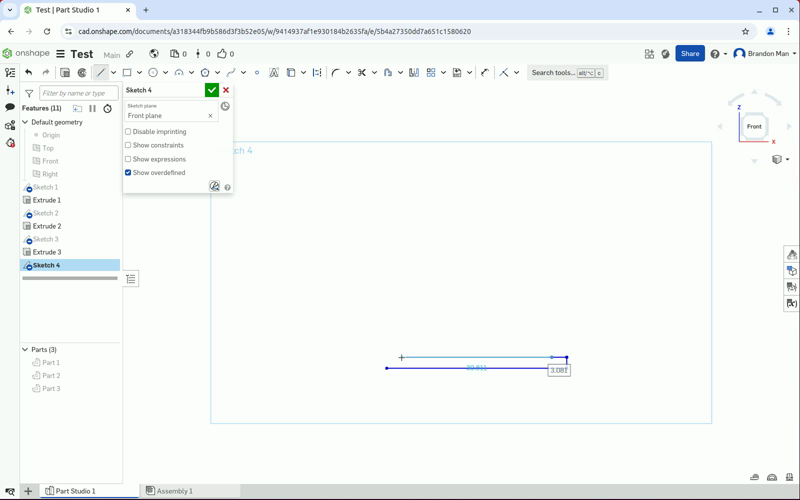
click(401, 357)
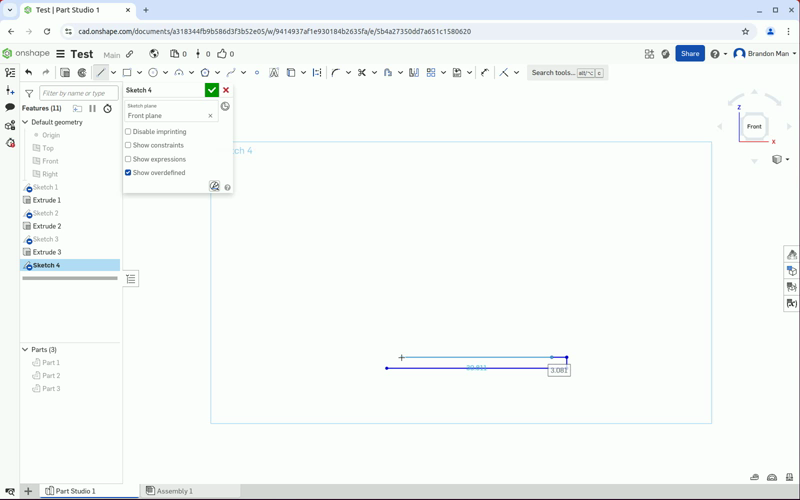
key_up(shift)
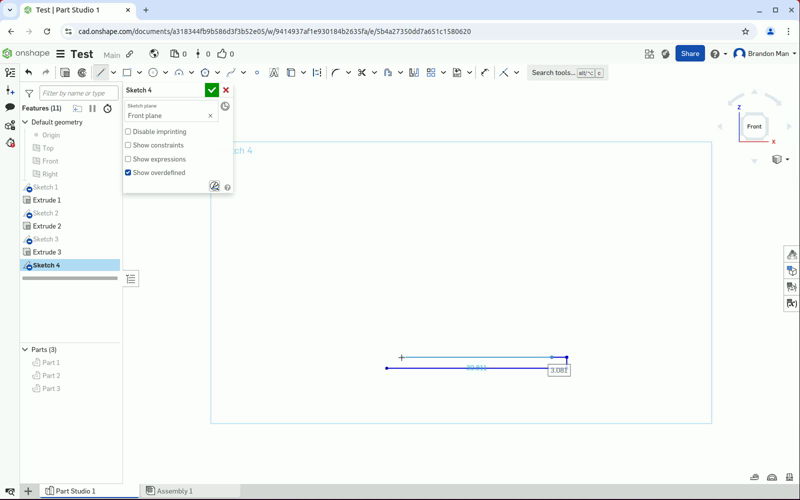
key_down(shift)
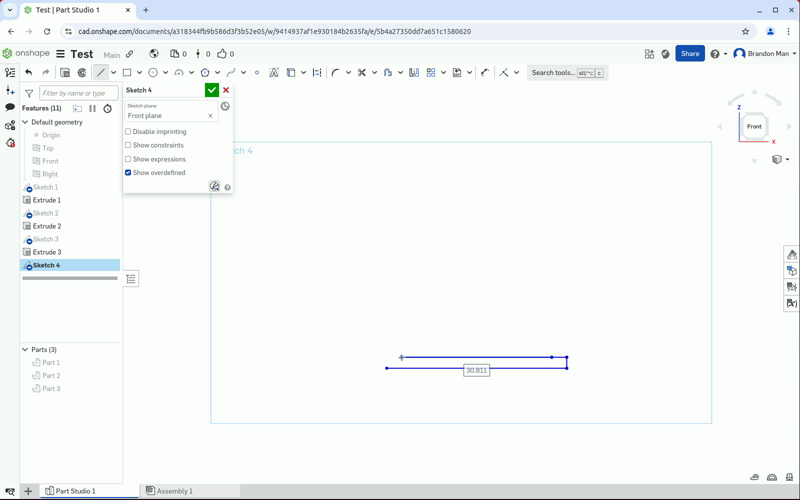
mouse_move(431, 357)
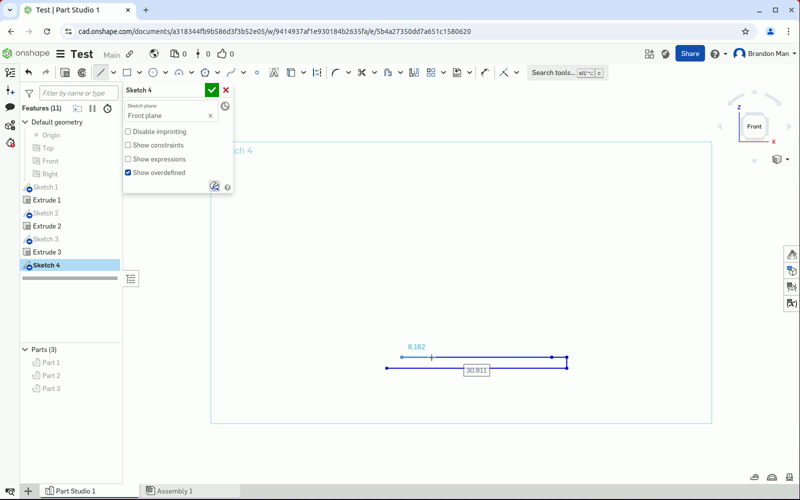
mouse_move(386, 357)
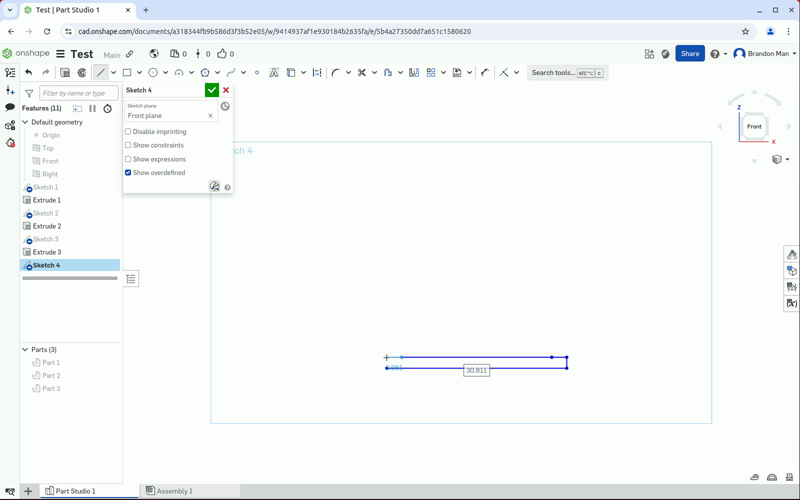
click(386, 357)
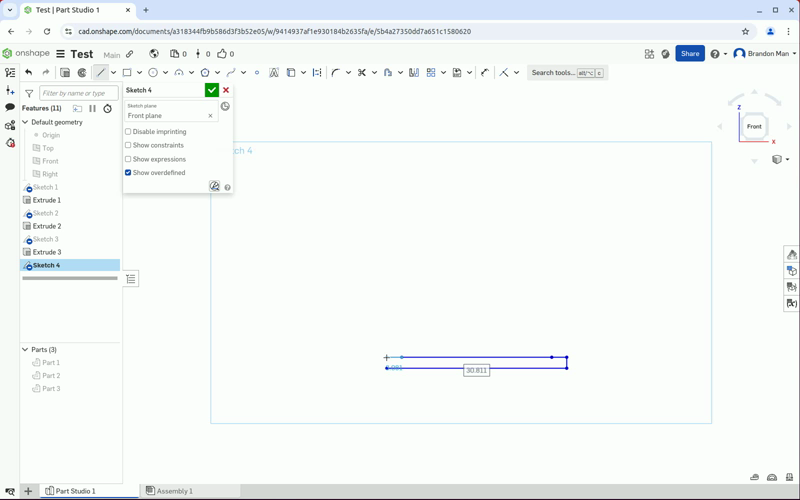
key_up(shift)
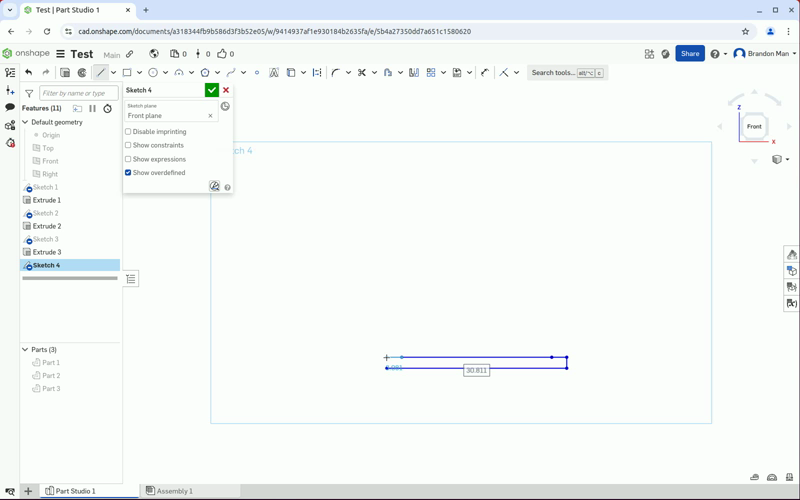
mouse_move(417, 357)
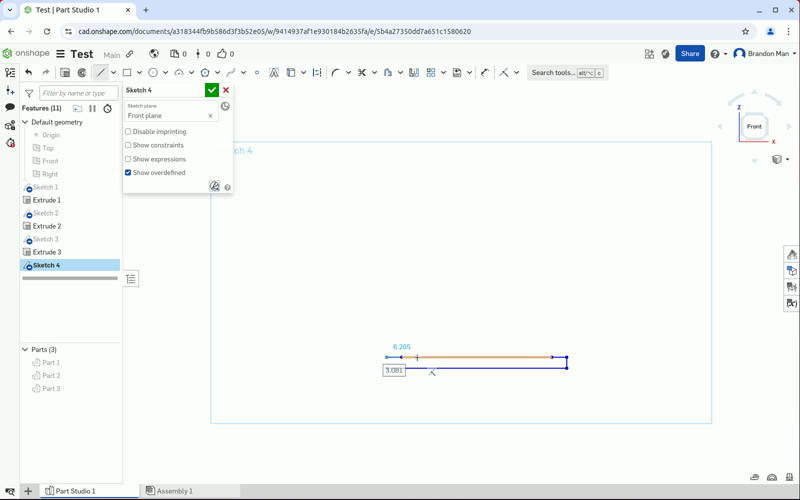
key_down(shift)
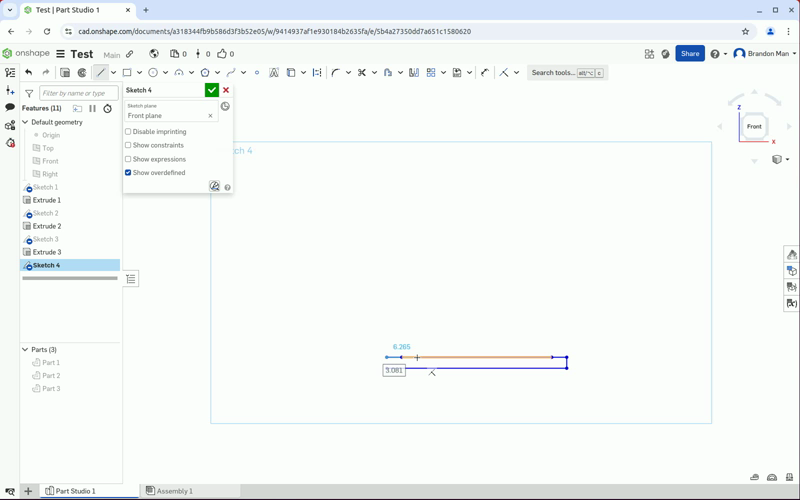
mouse_move(386, 368)
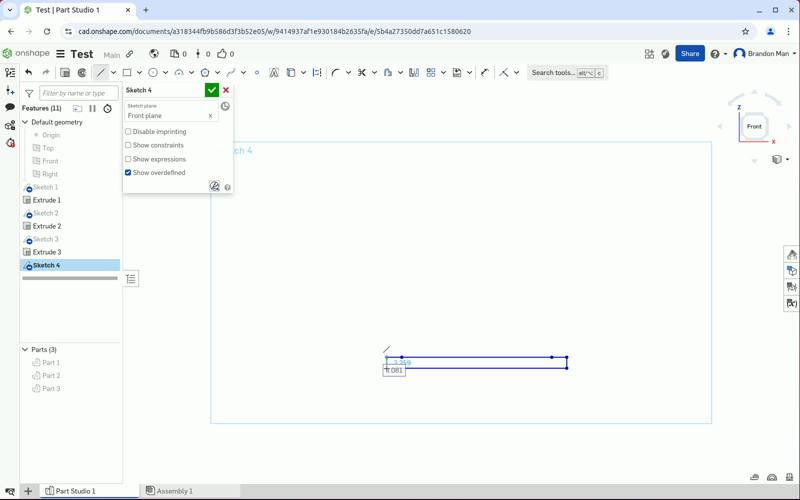
key_up(shift)
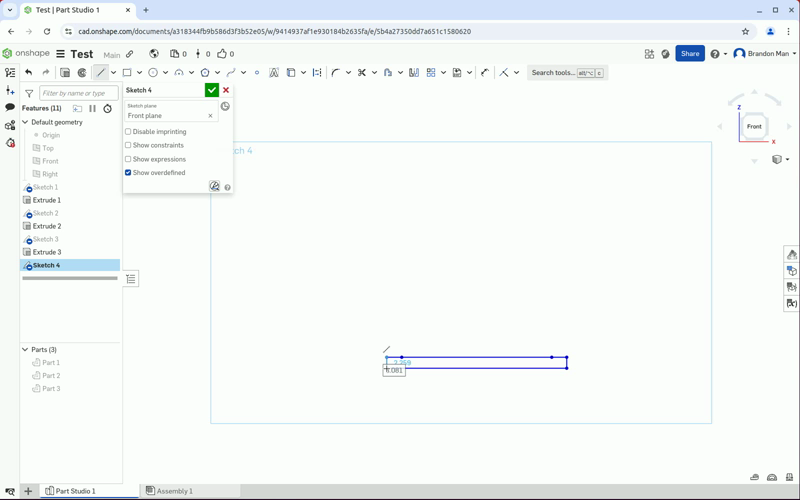
click(386, 368)
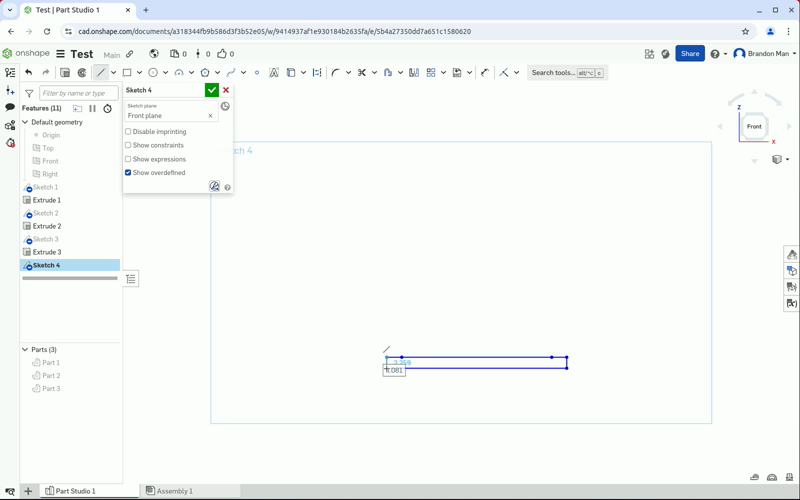
key(esc)
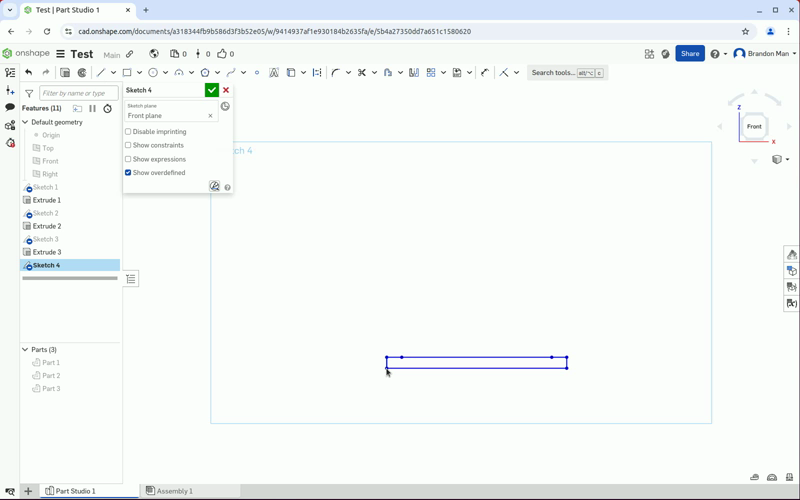
mouse_move(556, 363)
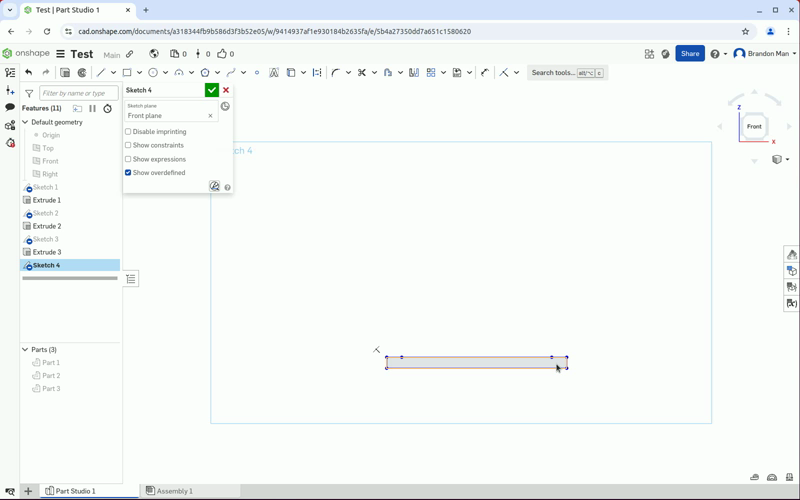
click(556, 363)
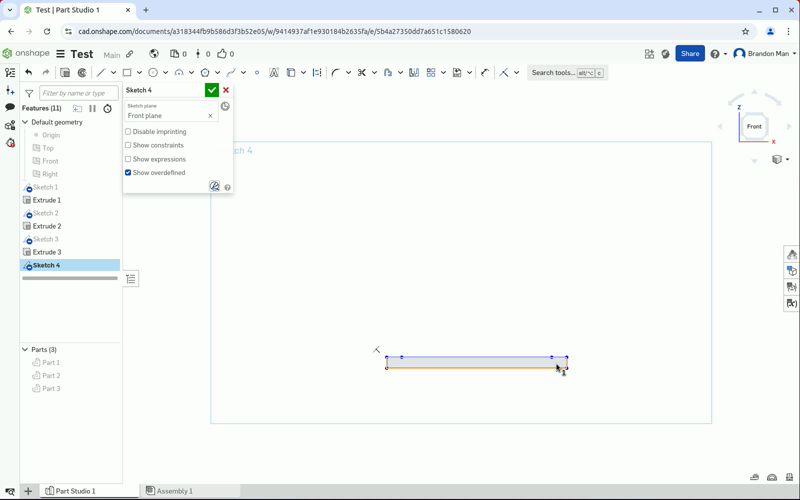
mouse_move(73, 352)
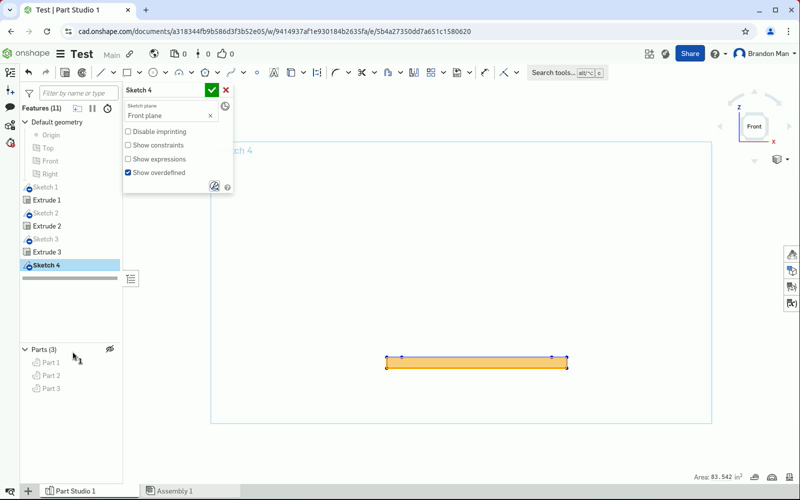
key(shift+y)
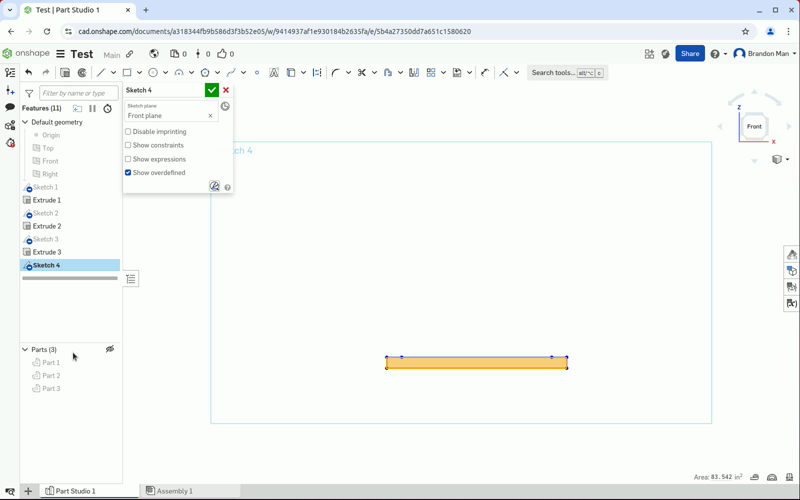
key(shift+e)
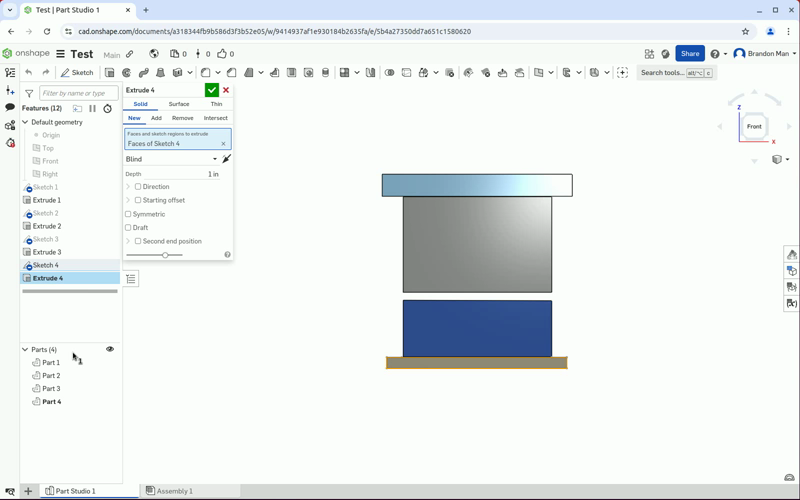
mouse_move(143, 106)
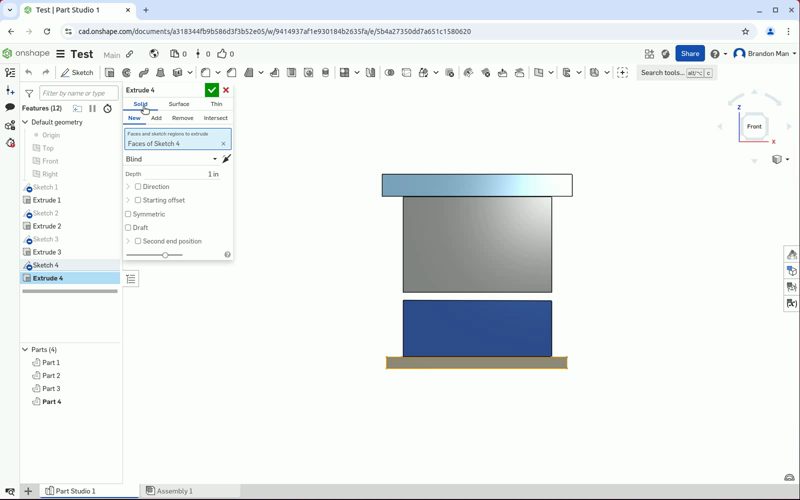
click(143, 106)
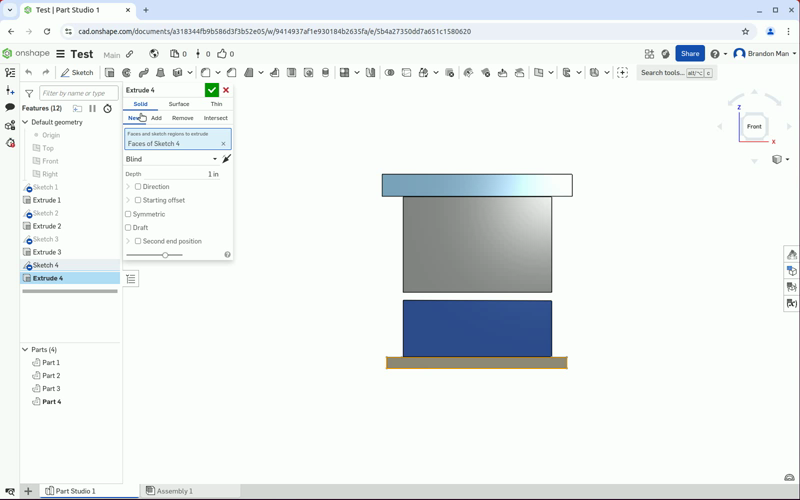
mouse_move(137, 120)
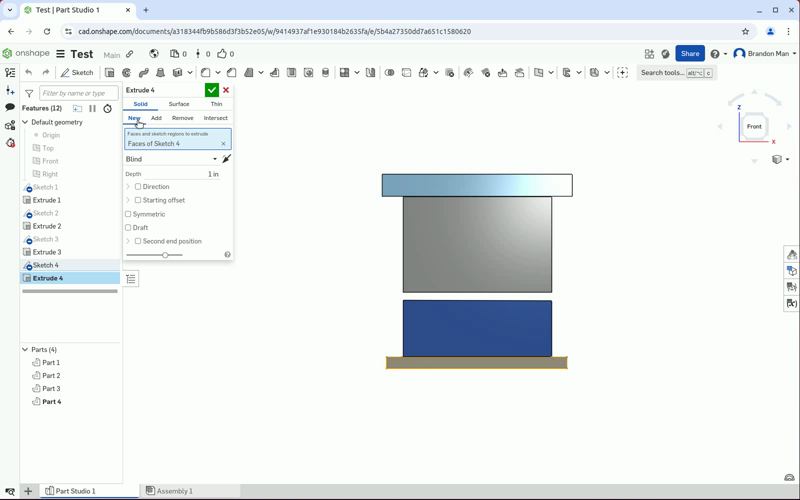
click(137, 120)
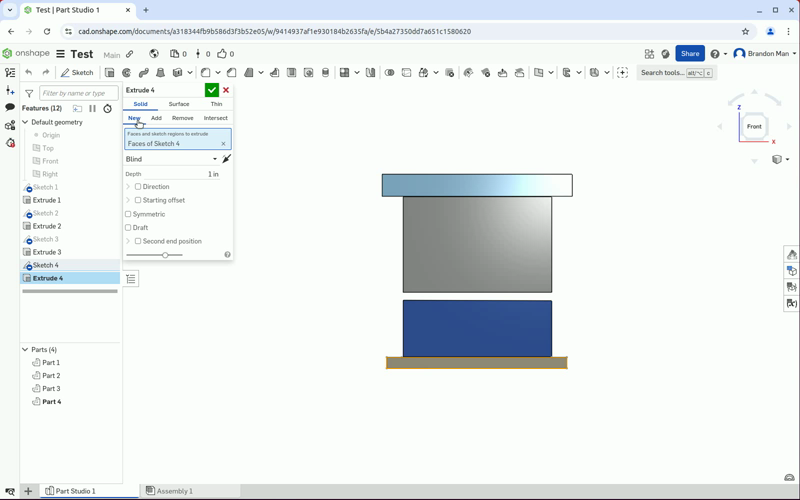
key(tab, 4)
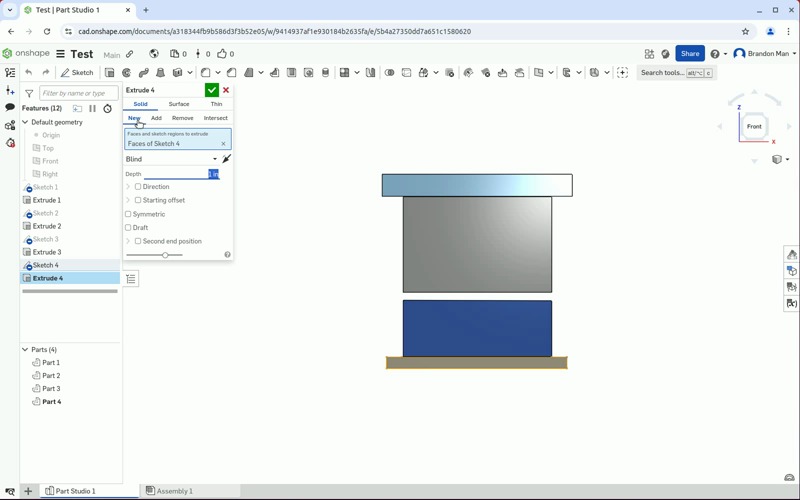
text(8.666)
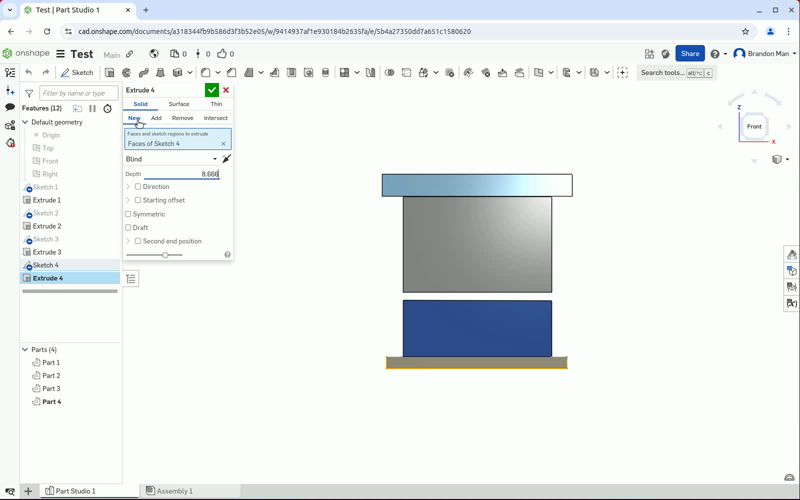
key(tab, 3)
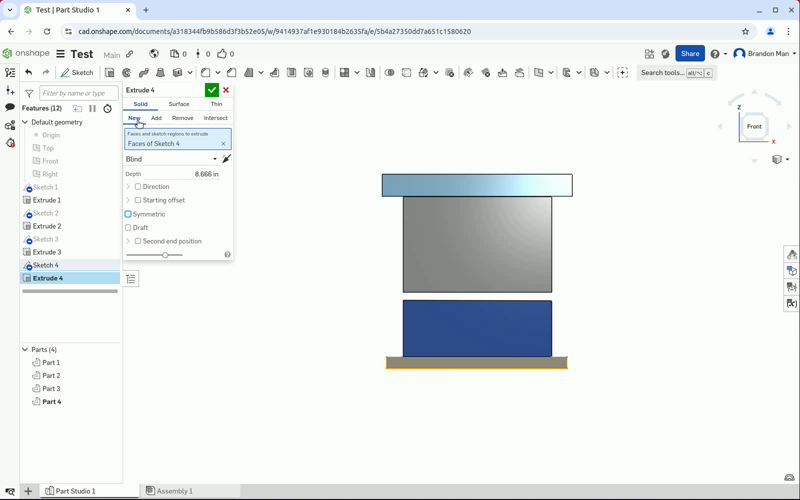
key(space)
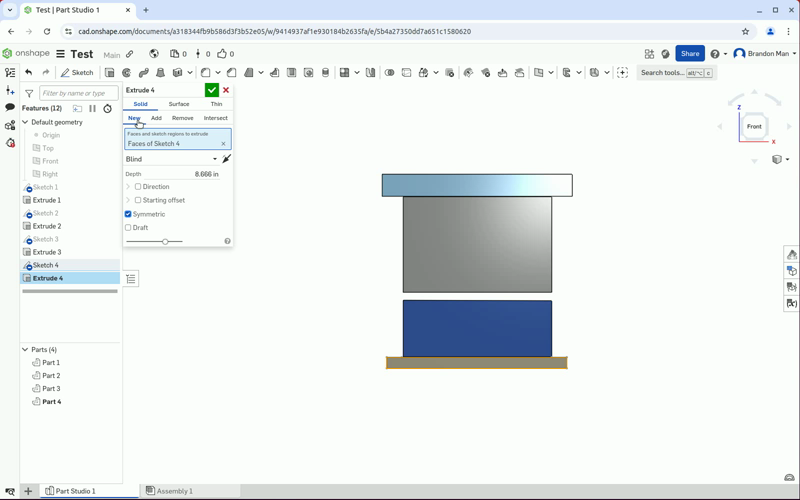
key(enter)
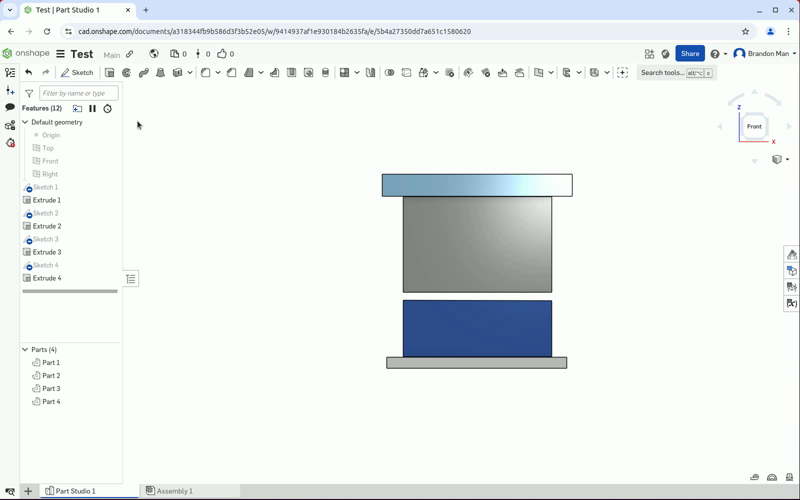
key(shift+h)
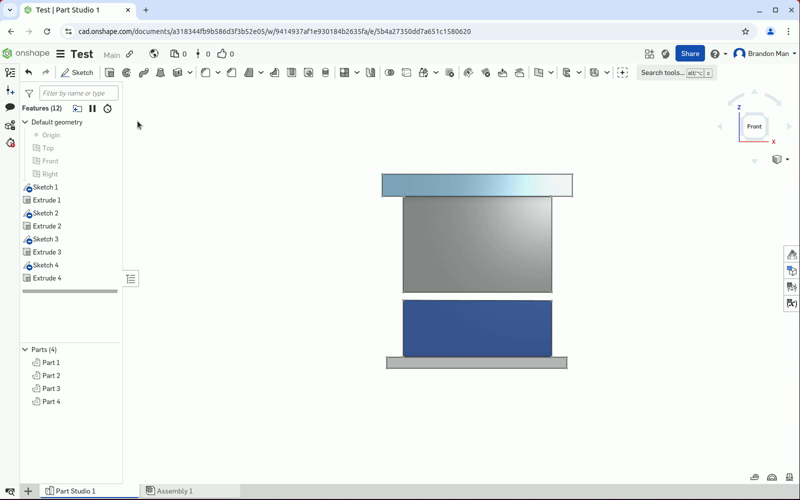
key(shift+h)
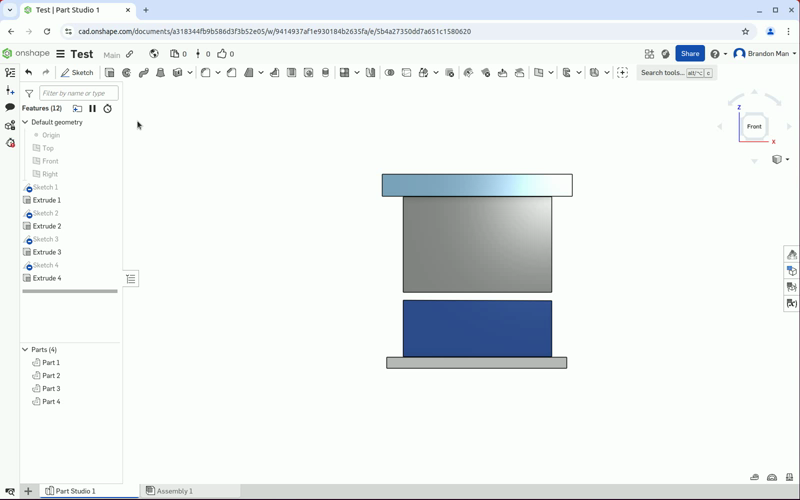
mouse_move(73, 189)
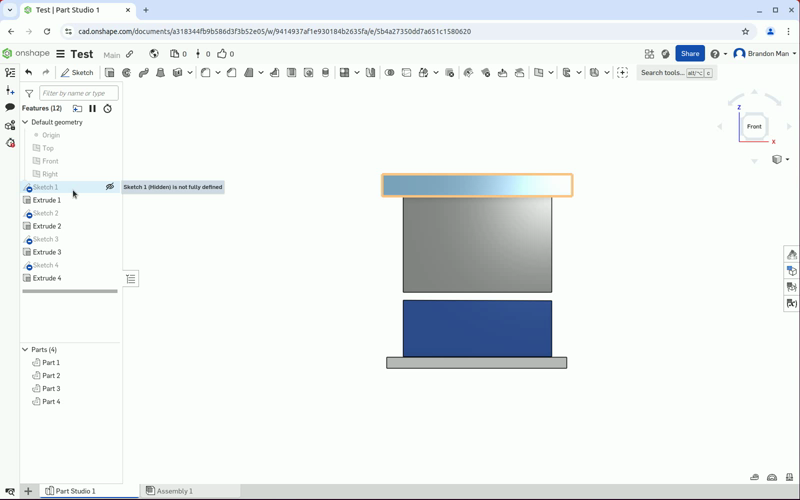
click(73, 189)
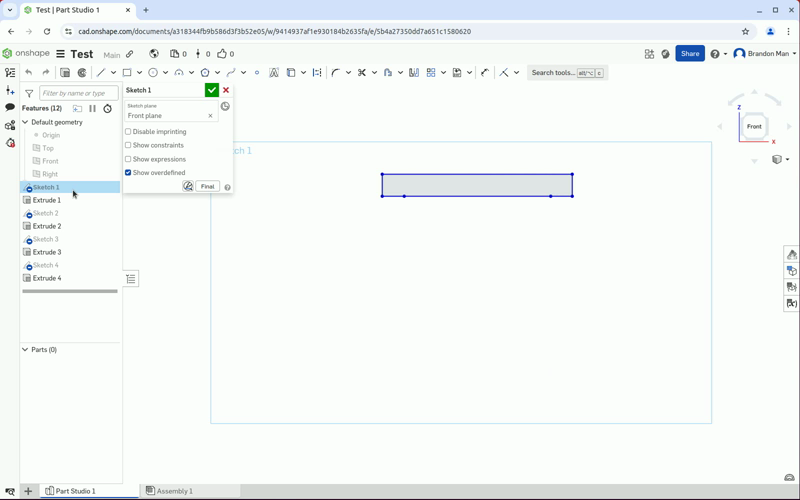
mouse_move(229, 92)
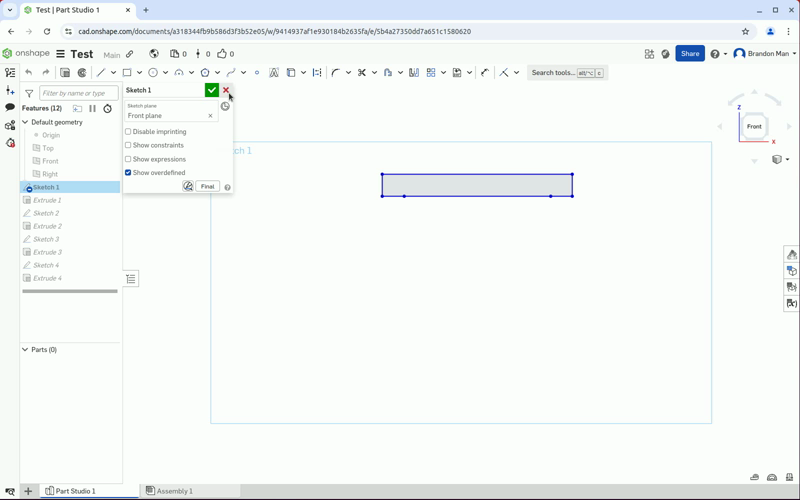
click(229, 92)
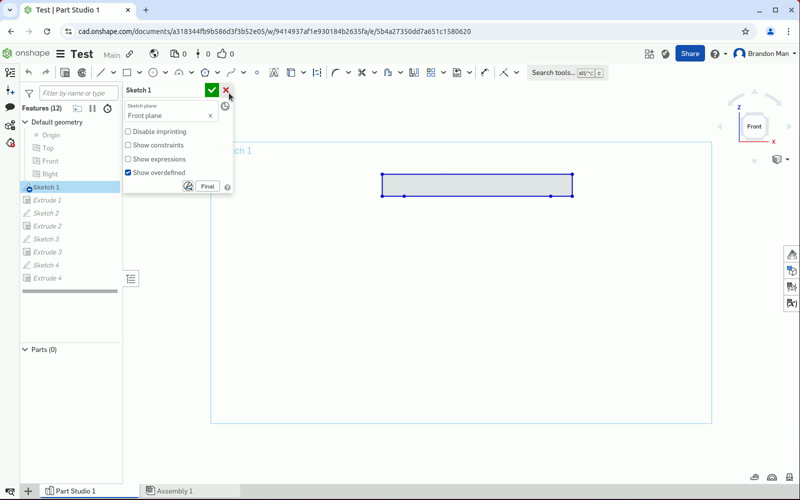
key(shift+s)
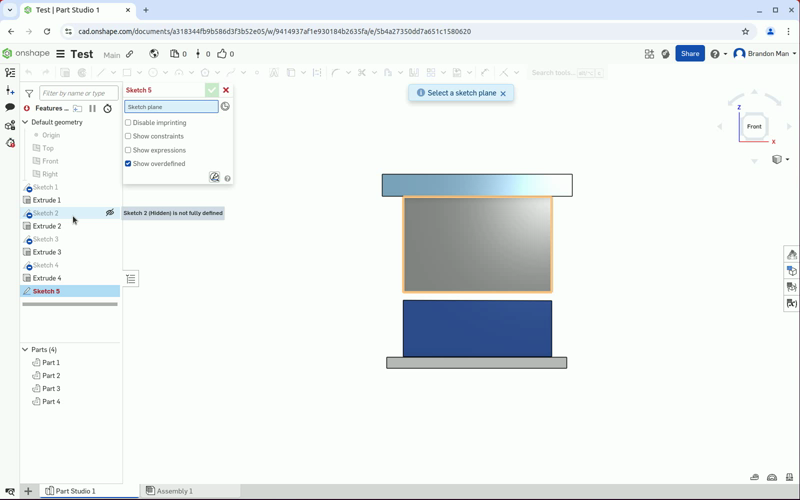
scroll(3)
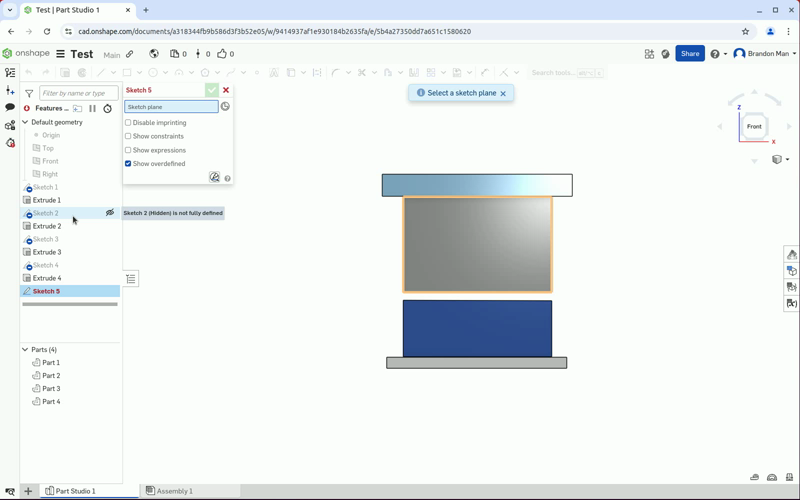
mouse_move(73, 163)
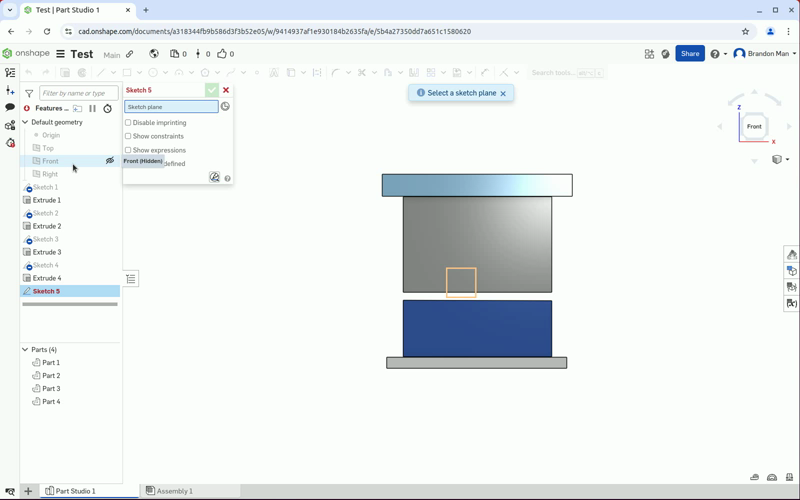
click(73, 163)
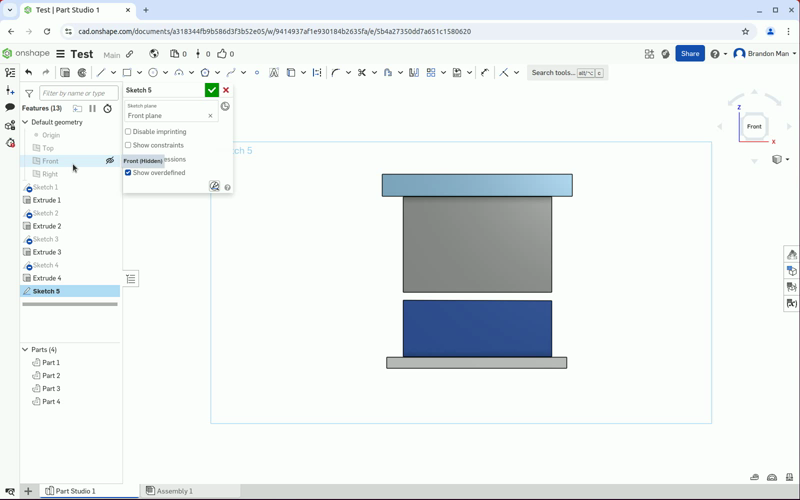
mouse_move(73, 352)
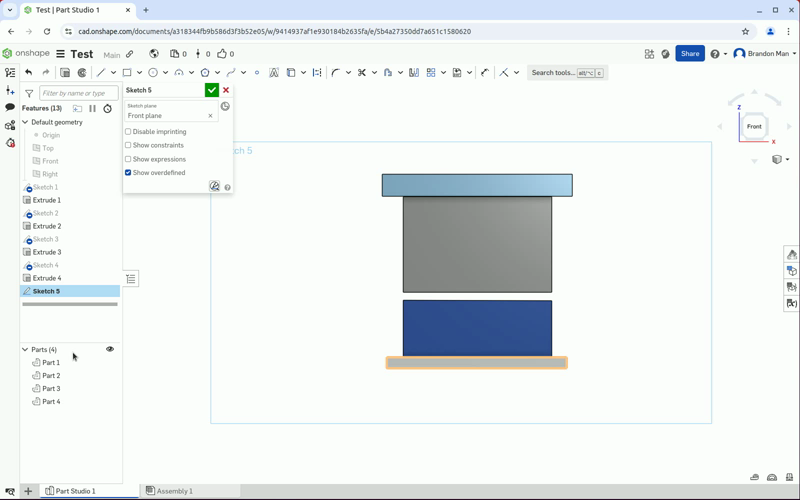
key(y)
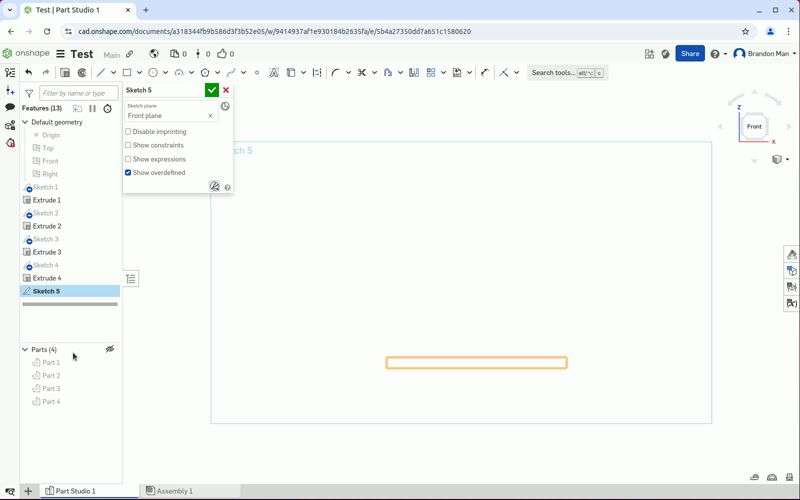
key(l)
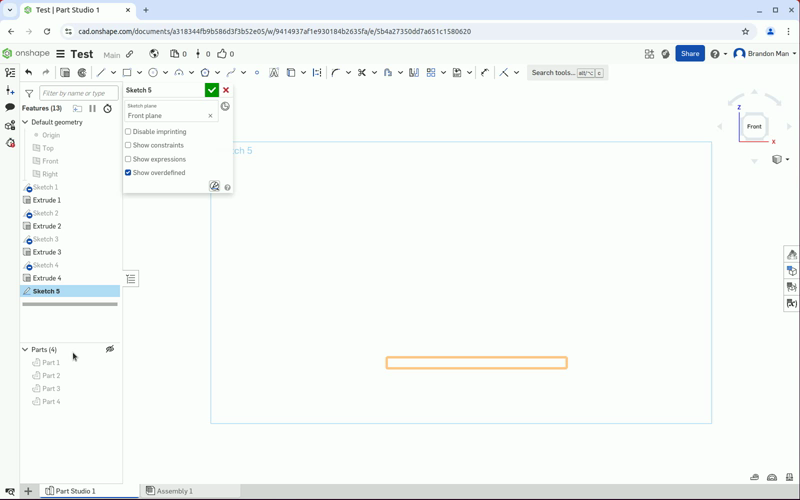
key_down(shift)
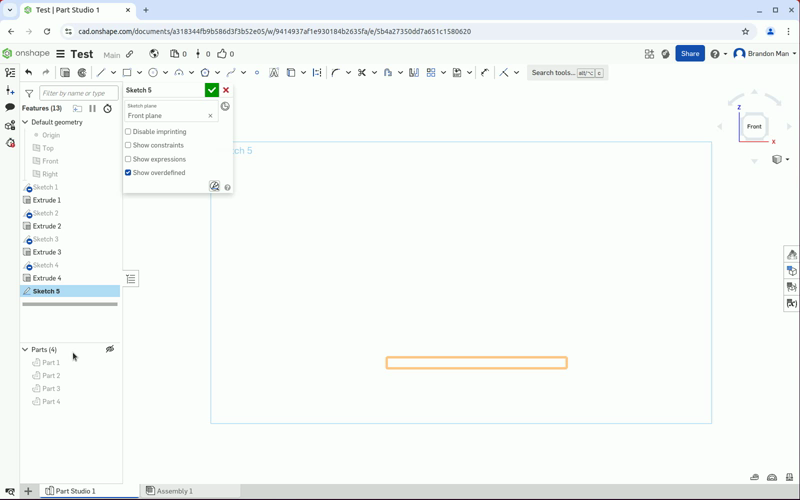
mouse_move(386, 300)
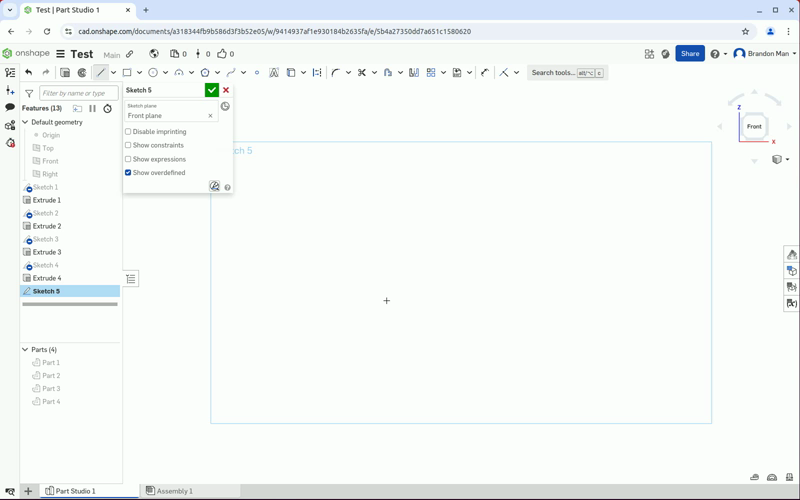
click(386, 300)
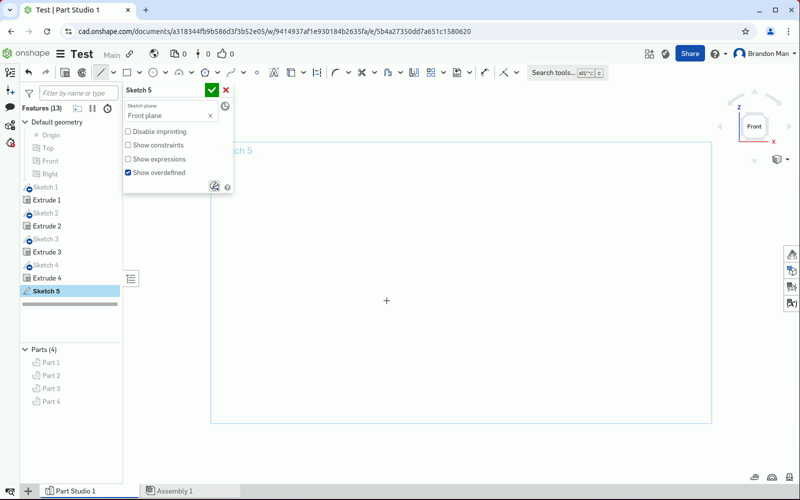
key_up(shift)
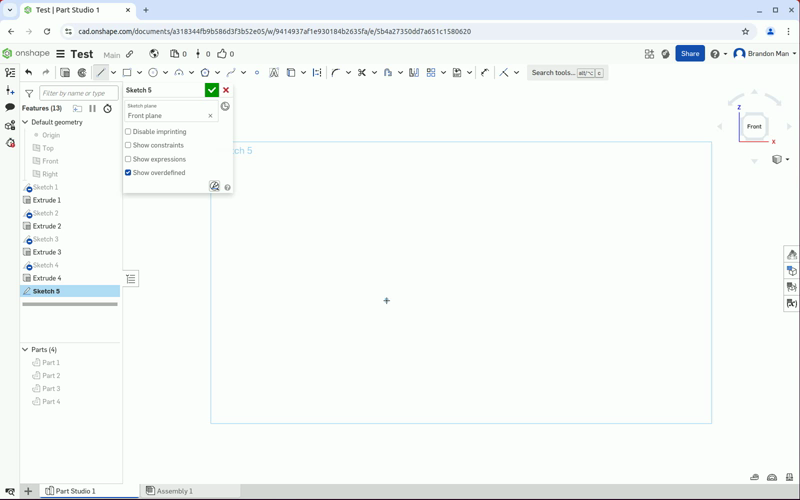
key_down(shift)
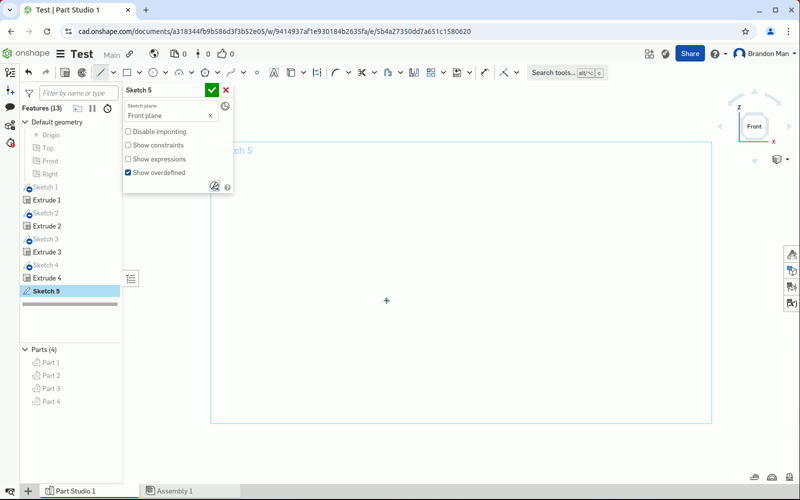
mouse_move(417, 300)
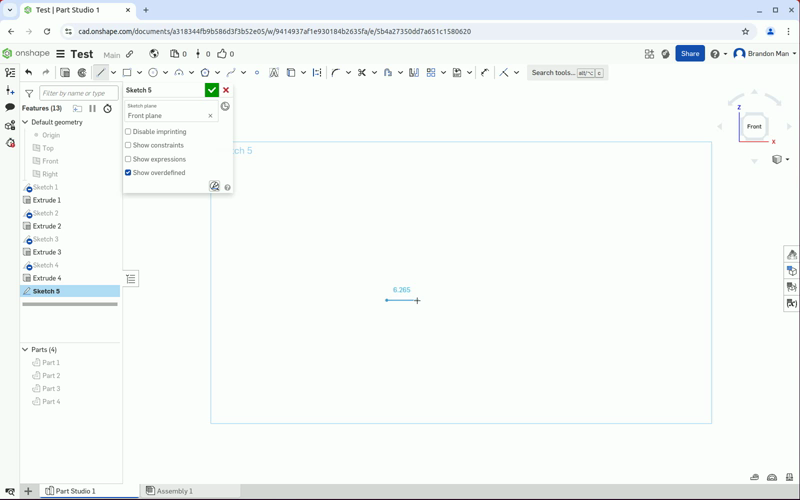
mouse_move(401, 300)
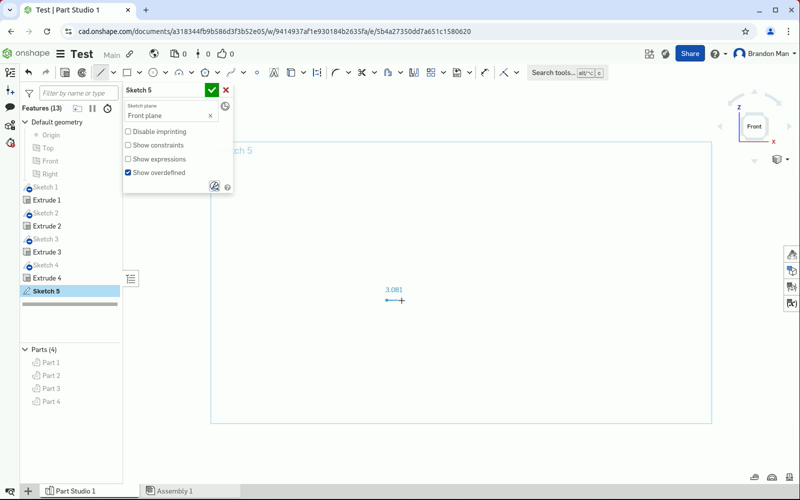
click(401, 300)
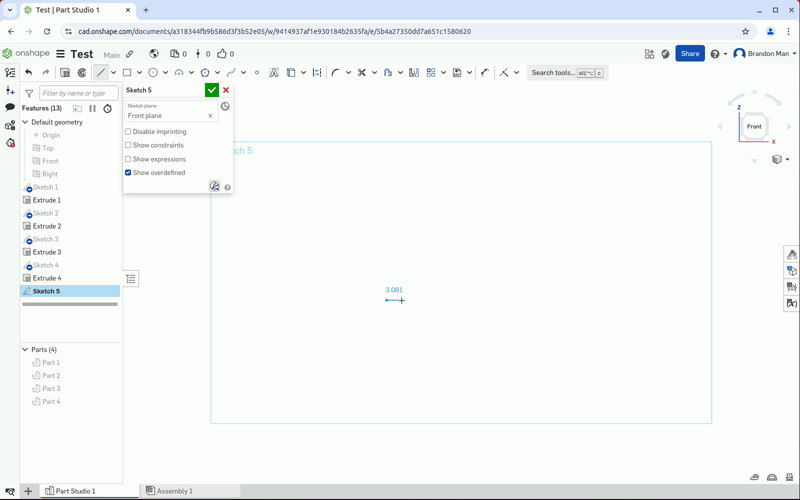
key_up(shift)
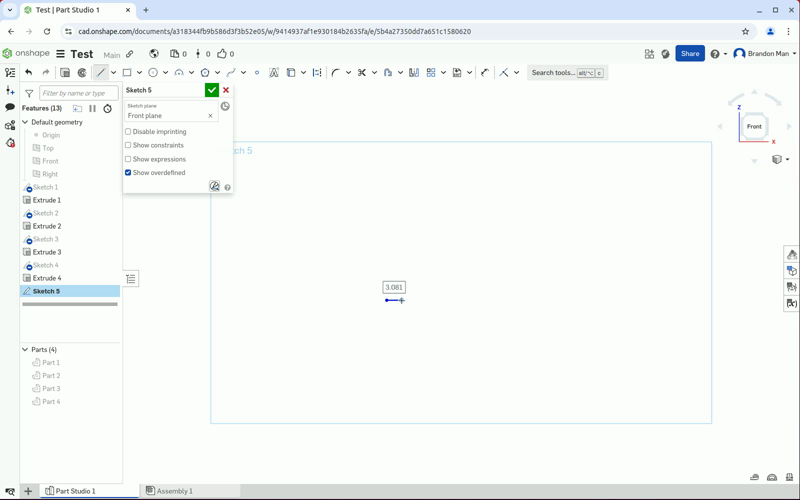
key_down(shift)
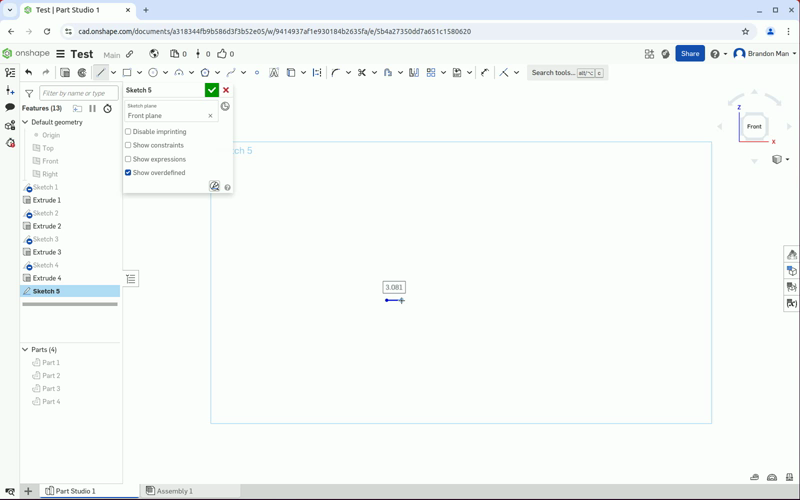
mouse_move(551, 300)
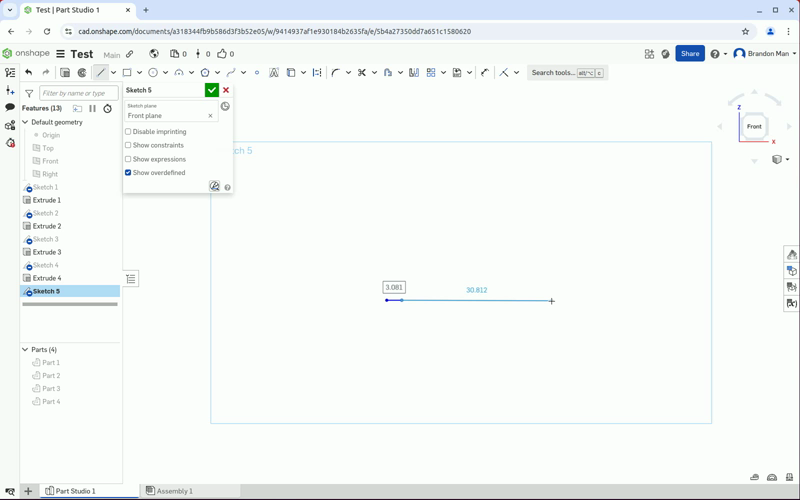
click(551, 300)
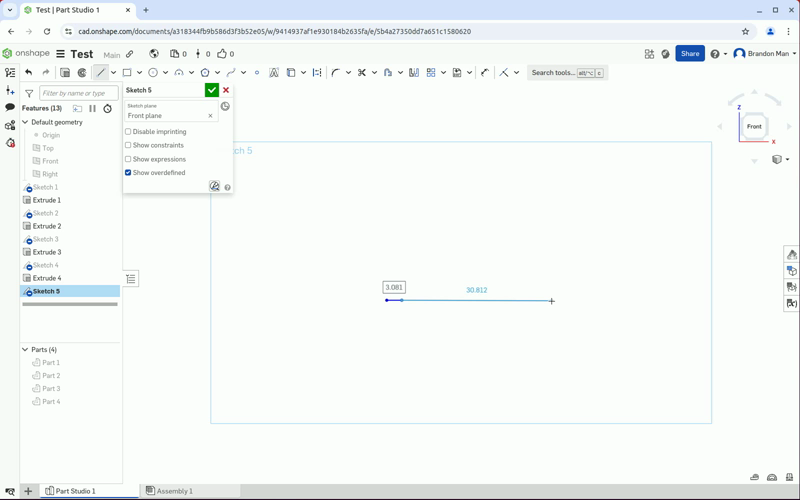
key_up(shift)
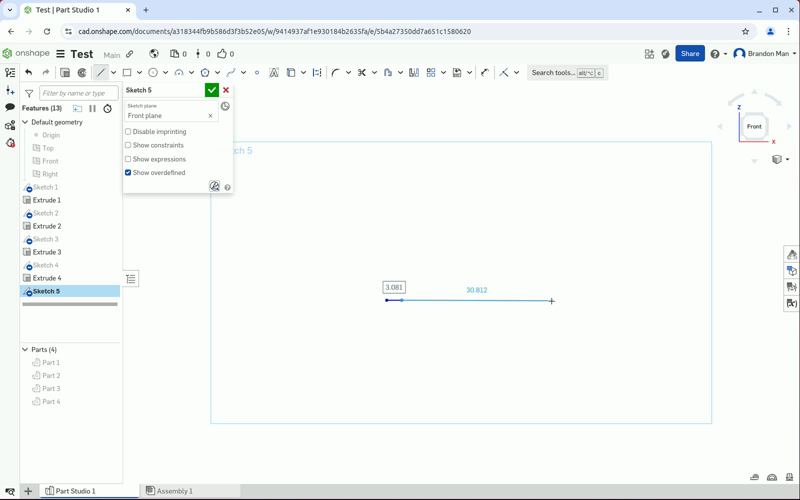
key_down(shift)
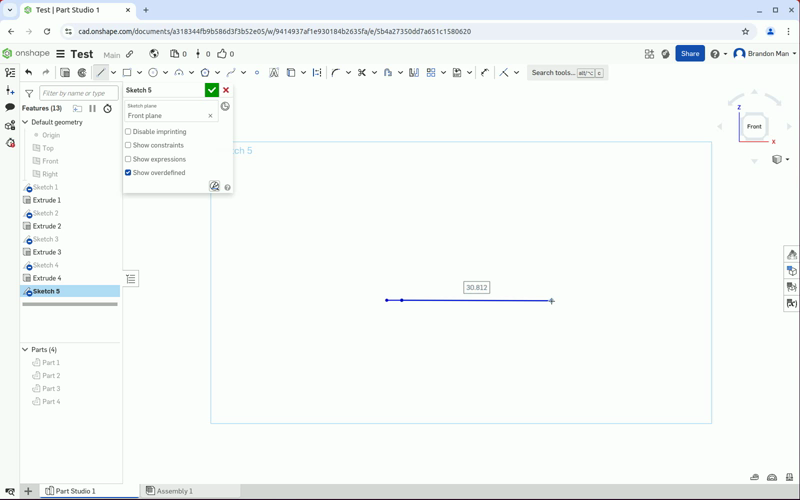
mouse_move(581, 300)
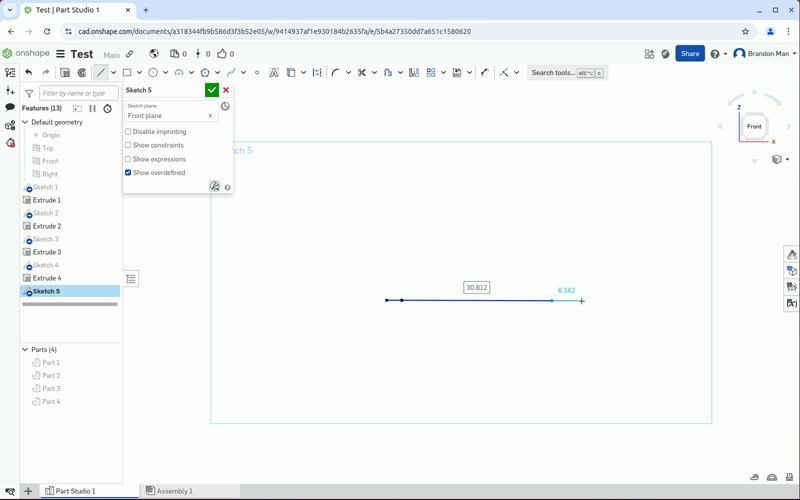
mouse_move(566, 300)
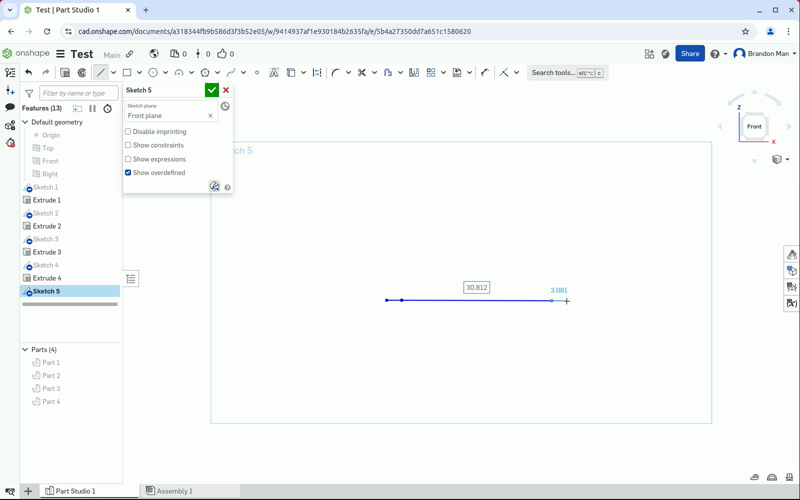
click(566, 300)
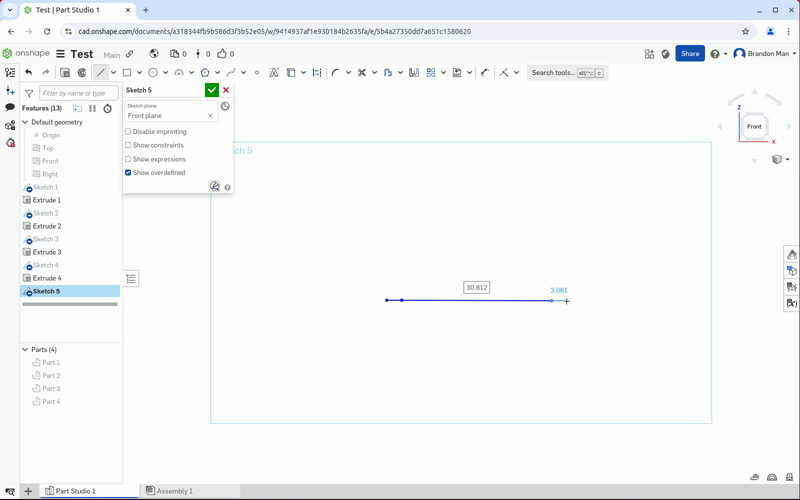
key_up(shift)
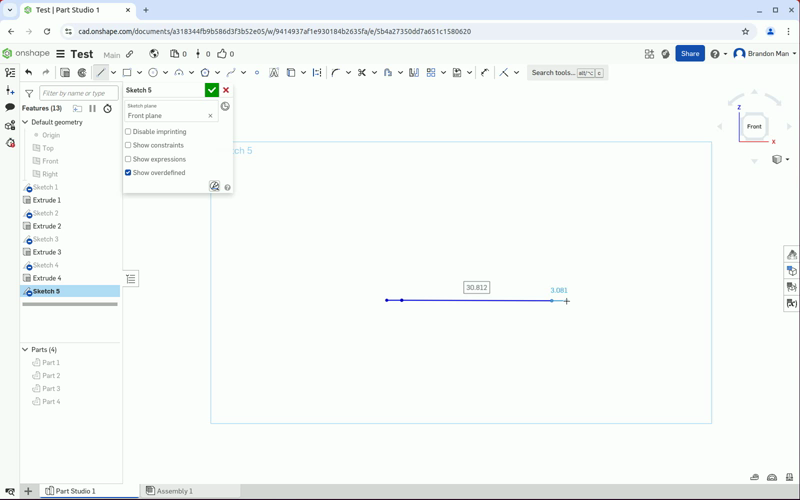
key_down(shift)
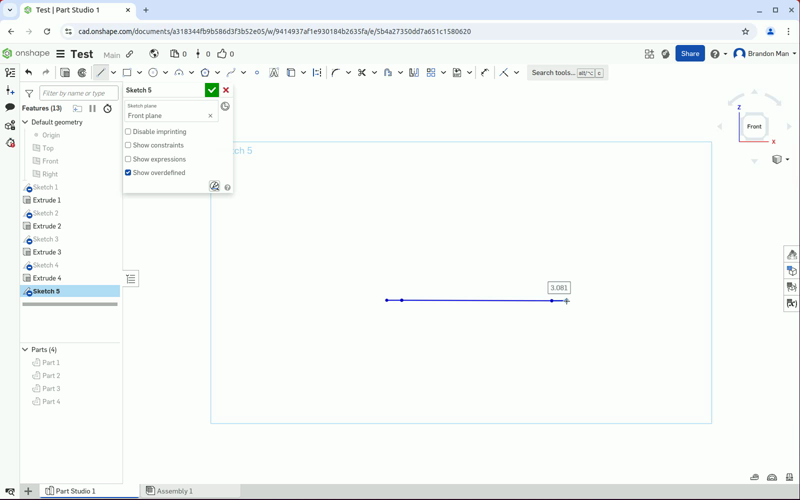
mouse_move(589, 300)
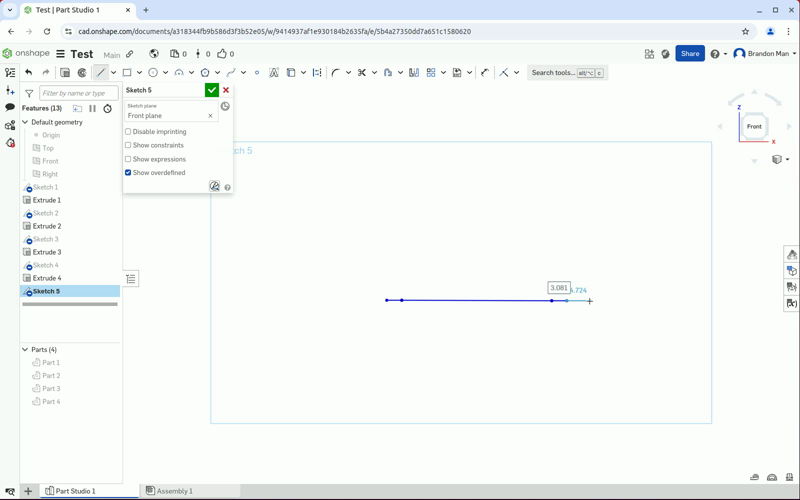
mouse_move(566, 292)
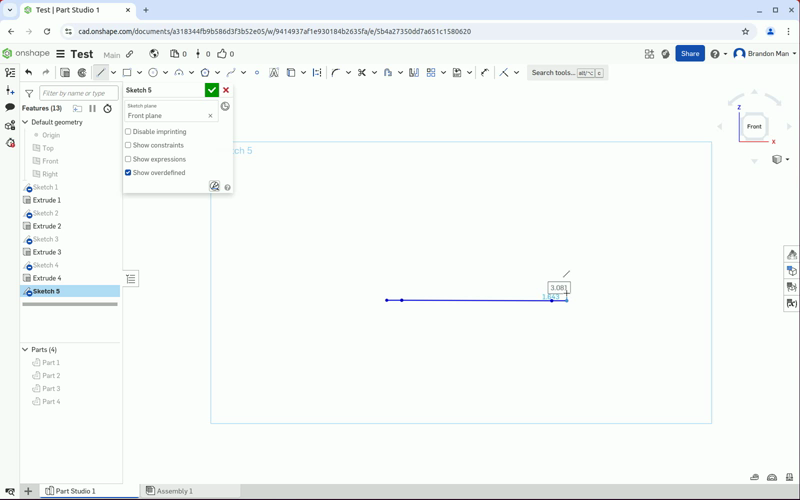
click(566, 292)
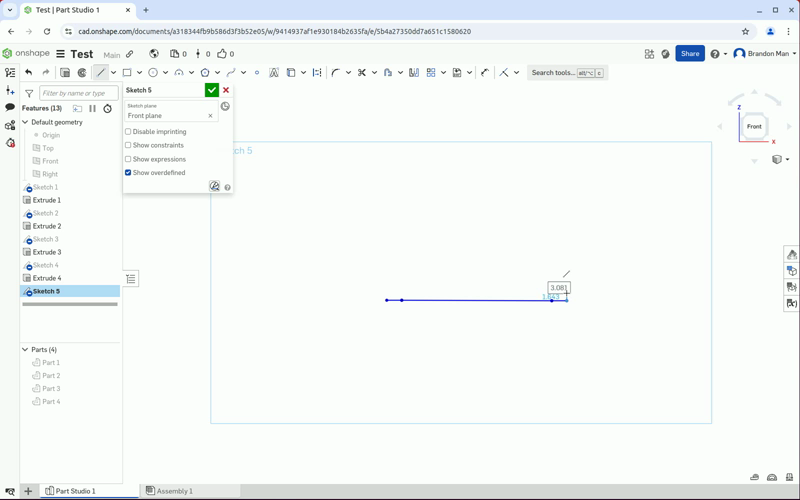
key_up(shift)
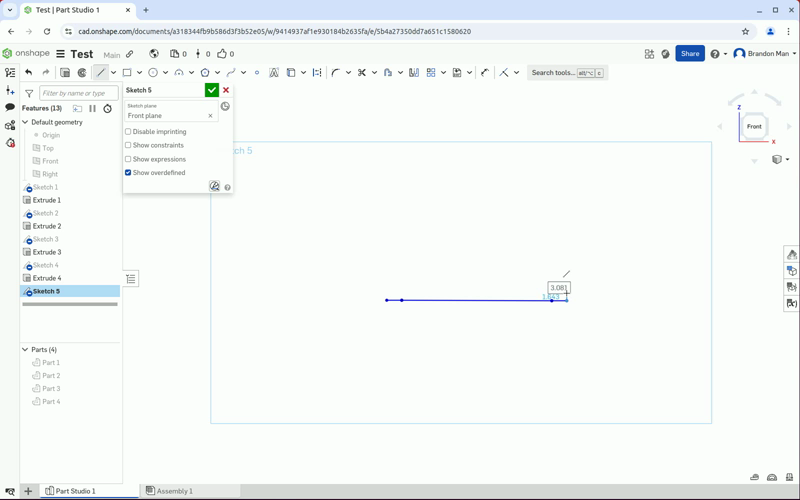
key_down(shift)
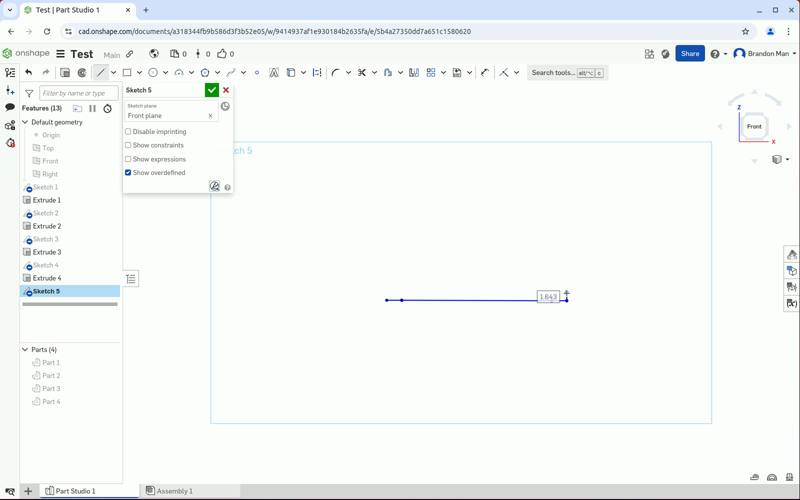
mouse_move(589, 292)
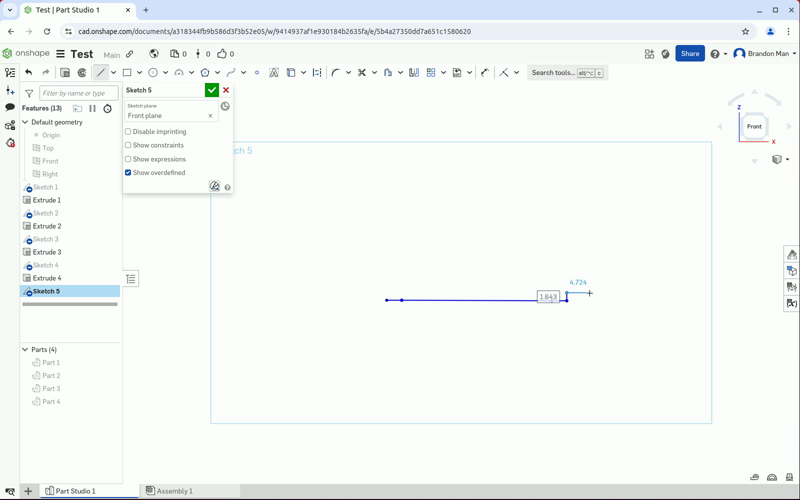
mouse_move(551, 292)
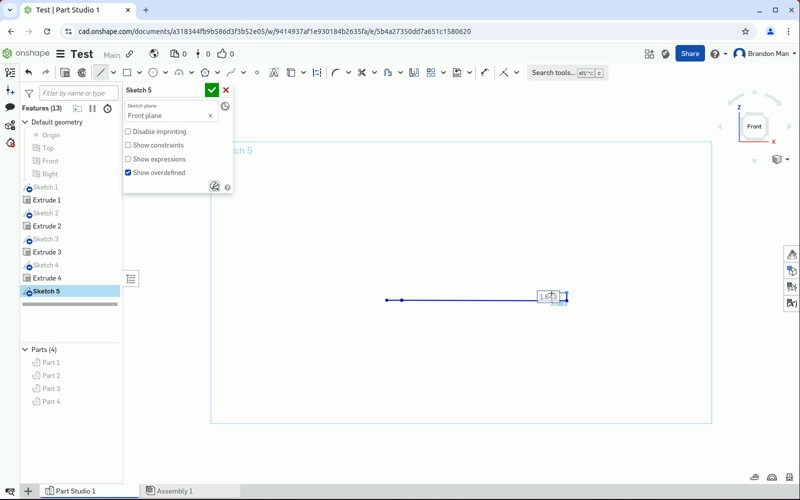
click(551, 292)
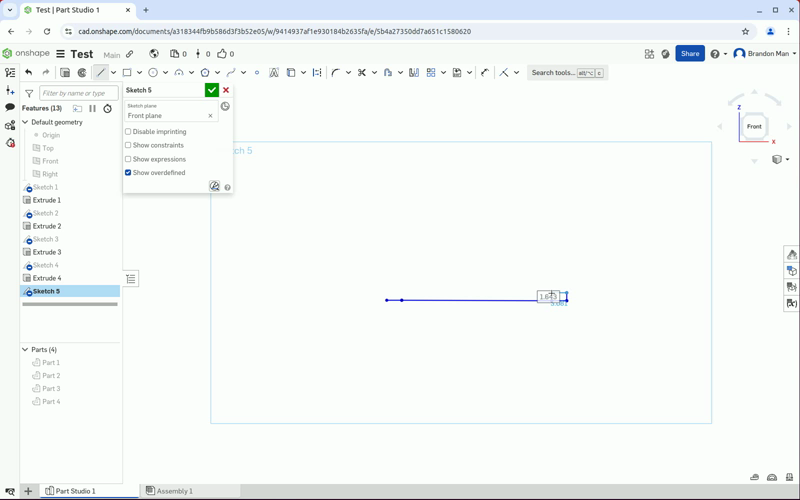
key_up(shift)
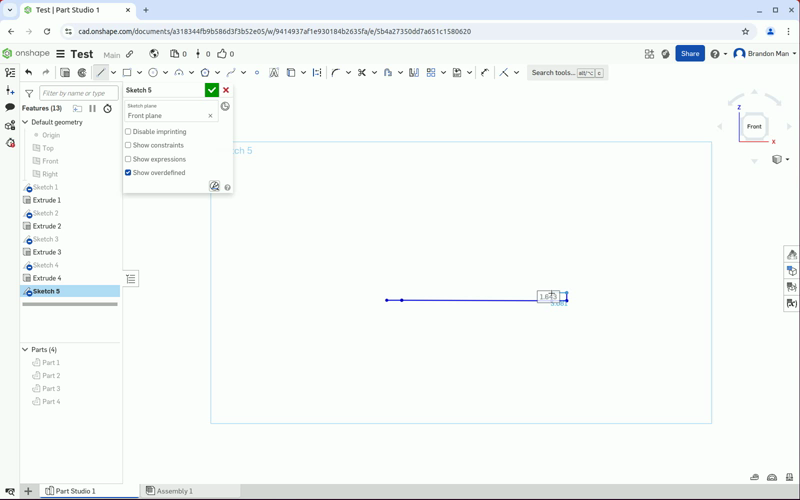
key_down(shift)
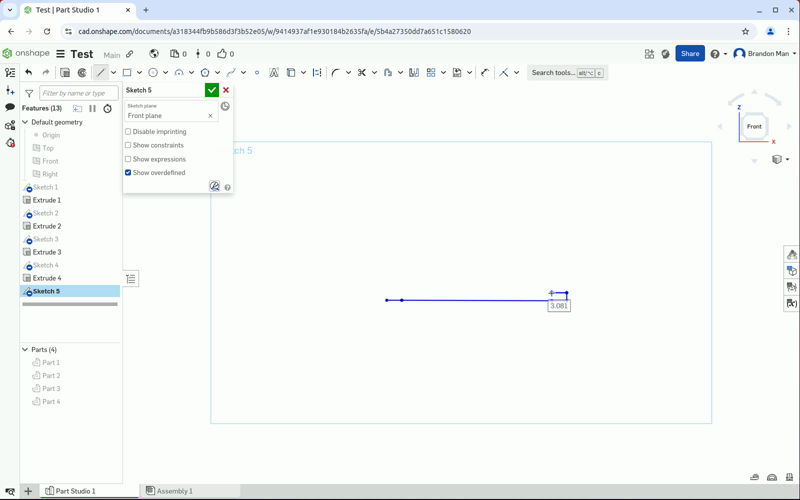
mouse_move(401, 292)
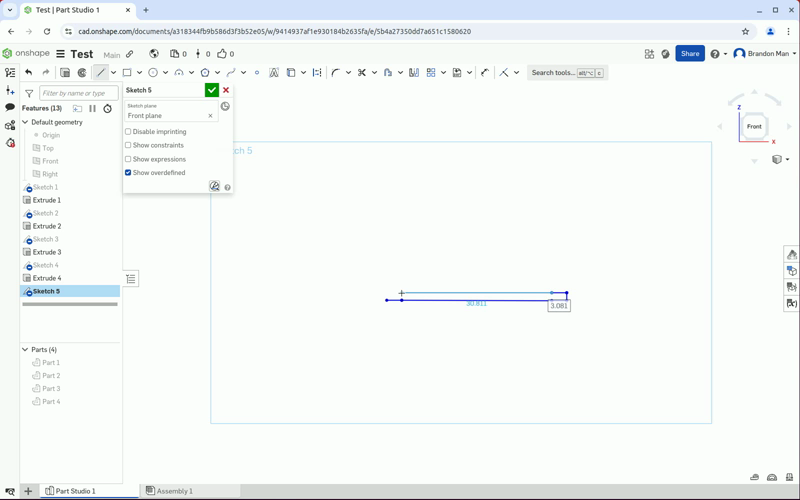
click(401, 292)
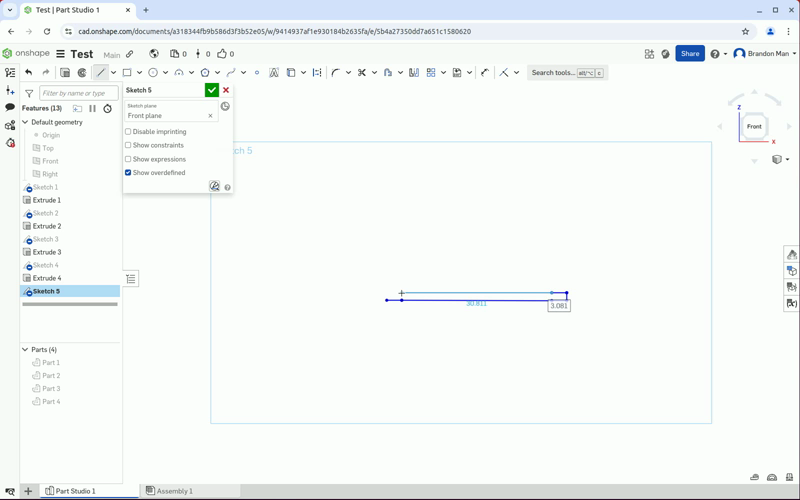
key_up(shift)
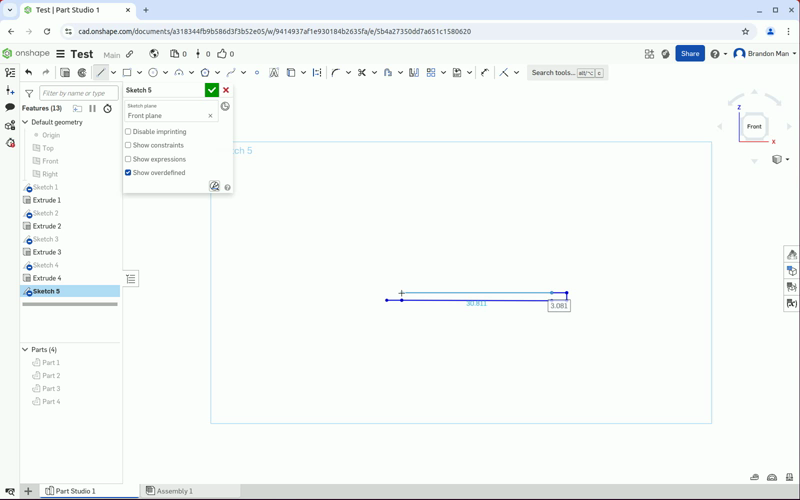
key_down(shift)
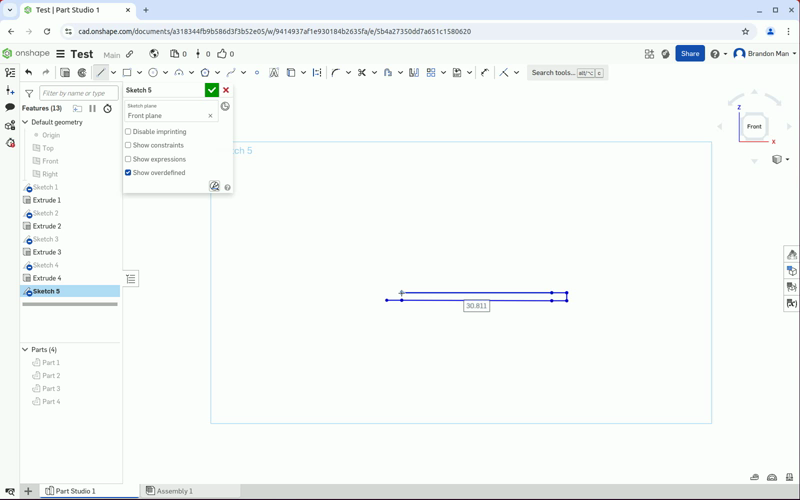
mouse_move(431, 292)
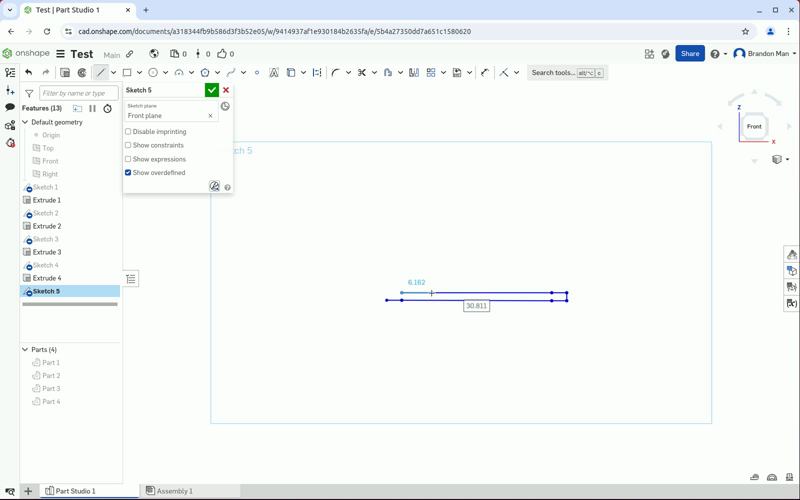
mouse_move(386, 292)
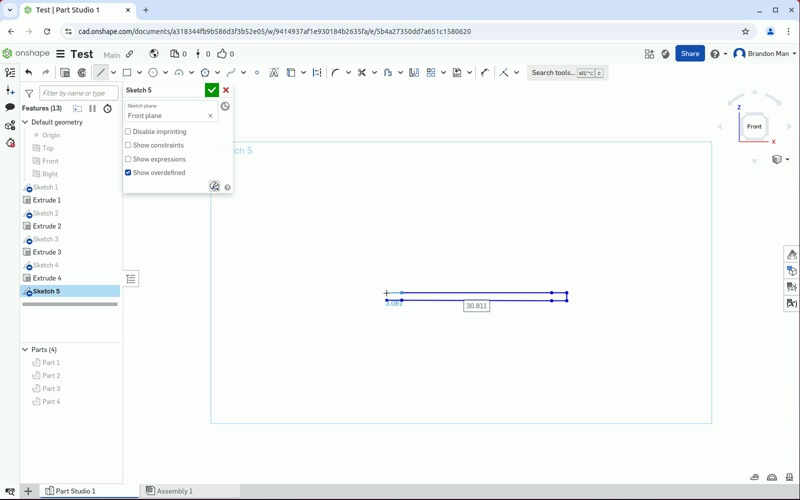
click(386, 292)
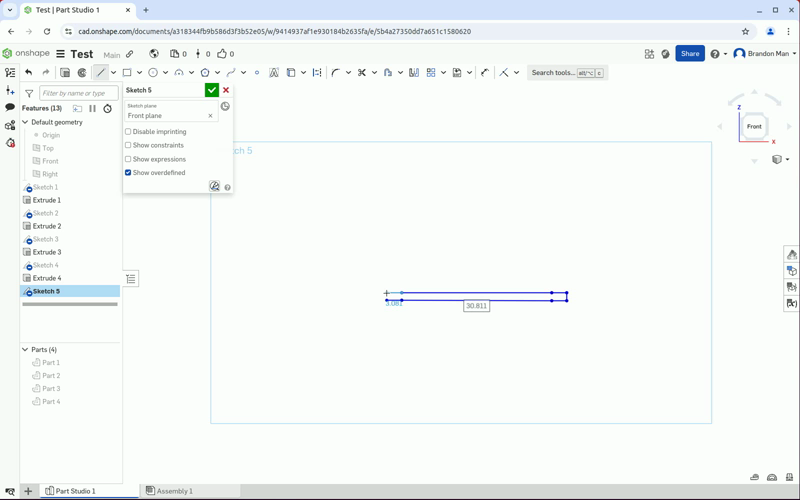
key_up(shift)
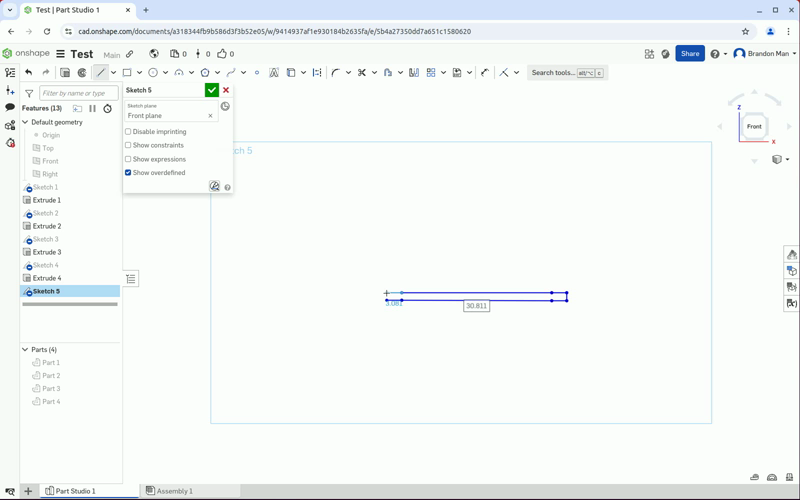
mouse_move(417, 292)
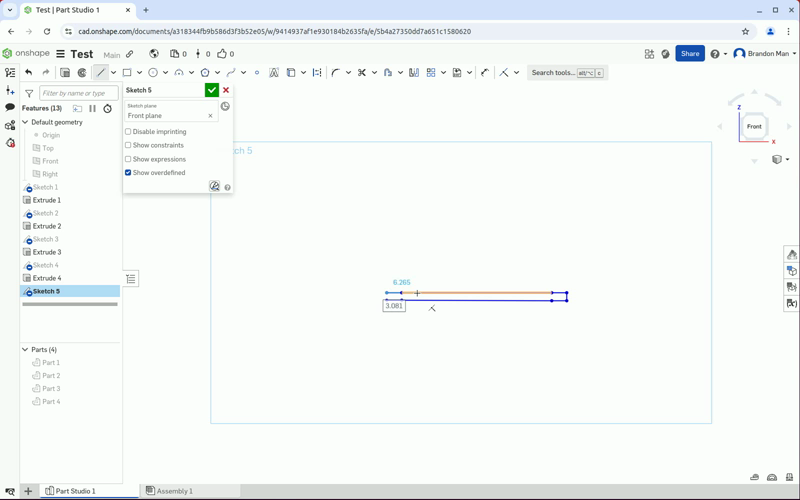
key_down(shift)
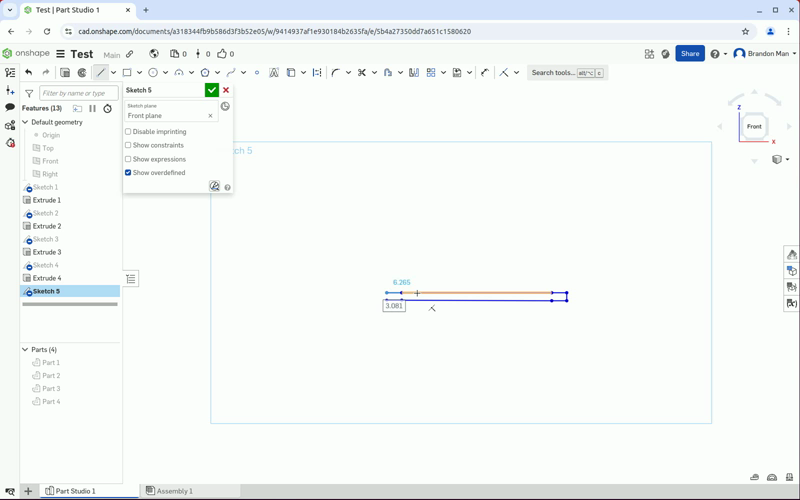
mouse_move(386, 300)
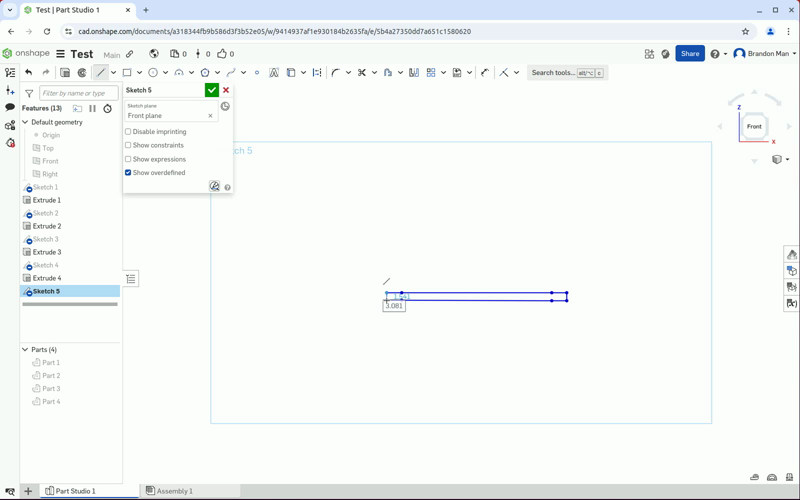
key_up(shift)
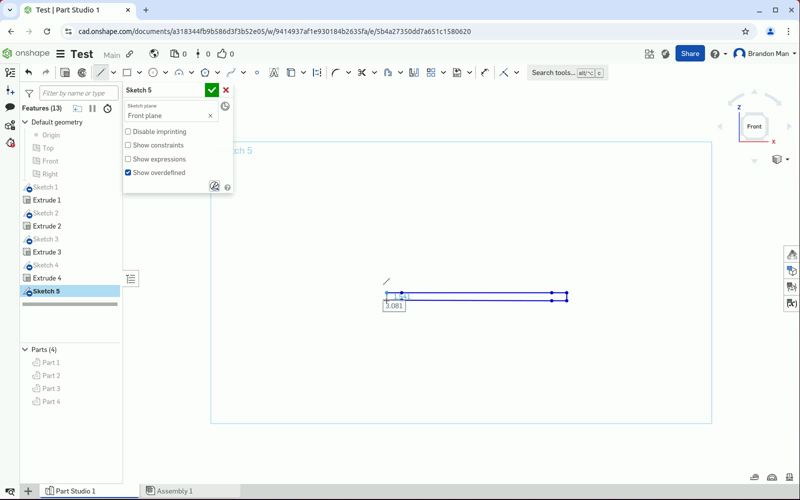
click(386, 300)
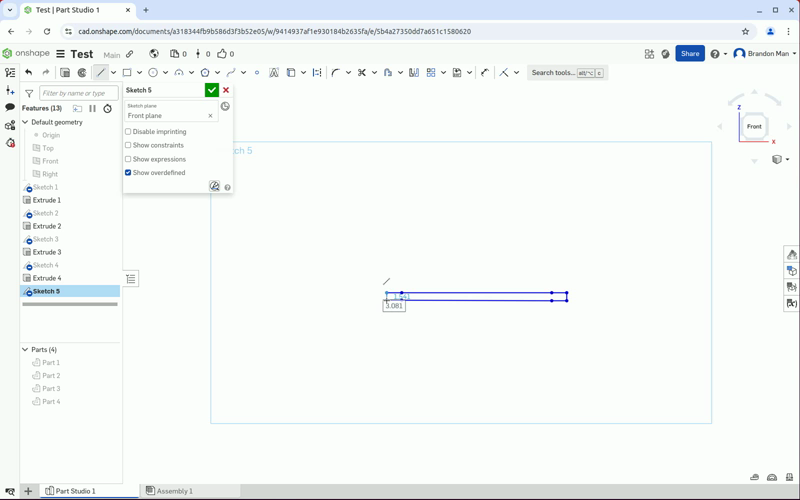
key(esc)
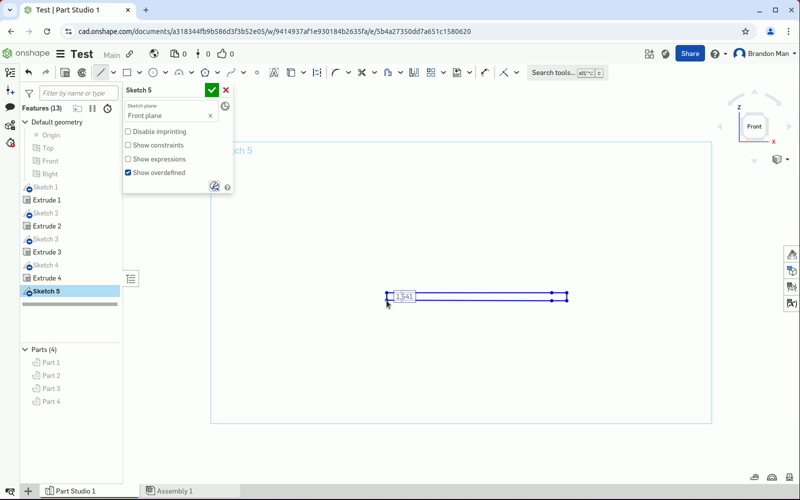
mouse_move(533, 297)
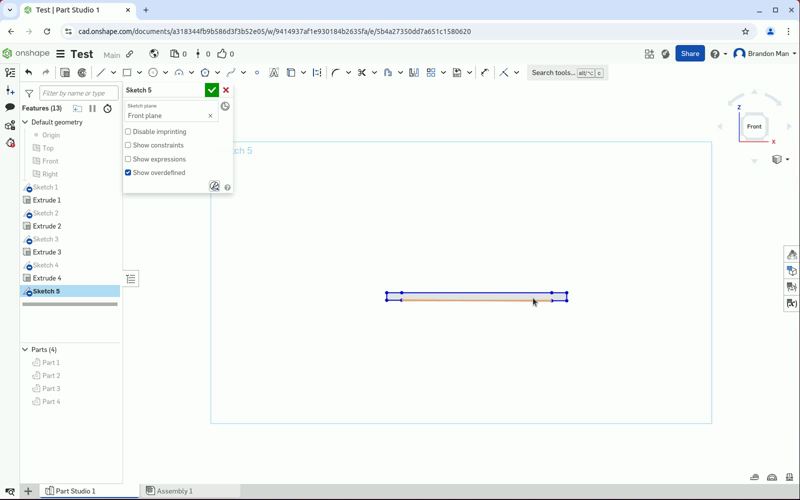
scroll(6)
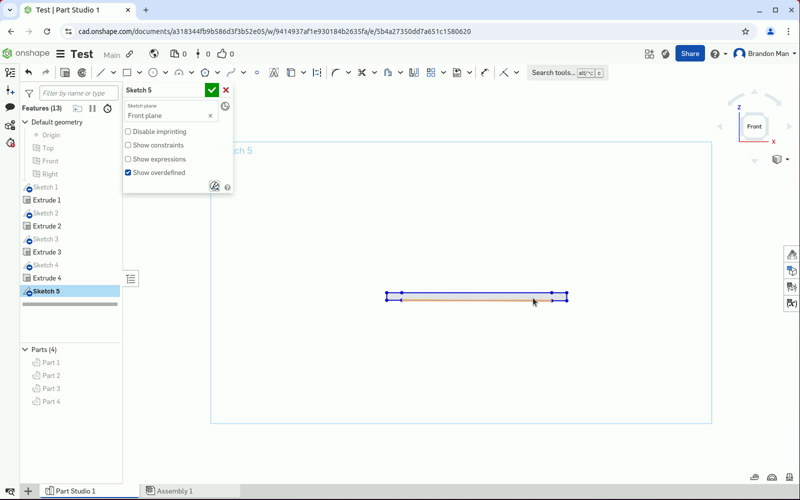
scroll(6)
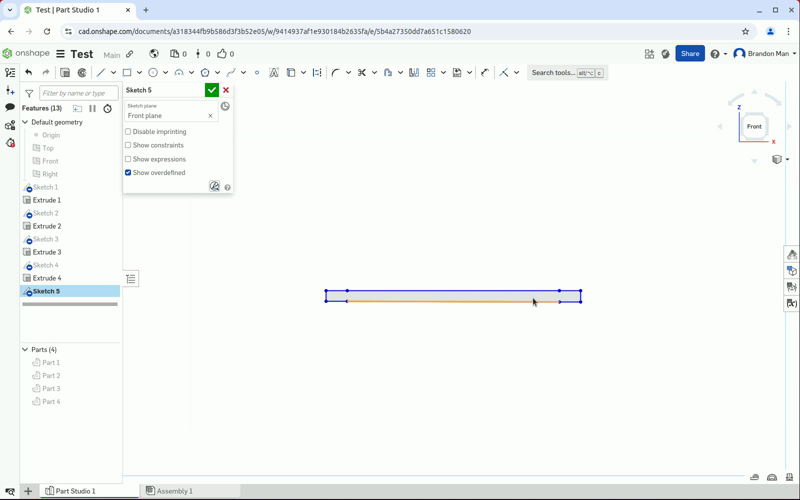
scroll(6)
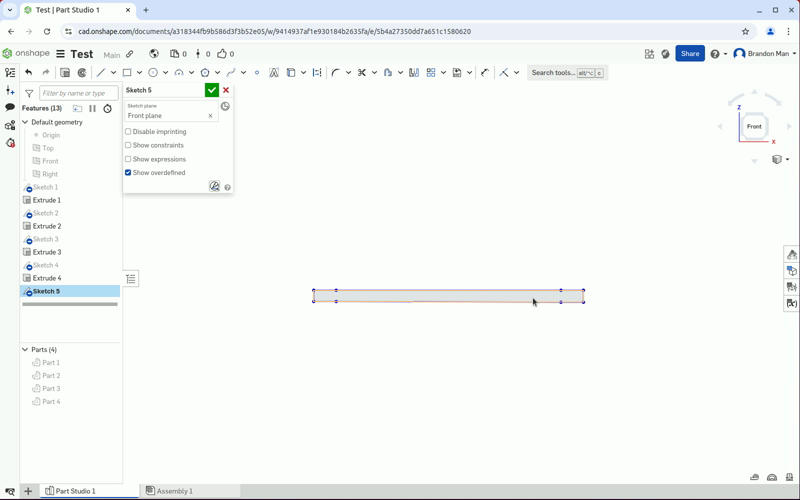
scroll(6)
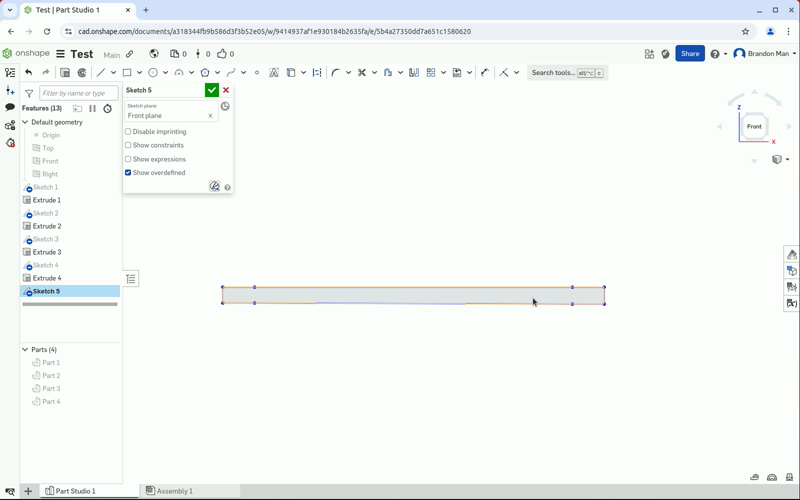
scroll(6)
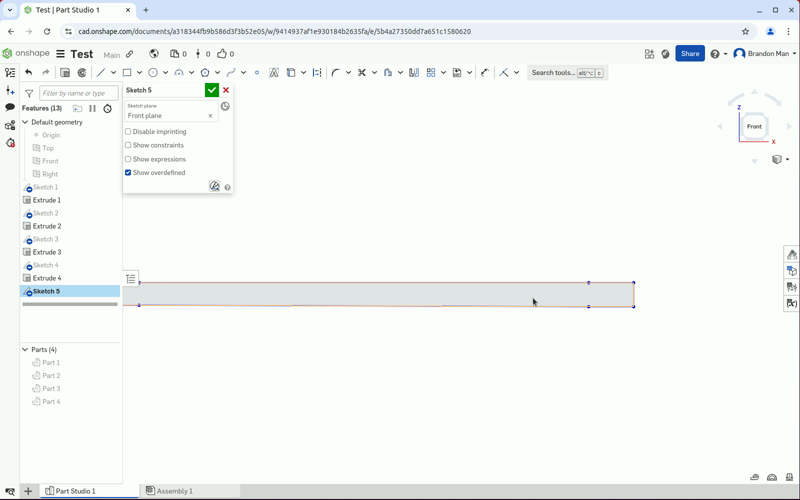
scroll(6)
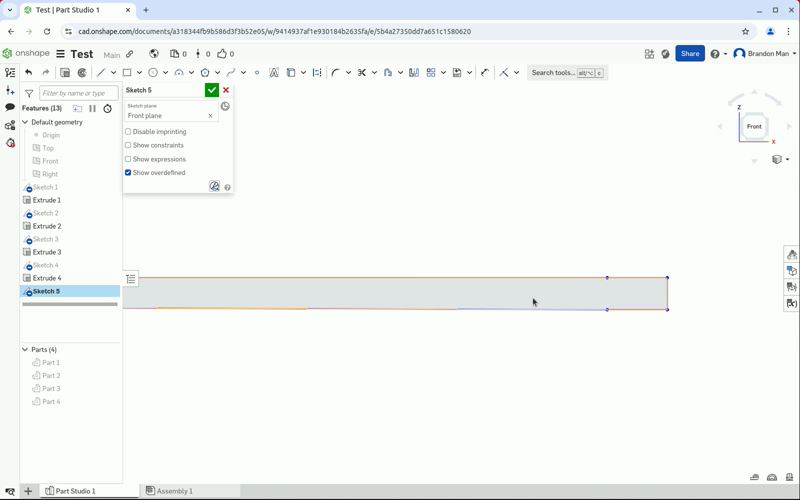
scroll(6)
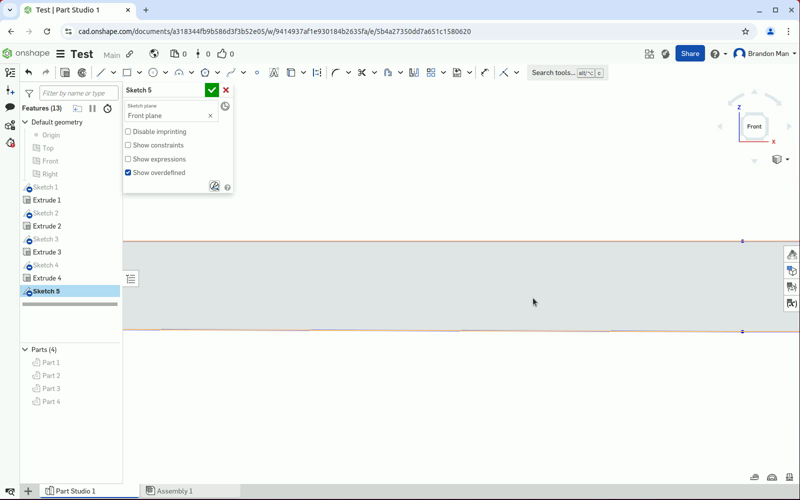
click(533, 297)
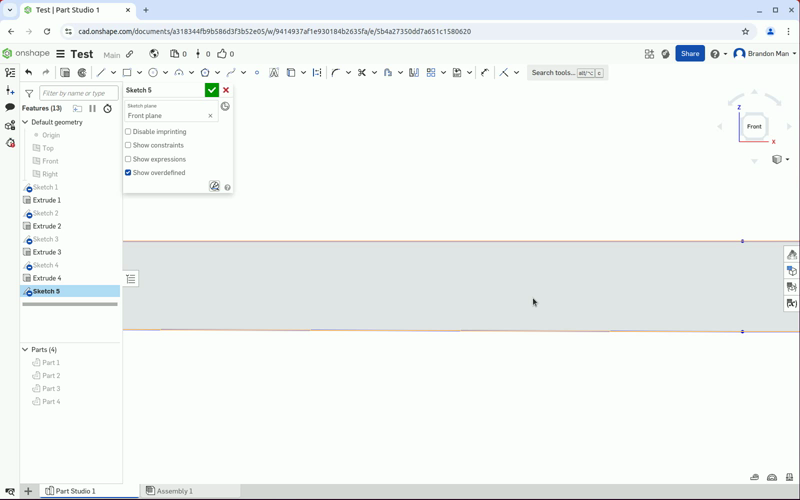
scroll(-6)
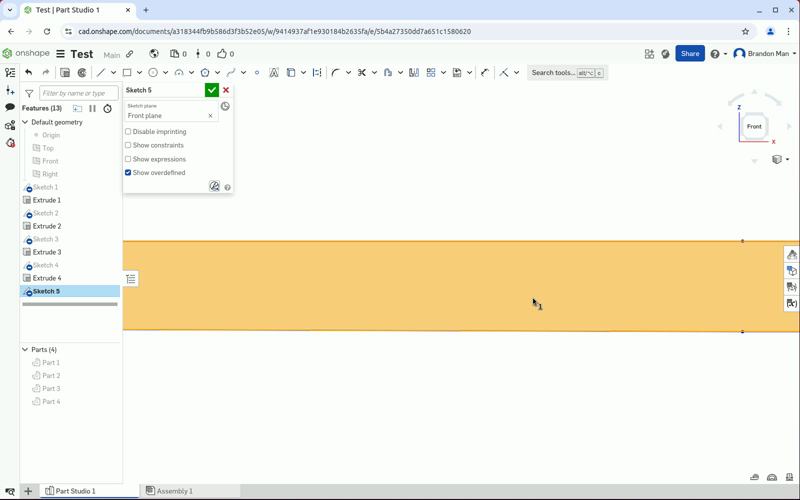
scroll(-6)
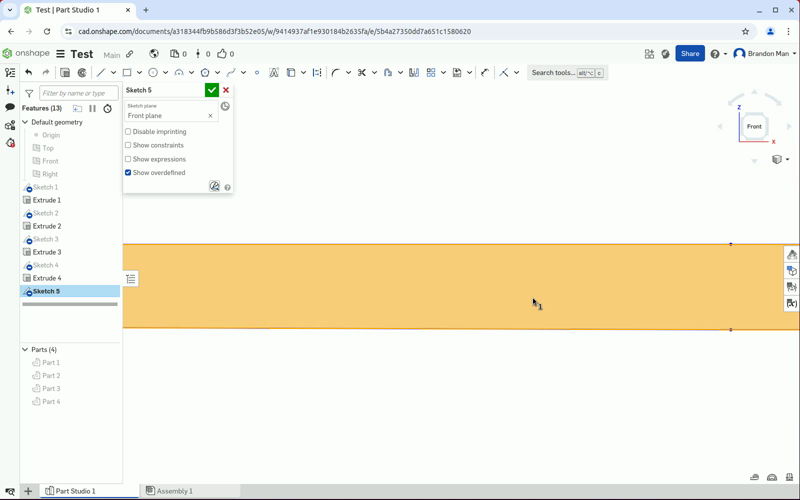
scroll(-6)
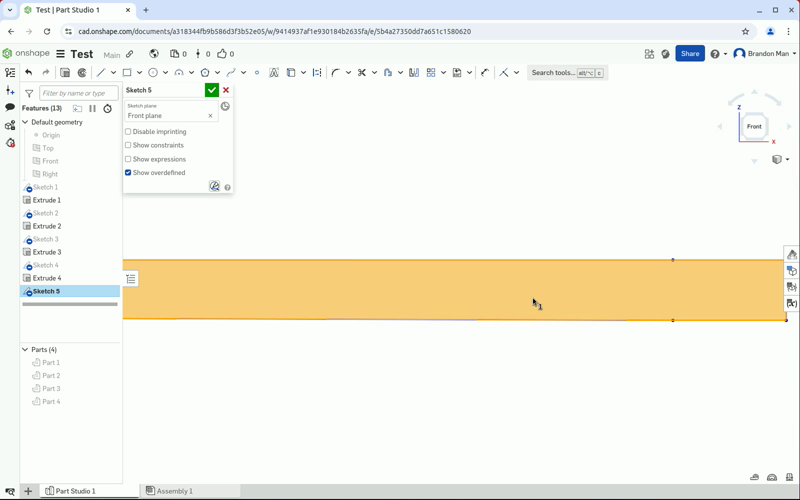
scroll(-6)
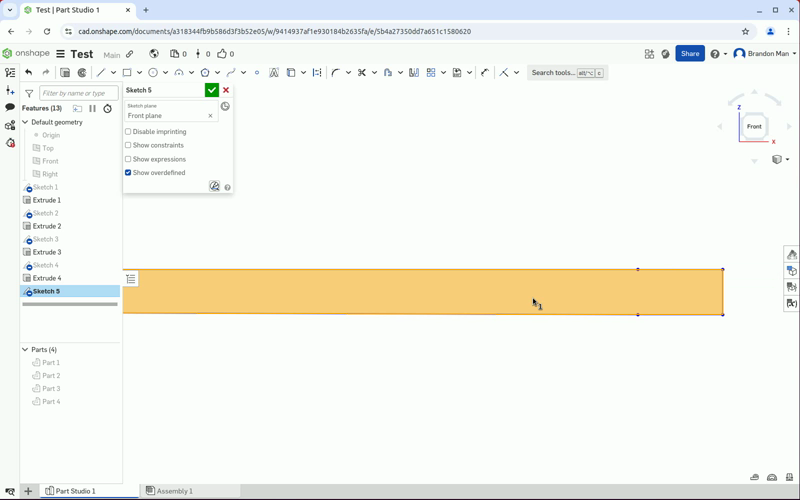
scroll(-6)
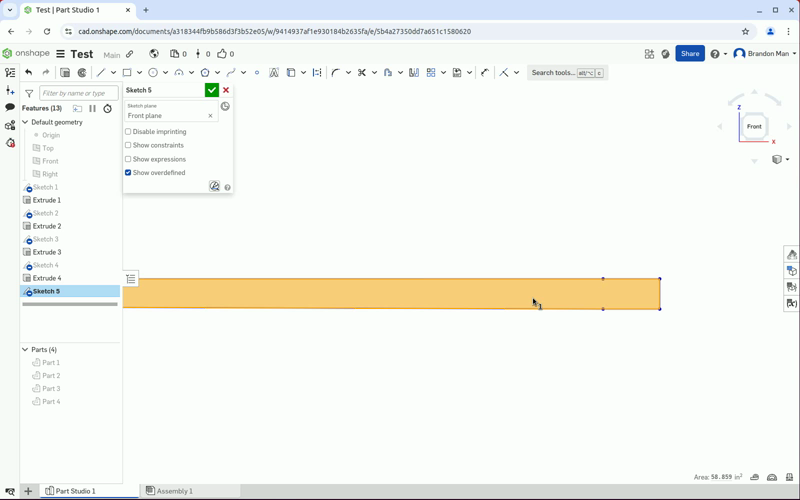
scroll(-6)
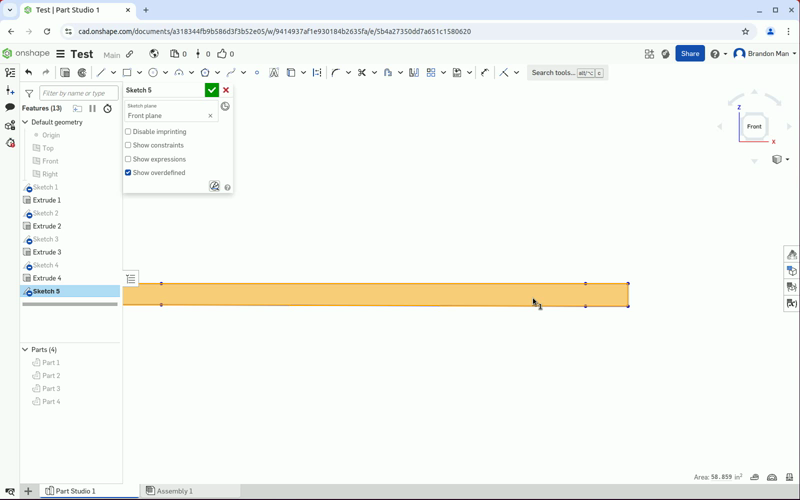
scroll(-6)
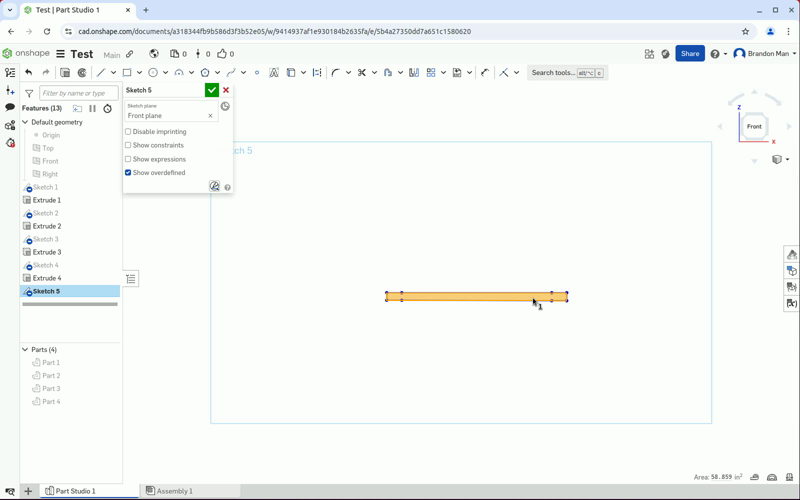
mouse_move(73, 352)
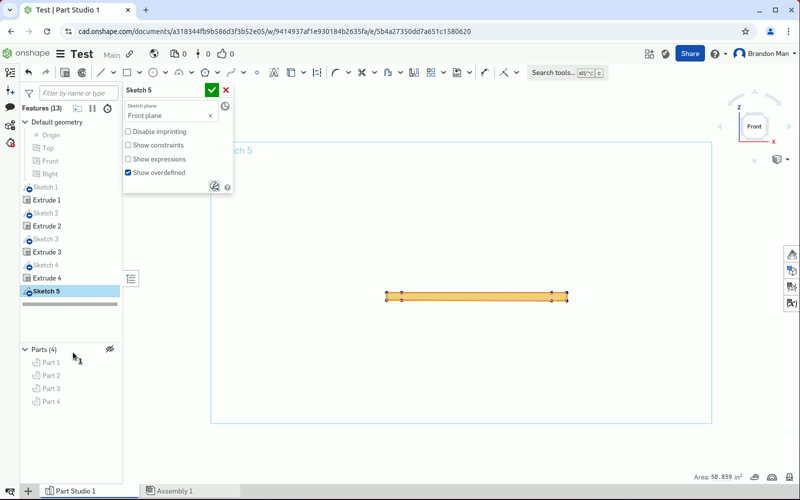
key(shift+y)
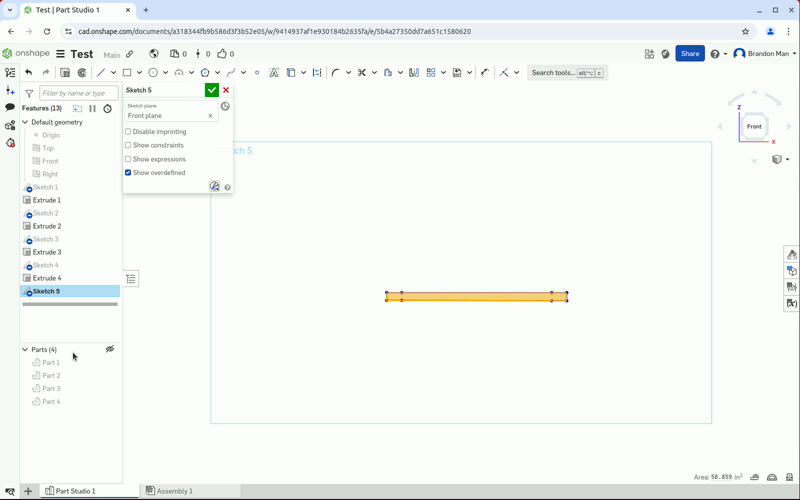
key(shift+e)
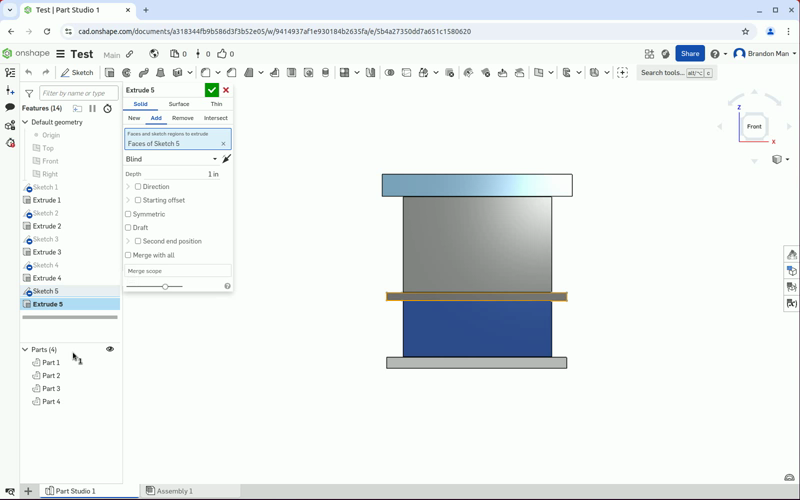
mouse_move(143, 106)
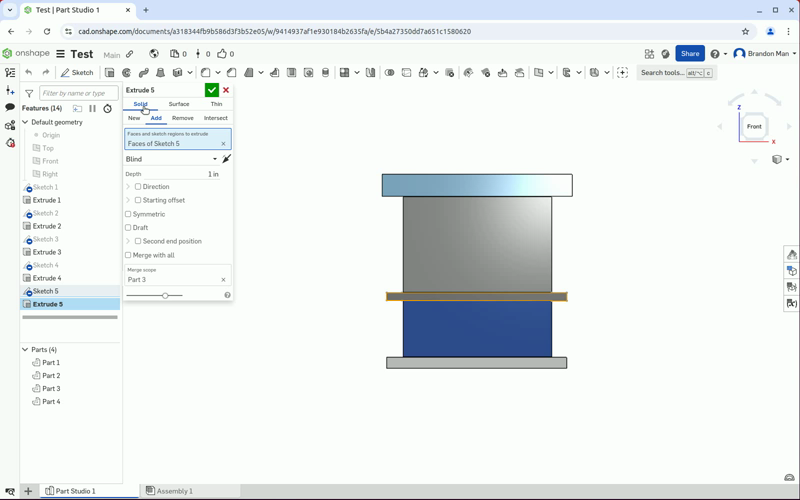
click(143, 106)
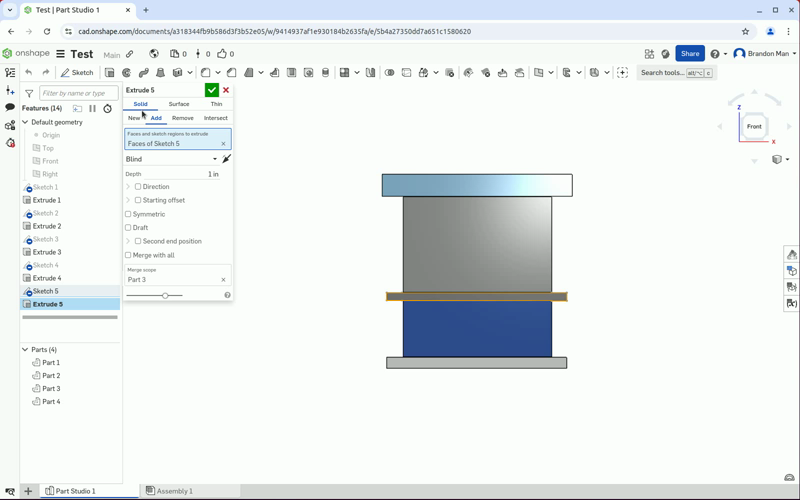
mouse_move(137, 120)
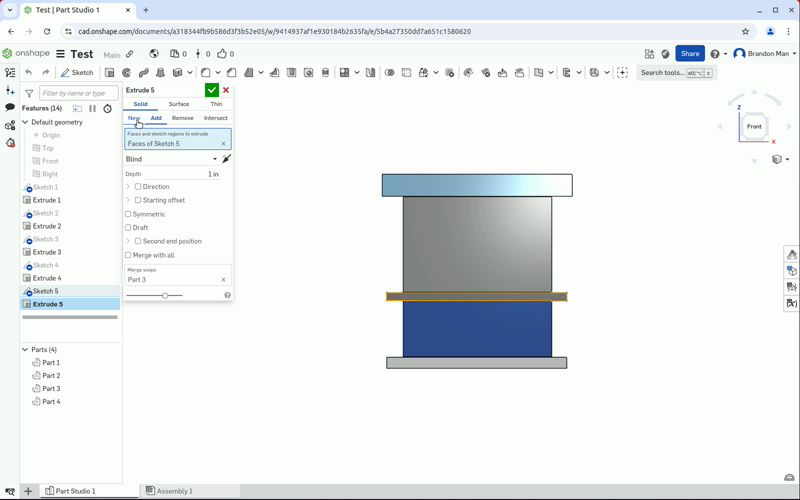
click(137, 120)
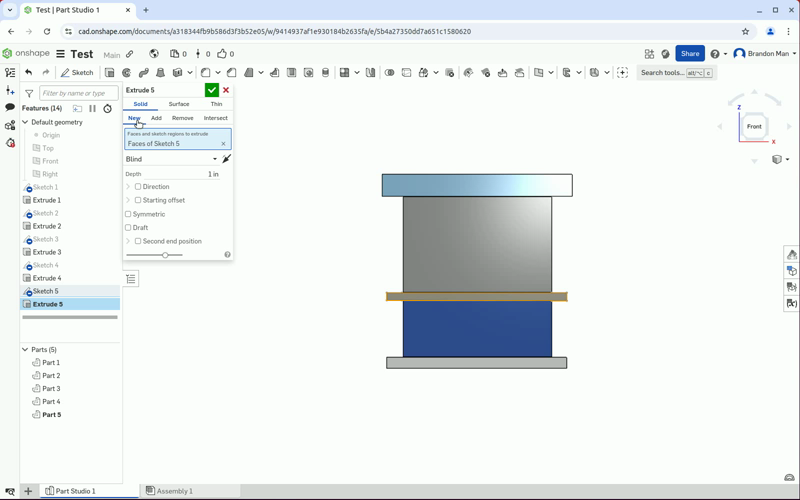
key(tab, 4)
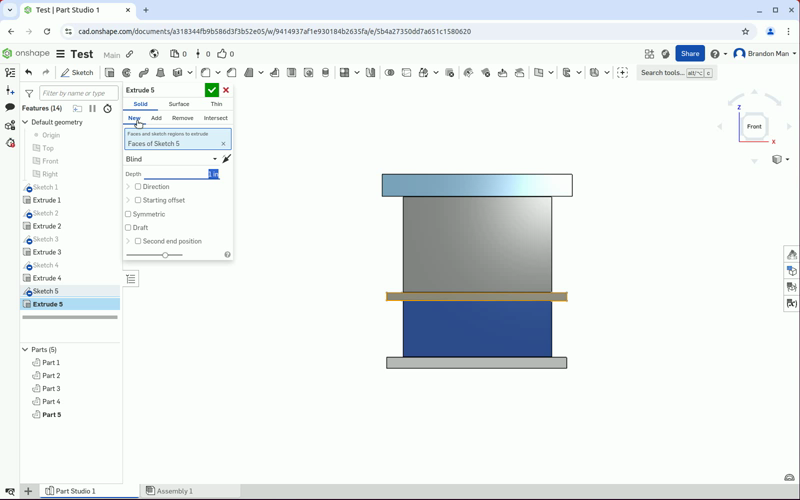
text(-5.536)
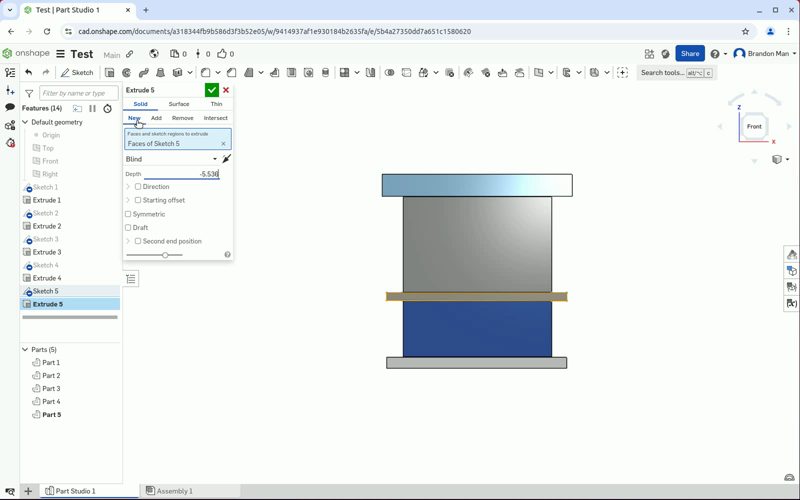
key(enter)
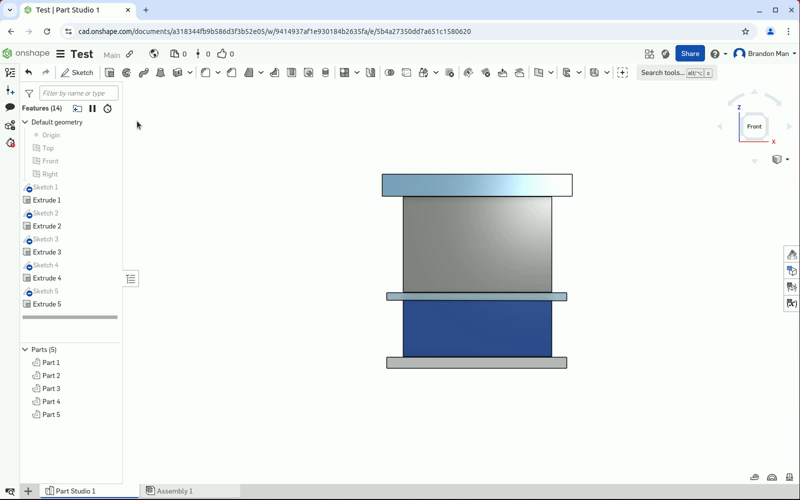
key(shift+h)
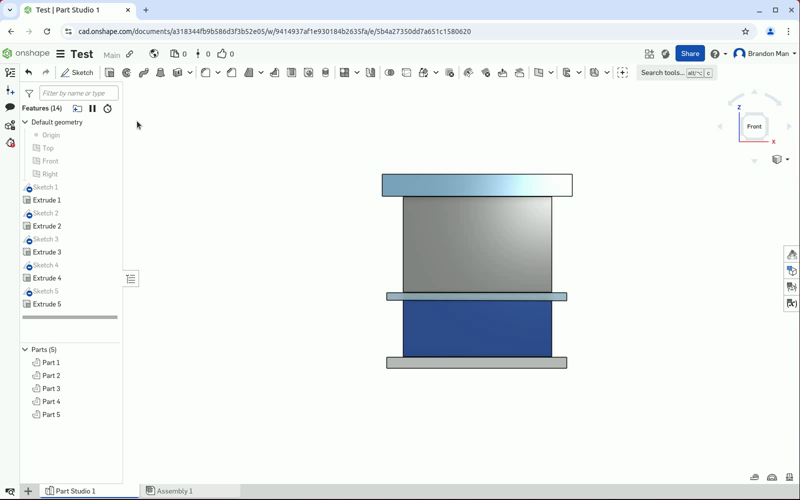
key(shift+h)
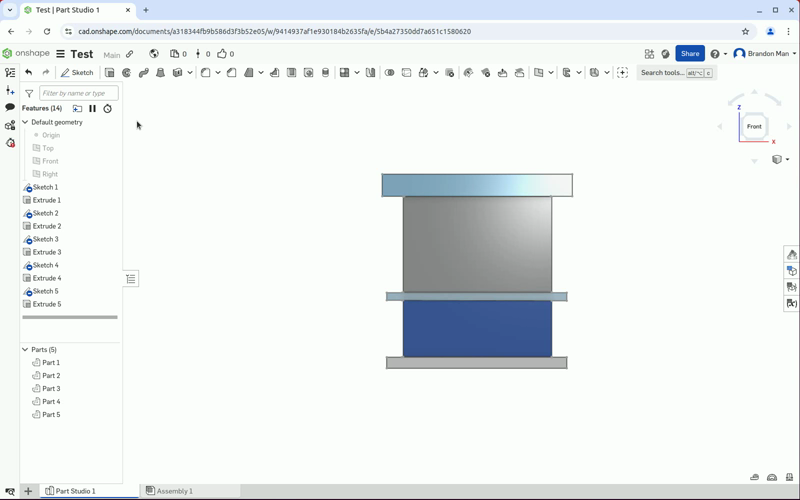
key(shift+7)
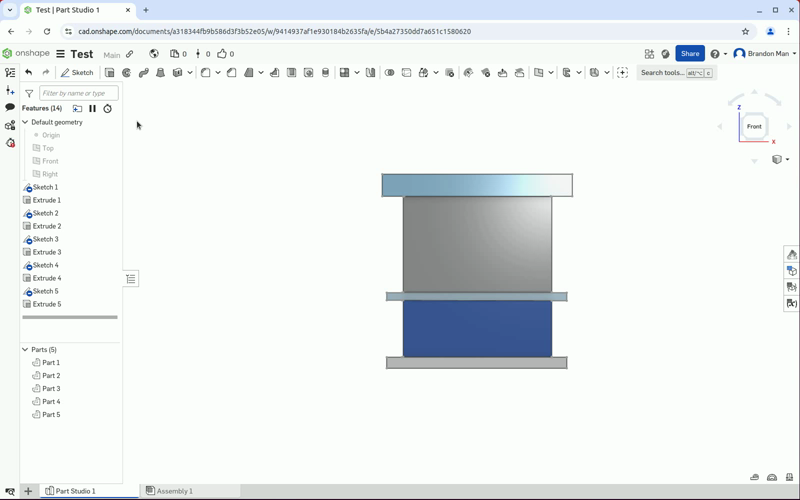
key(left, 2)
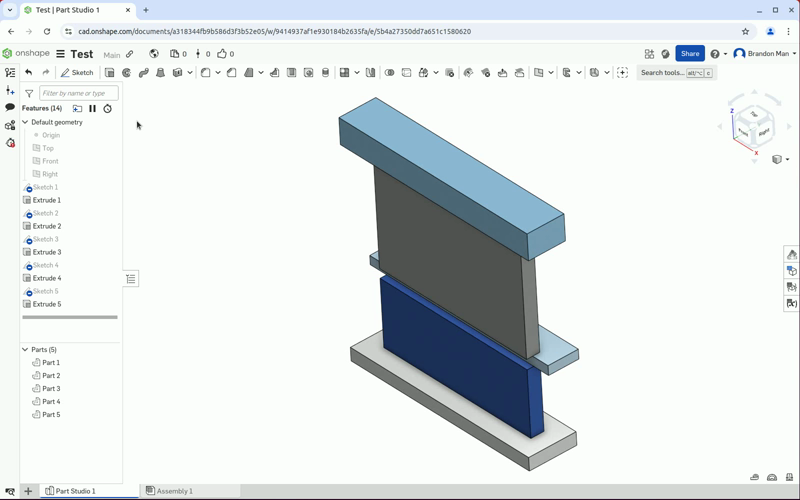
key(down, 2)
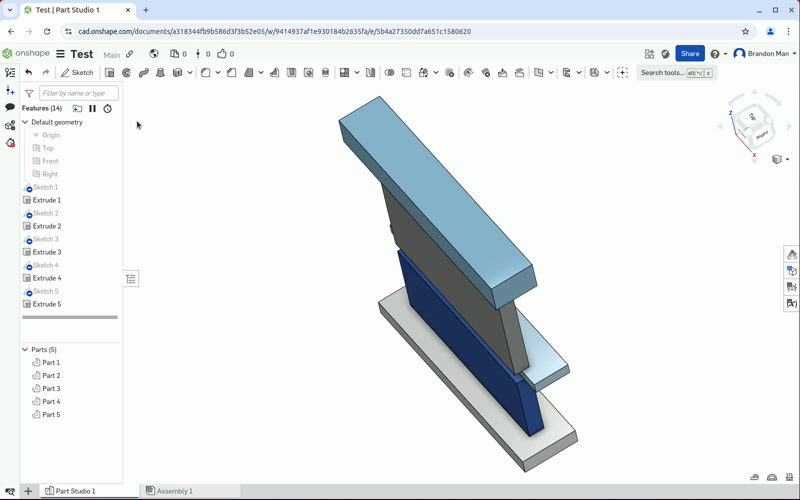
key(up, 2)
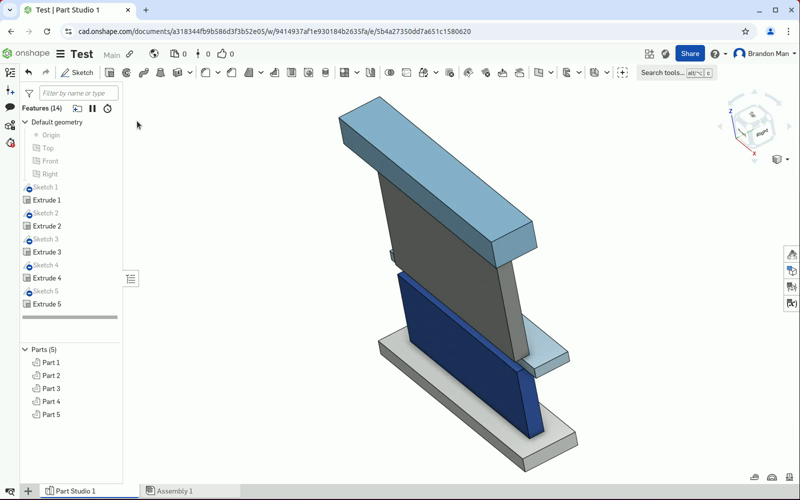
key(right, 2)
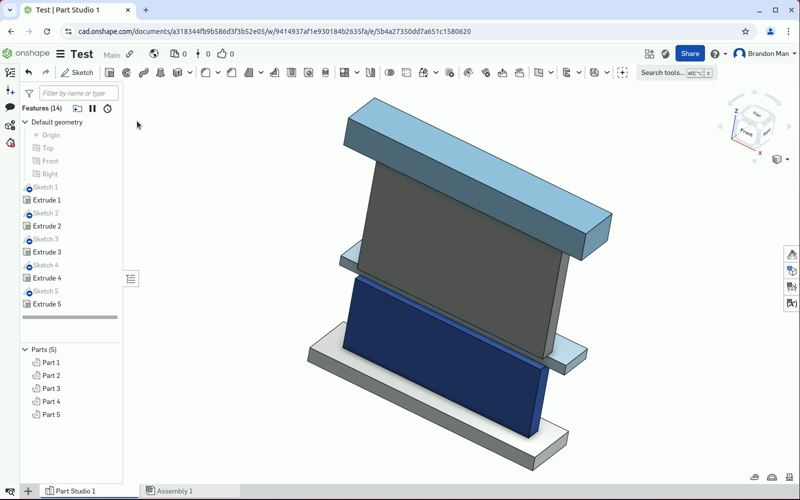
mouse_move(73, 189)
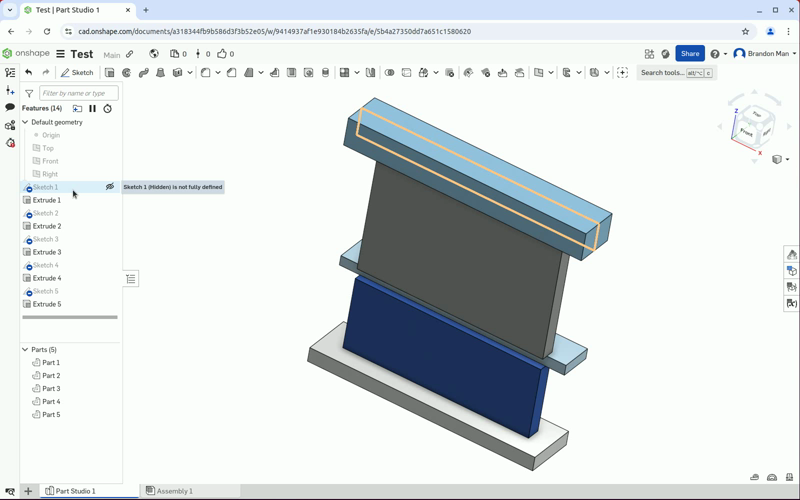
click(73, 189)